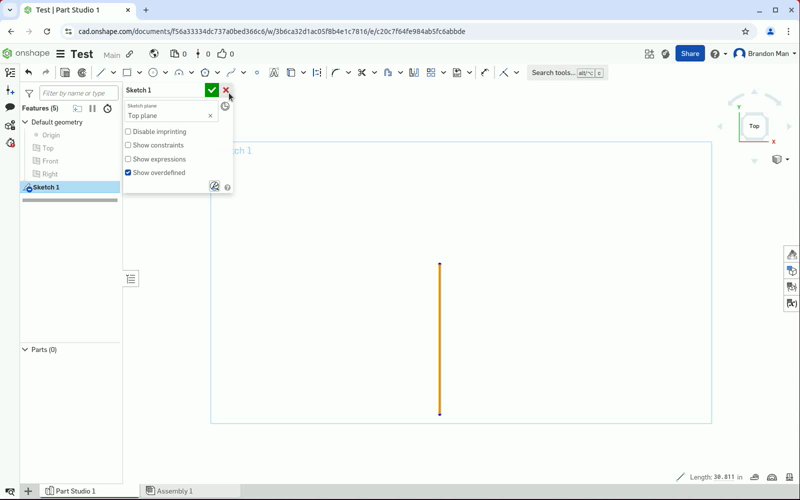
key(shift+h)
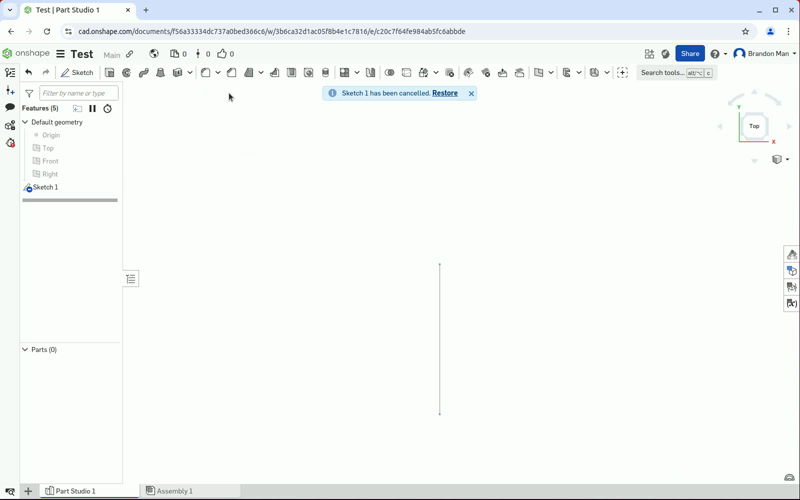
key(shift+s)
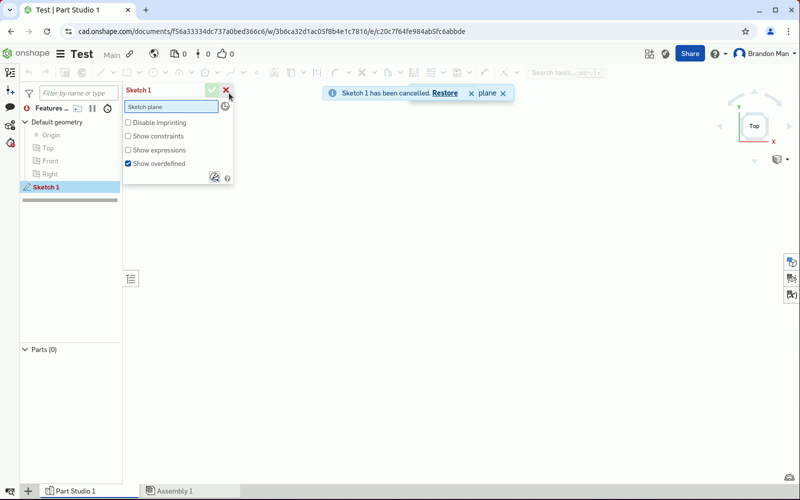
mouse_move(73, 150)
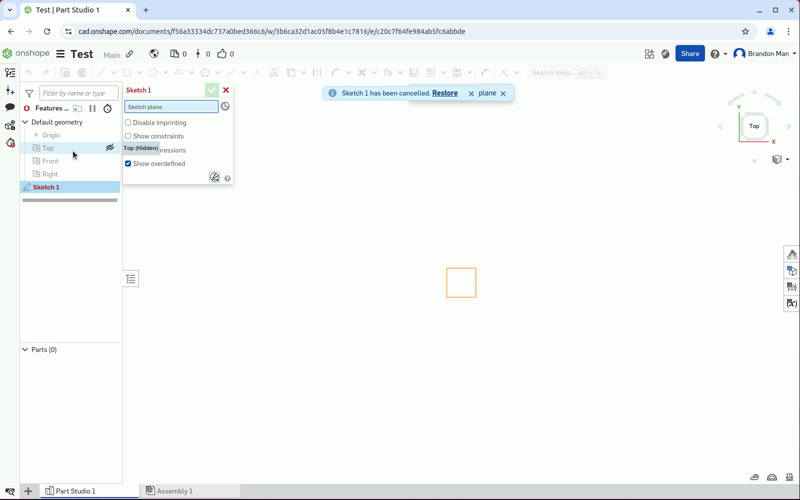
click(73, 150)
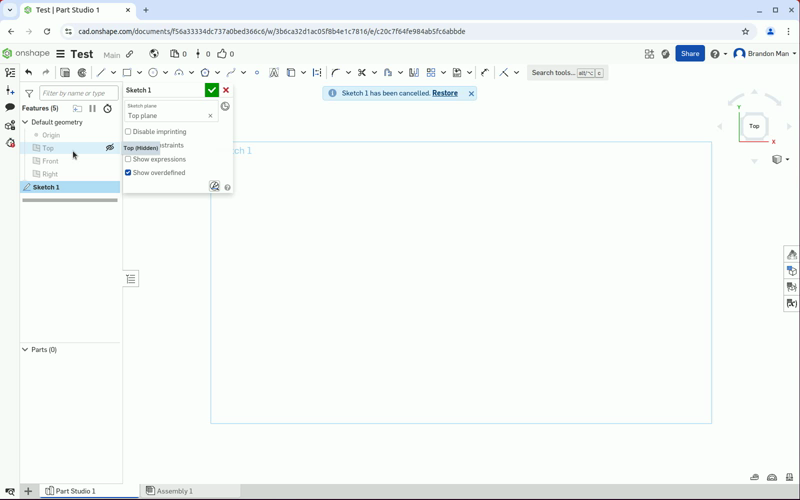
mouse_move(73, 352)
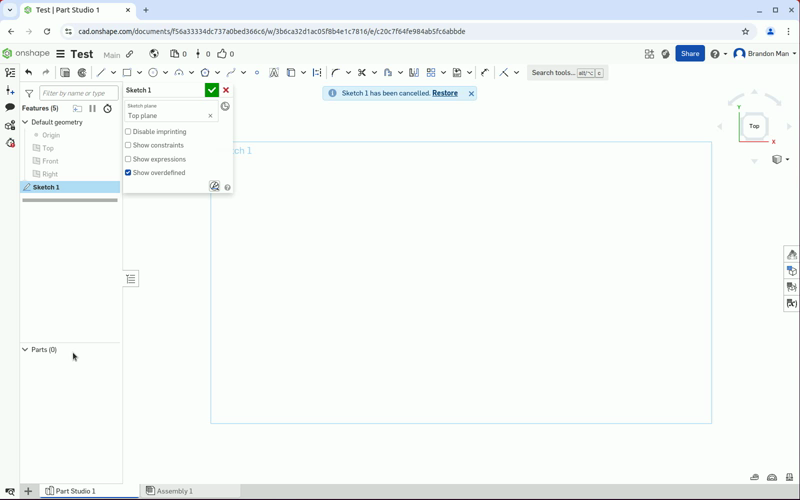
key(y)
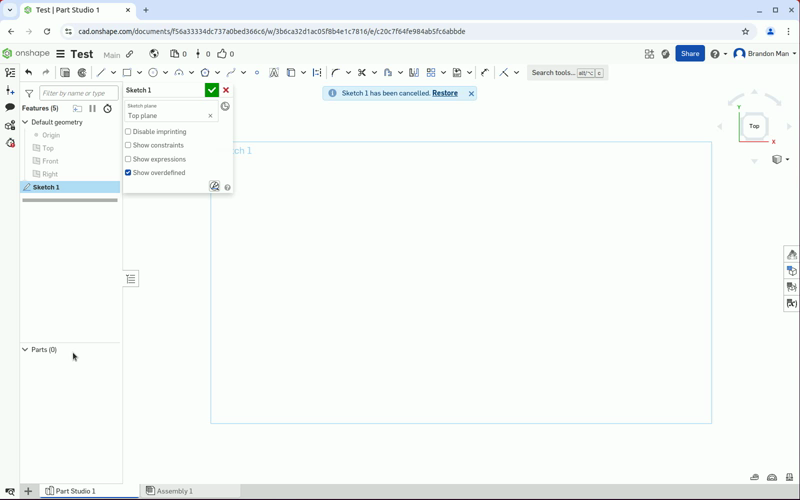
key(l)
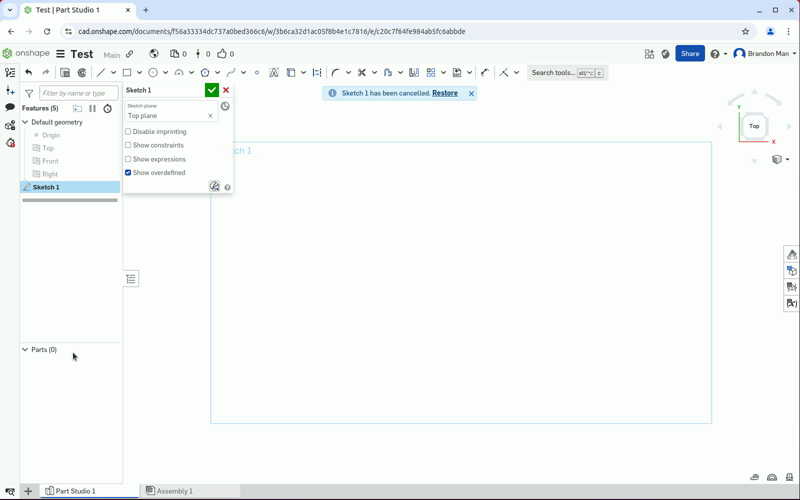
key_down(shift)
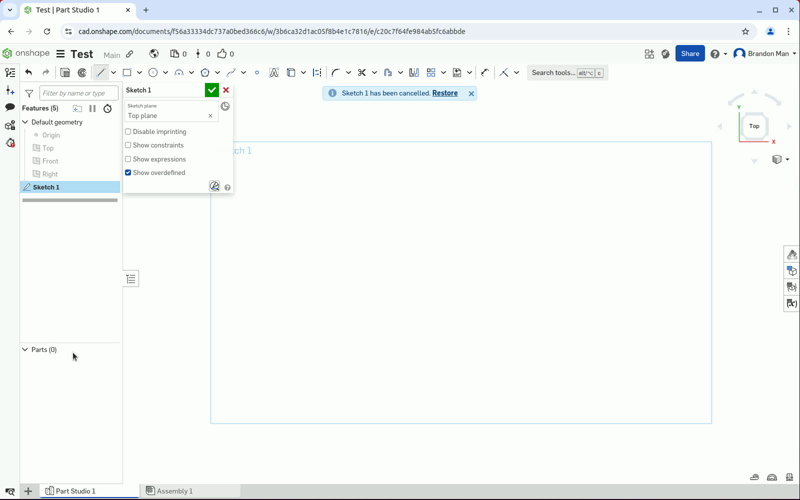
mouse_move(390, 245)
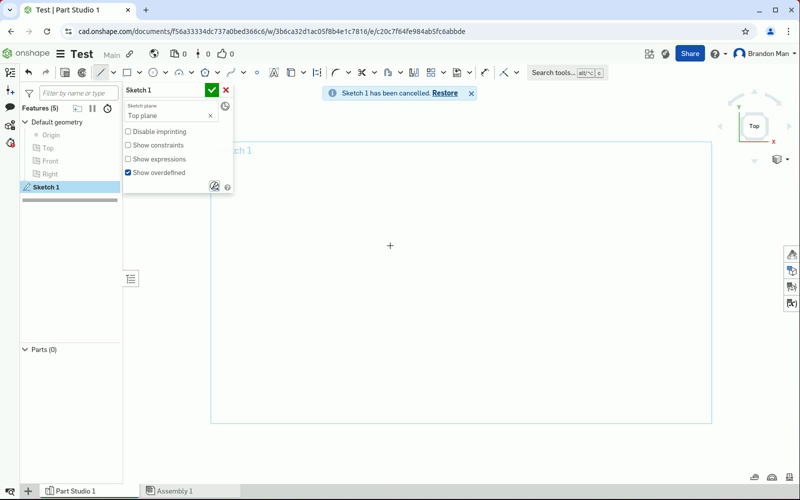
click(390, 245)
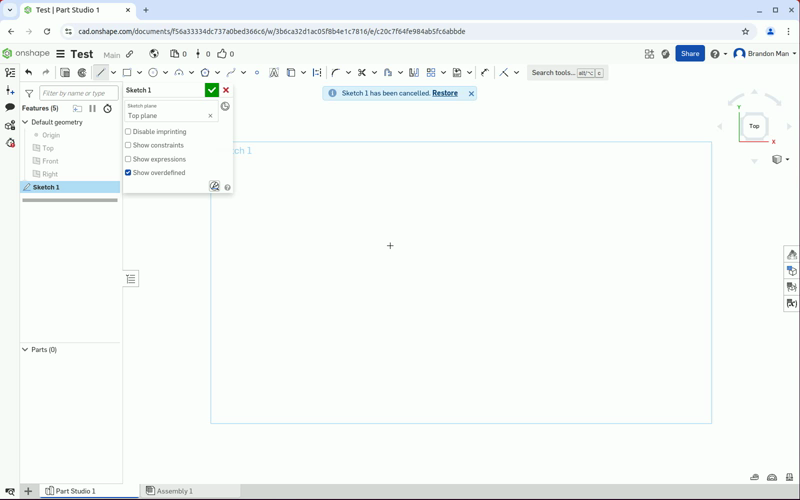
key_up(shift)
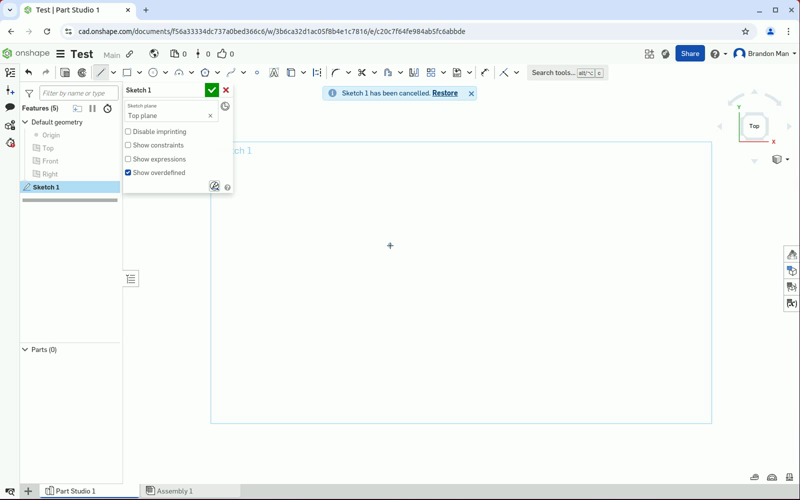
key_down(shift)
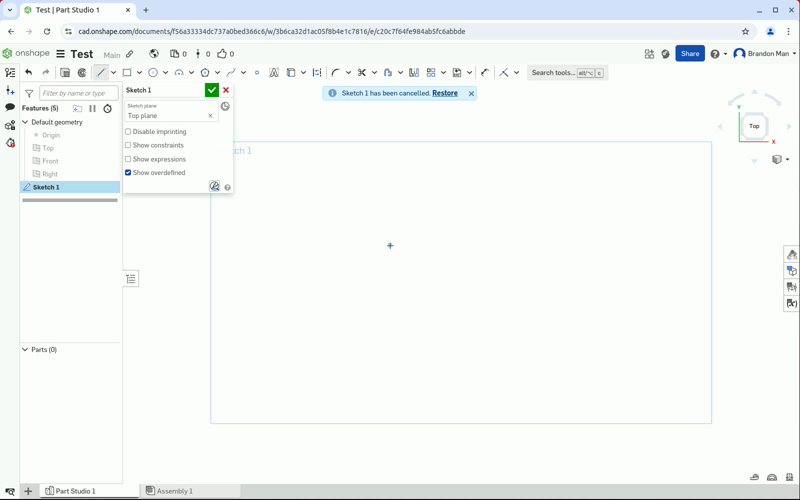
mouse_move(465, 245)
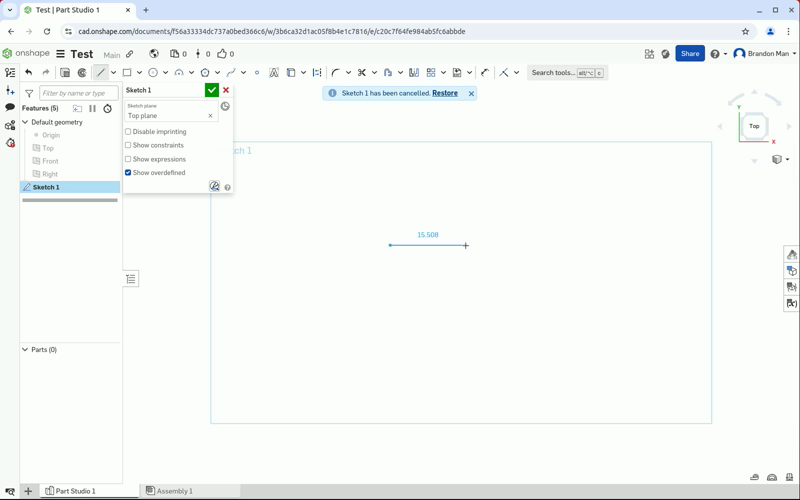
click(465, 245)
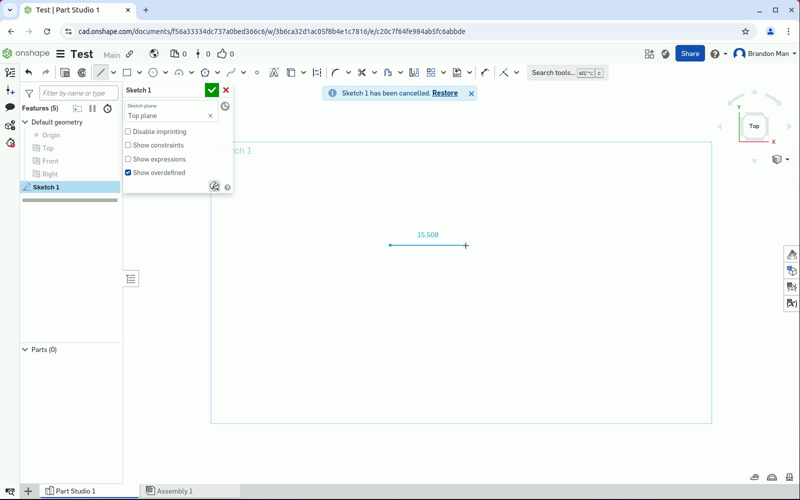
key_up(shift)
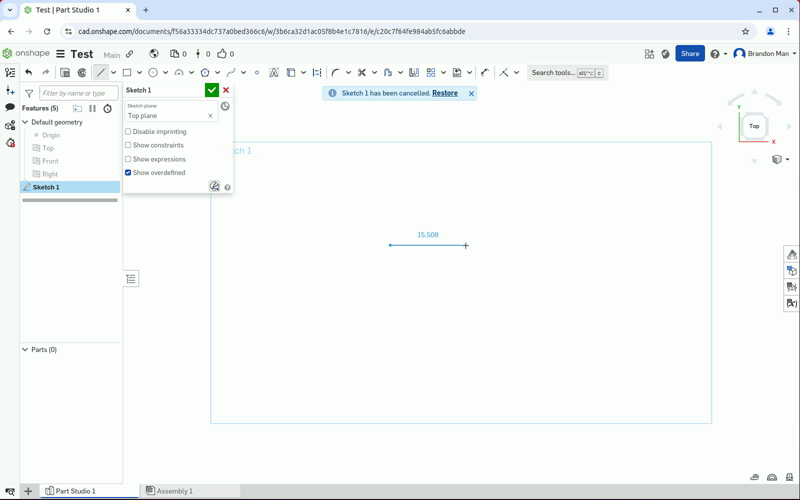
key_down(shift)
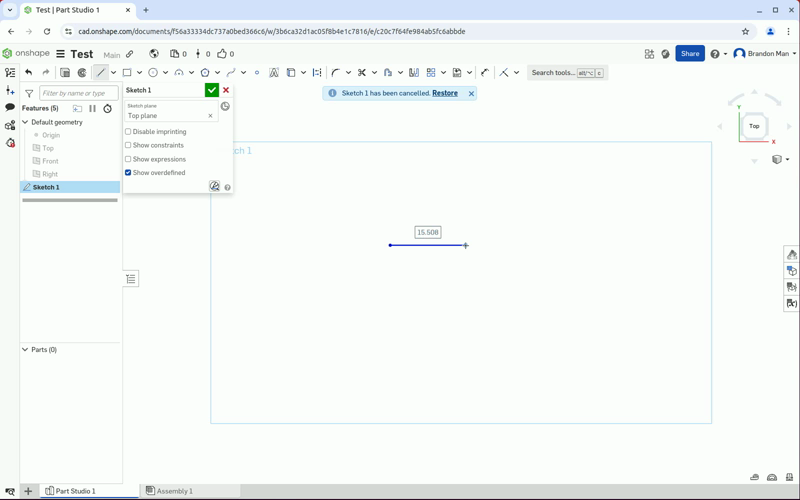
mouse_move(495, 245)
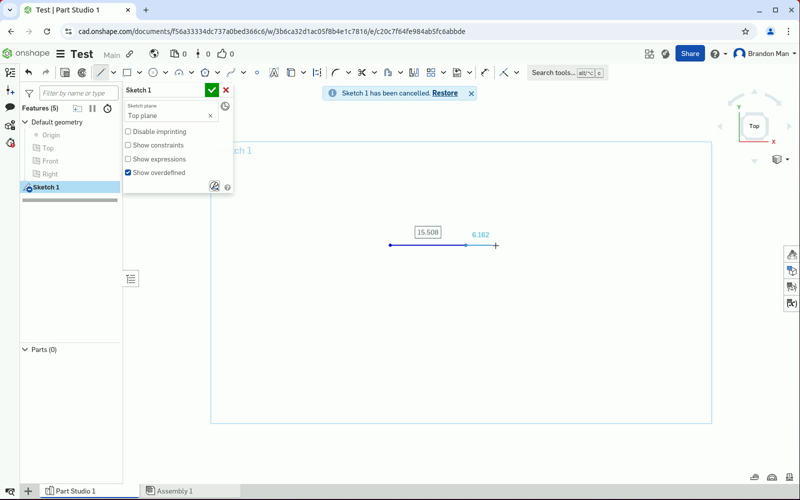
mouse_move(465, 219)
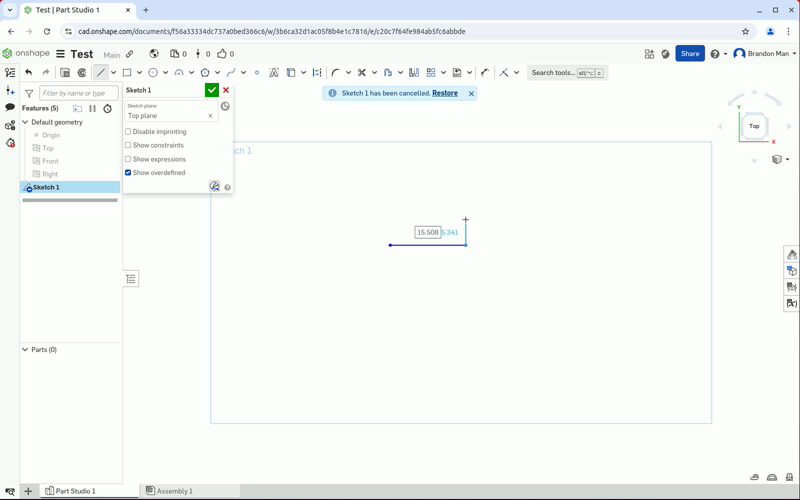
click(465, 219)
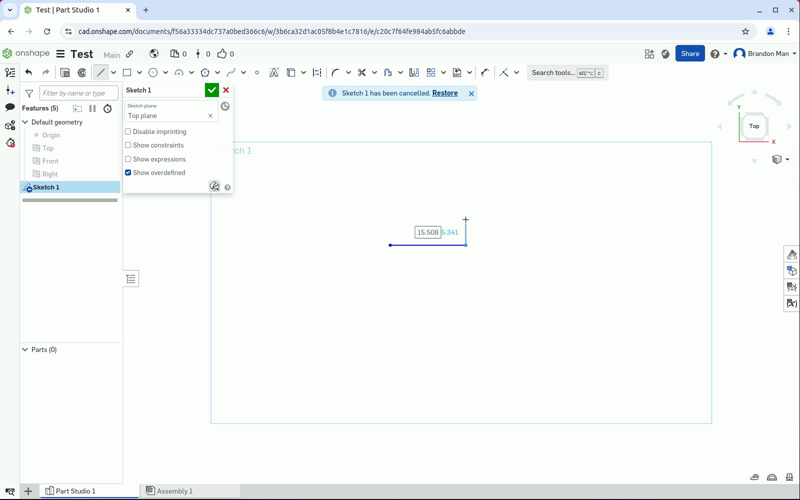
key_up(shift)
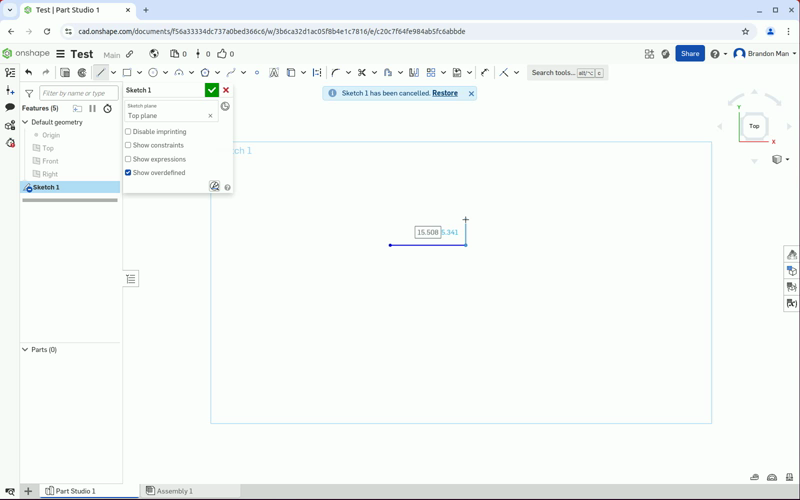
key_down(shift)
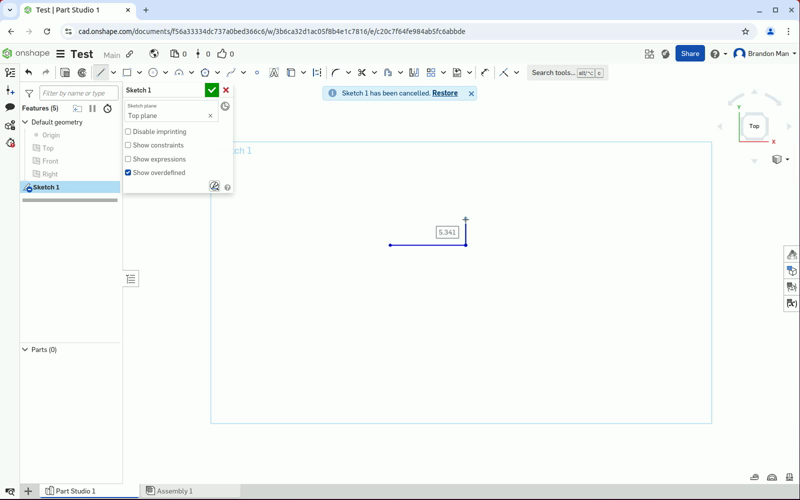
mouse_move(495, 219)
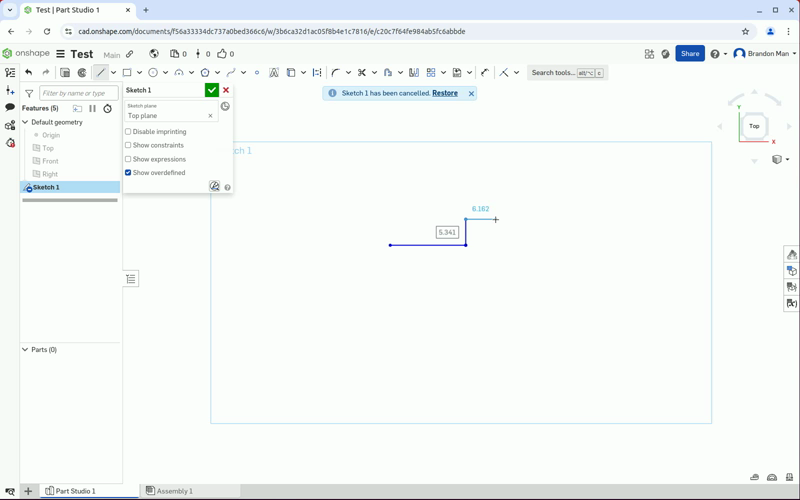
mouse_move(451, 219)
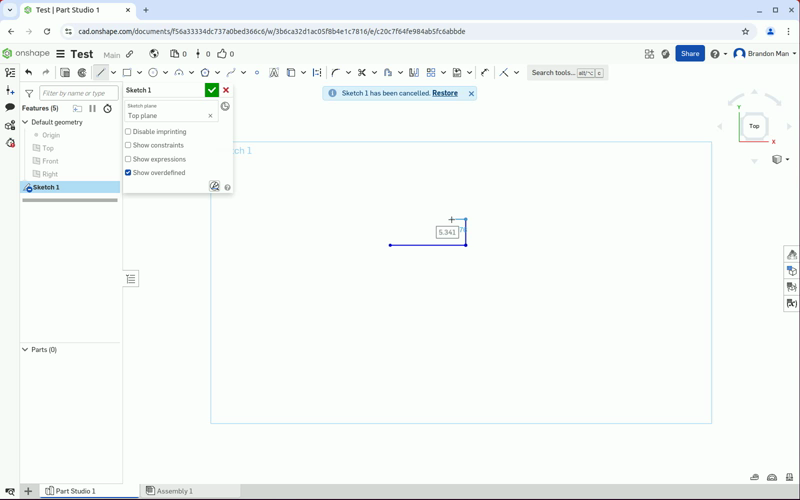
click(451, 219)
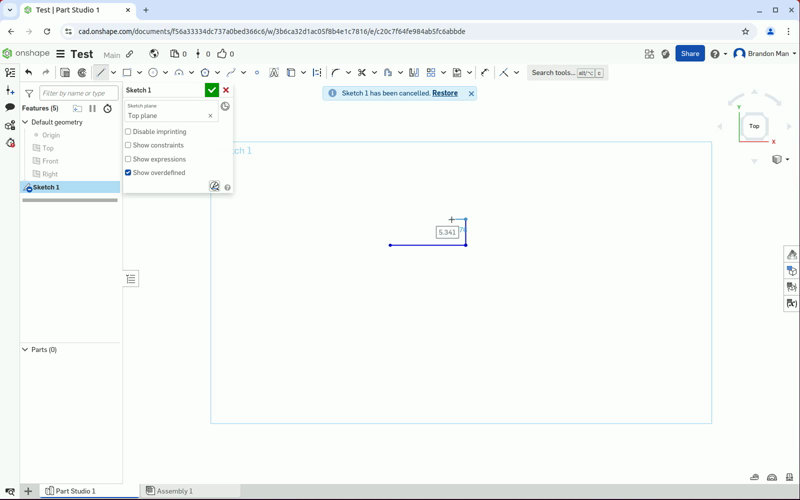
key_up(shift)
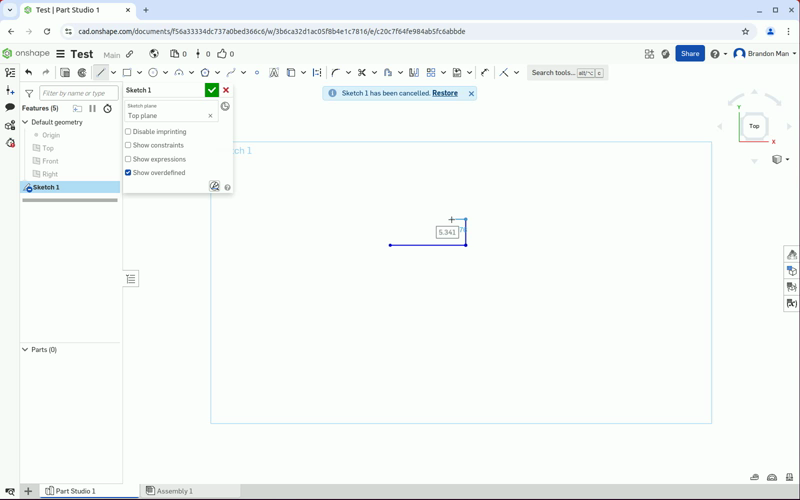
key_down(shift)
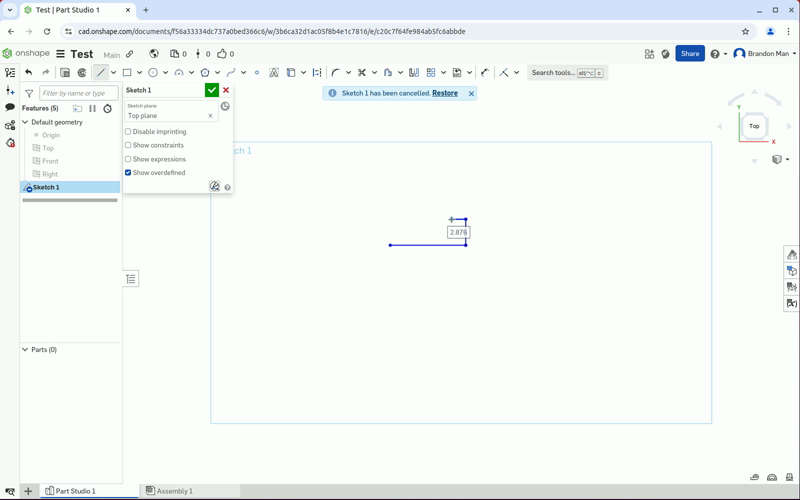
mouse_move(481, 219)
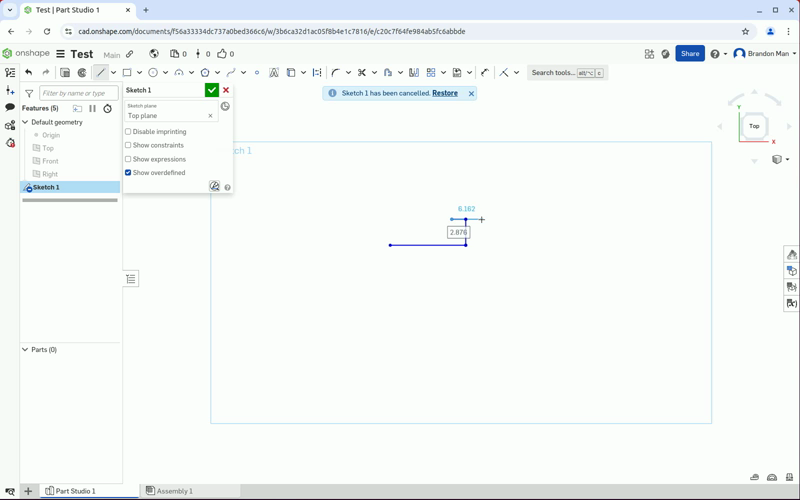
mouse_move(451, 196)
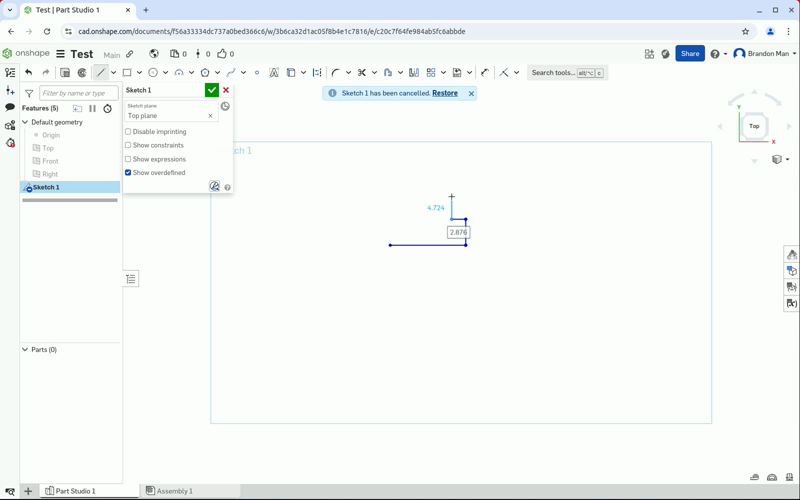
click(451, 196)
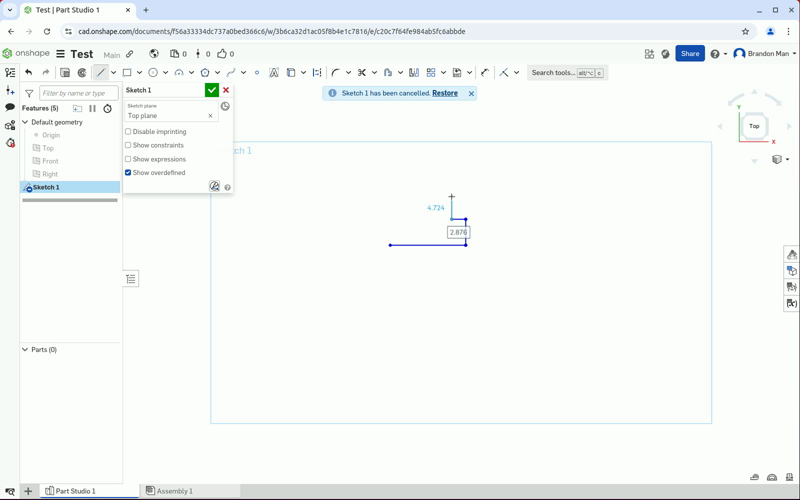
key_up(shift)
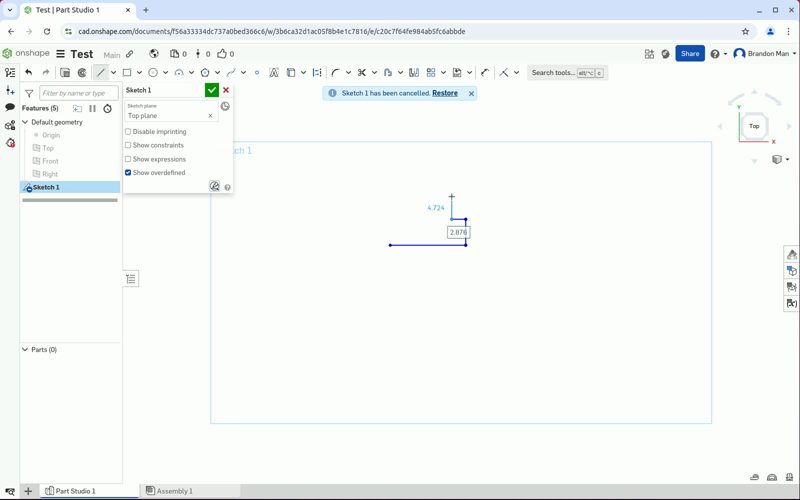
key_down(shift)
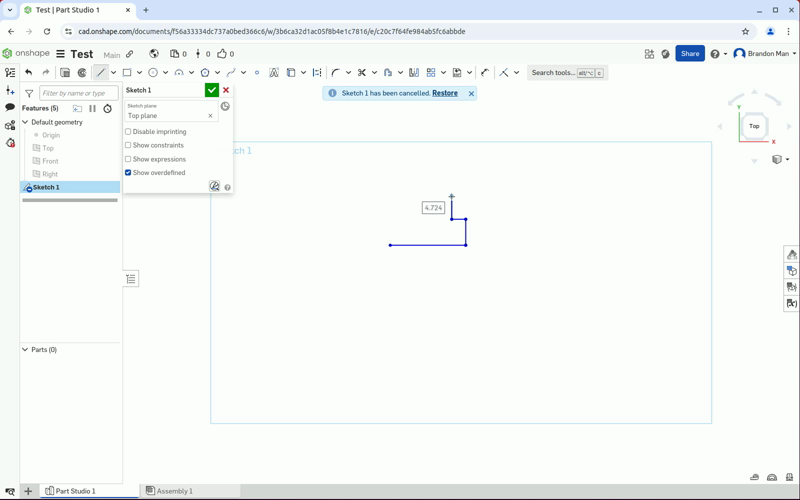
mouse_move(481, 196)
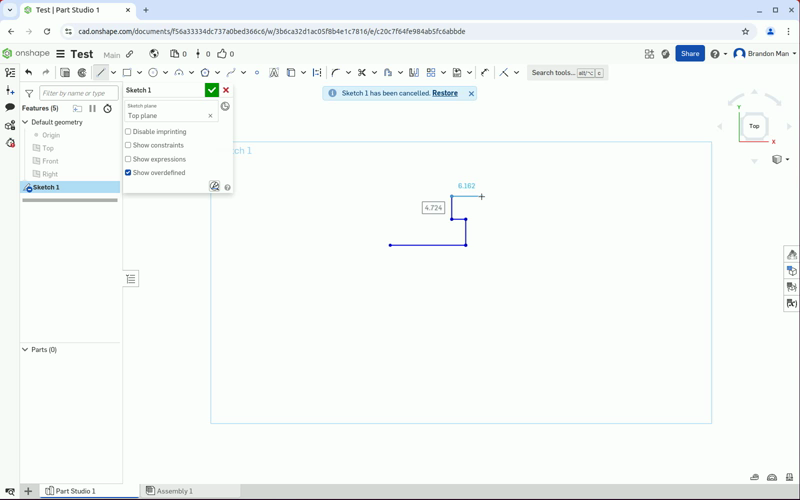
mouse_move(465, 196)
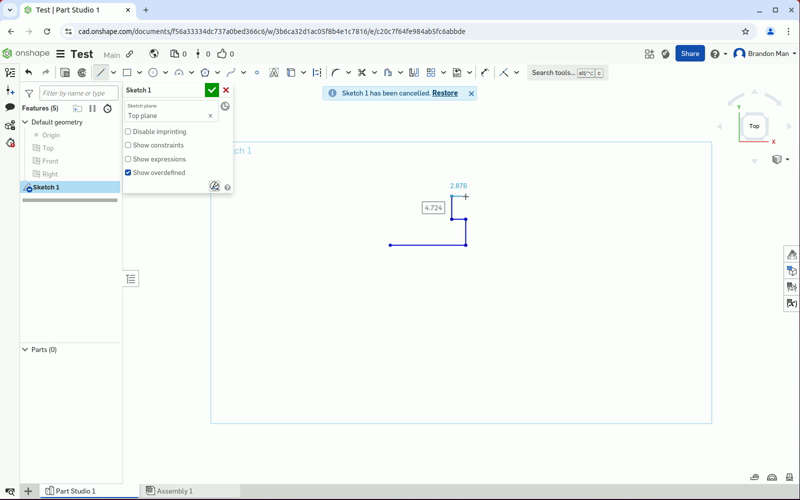
click(465, 196)
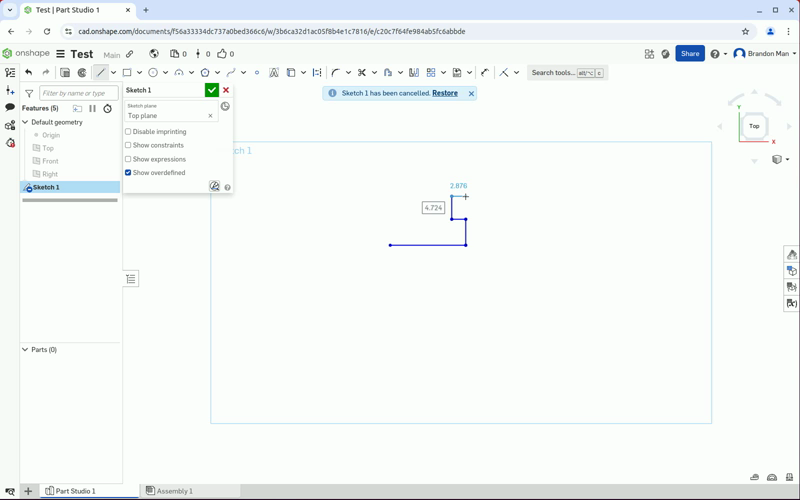
key_up(shift)
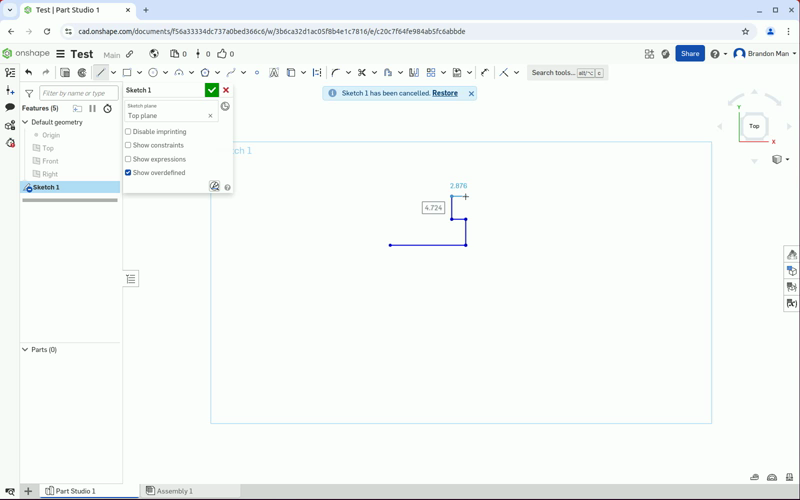
key_down(shift)
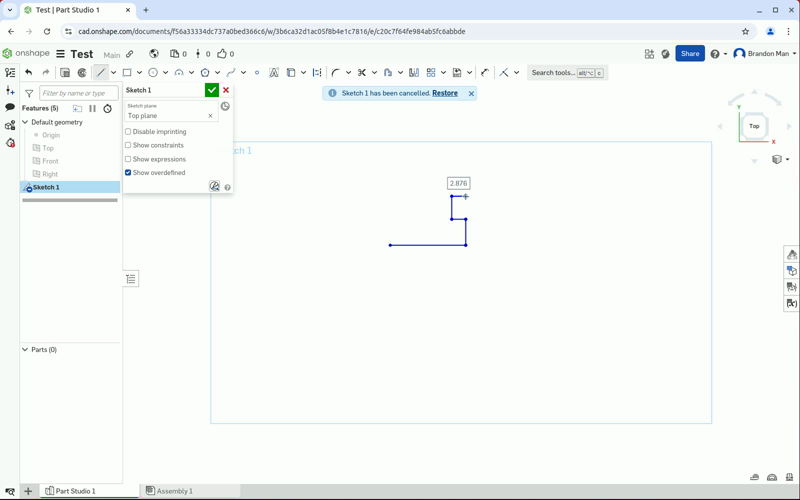
mouse_move(495, 196)
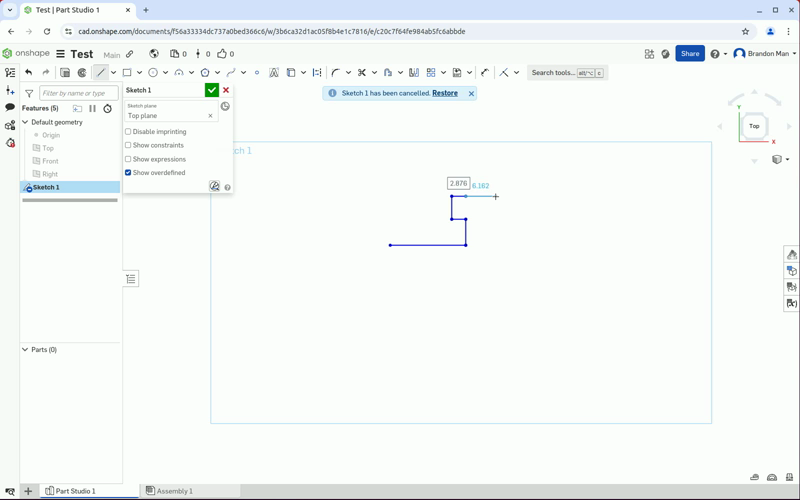
mouse_move(465, 170)
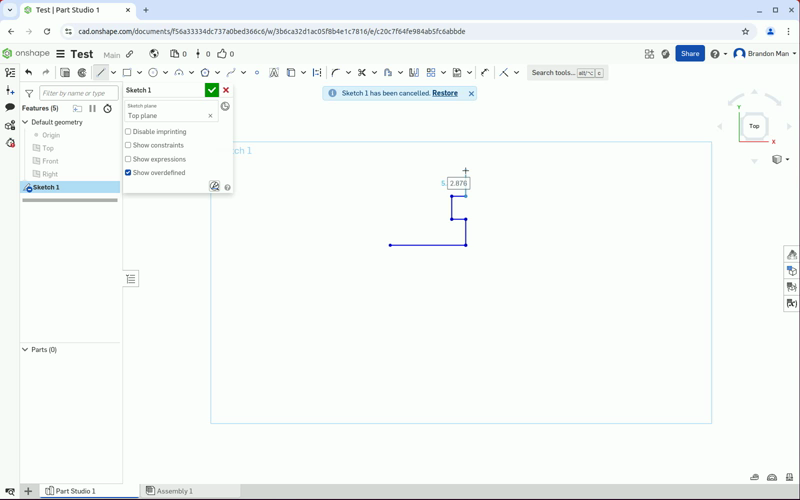
click(465, 170)
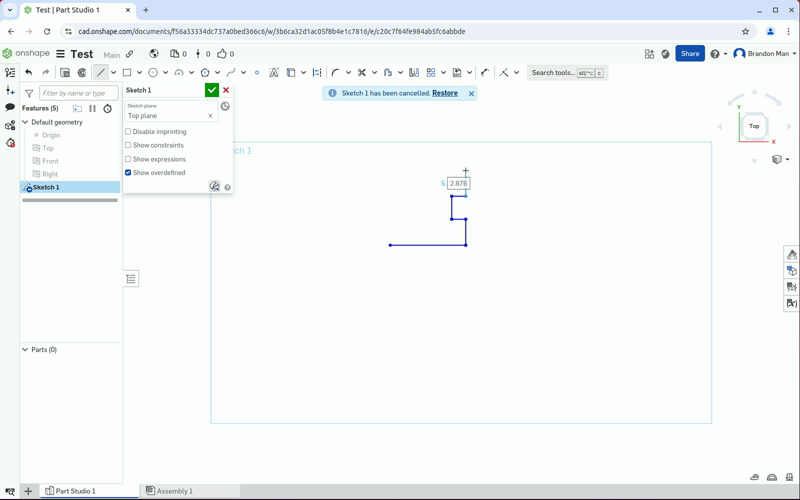
key_up(shift)
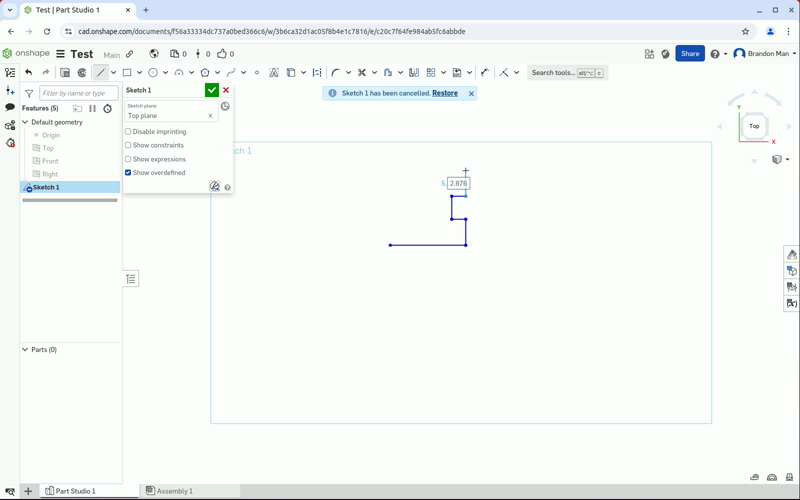
key_down(shift)
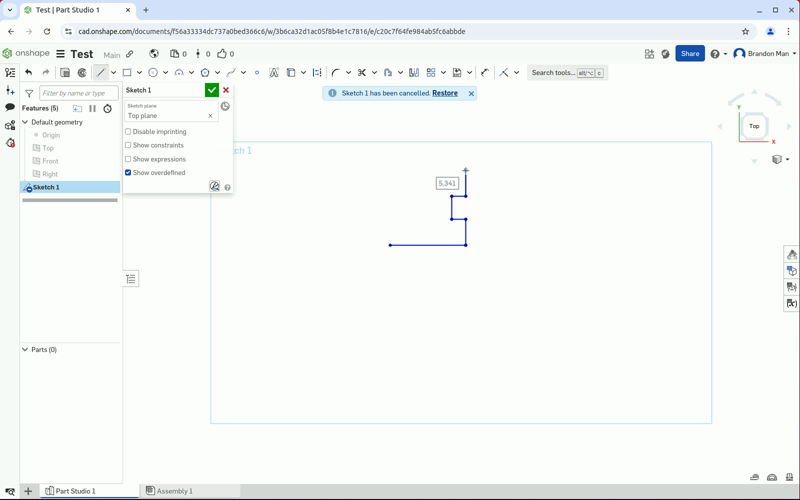
mouse_move(390, 170)
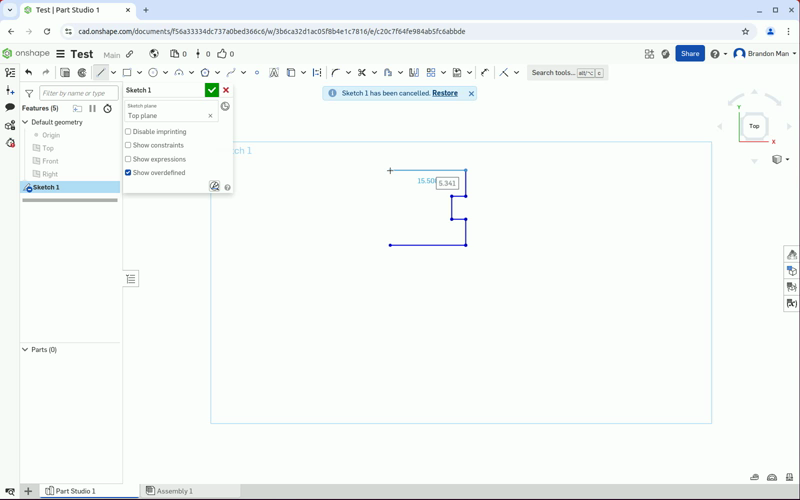
click(390, 170)
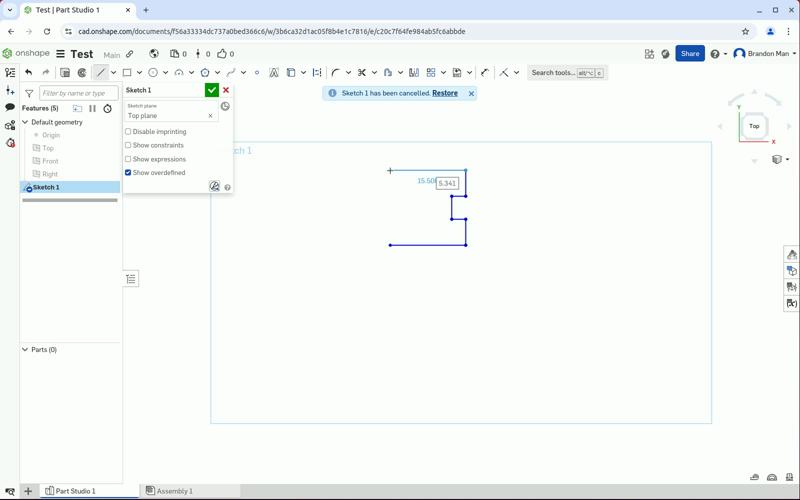
key_up(shift)
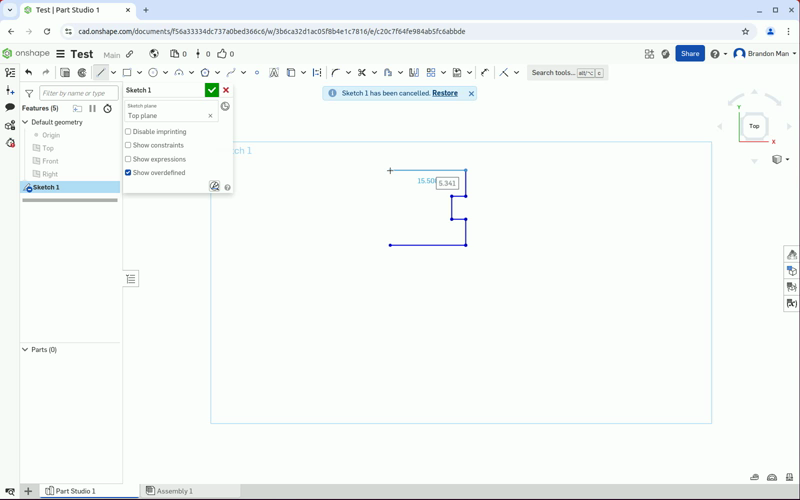
key_down(shift)
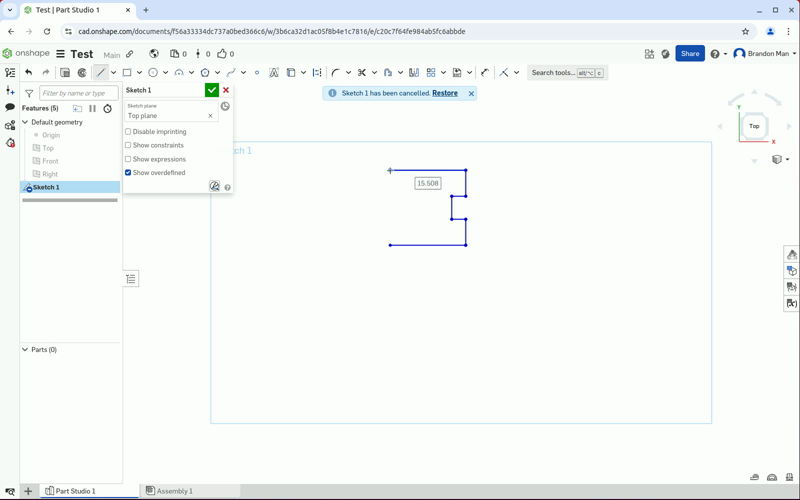
mouse_move(420, 170)
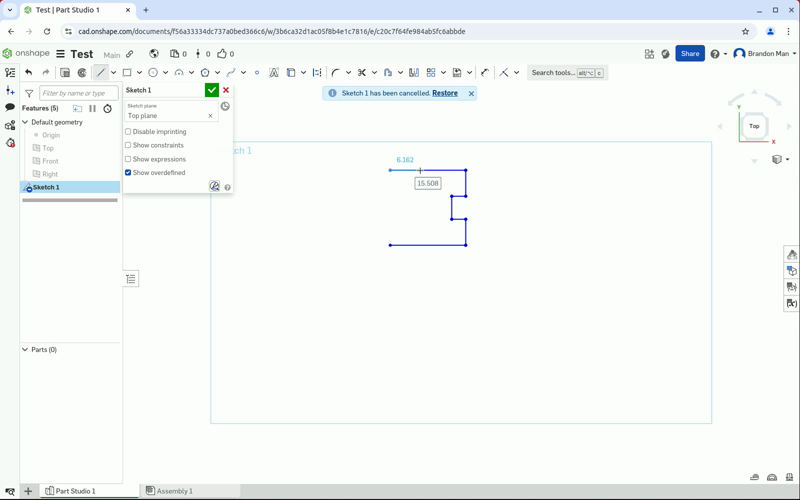
mouse_move(390, 196)
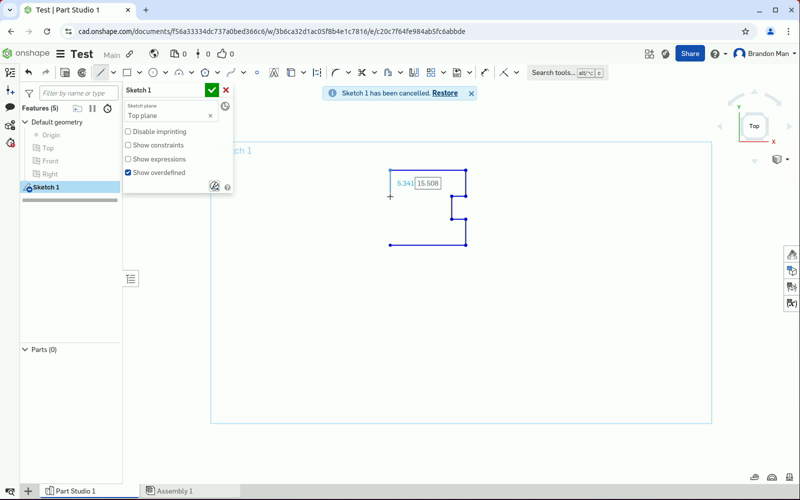
click(390, 196)
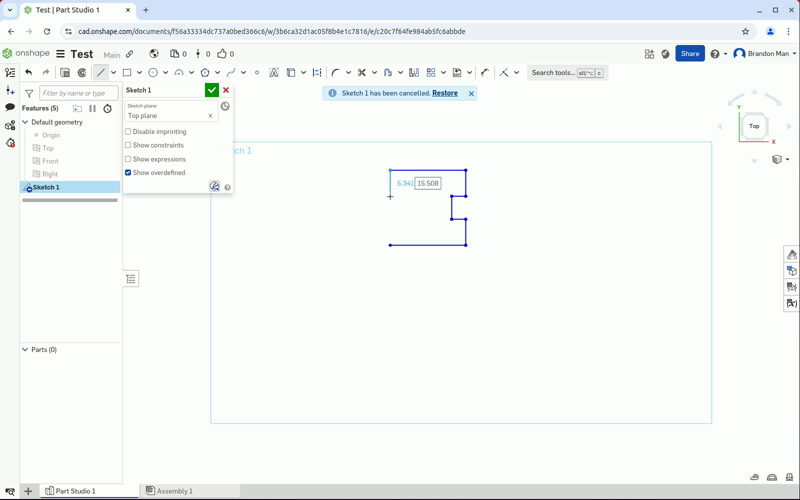
key_up(shift)
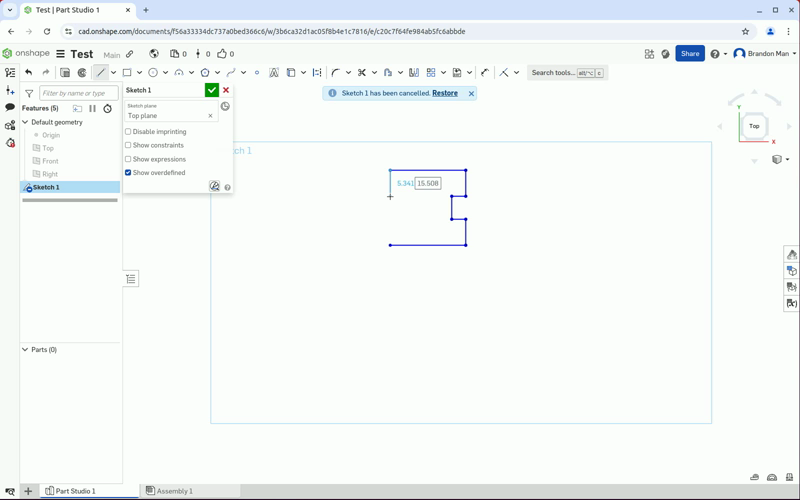
key_down(shift)
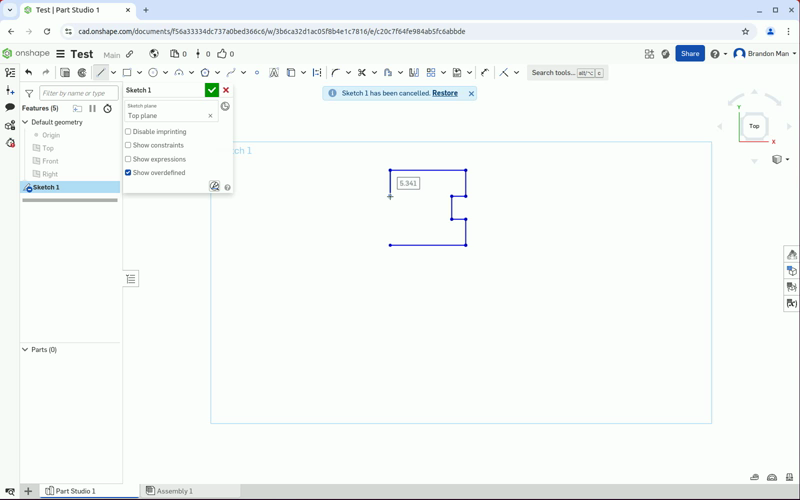
mouse_move(420, 196)
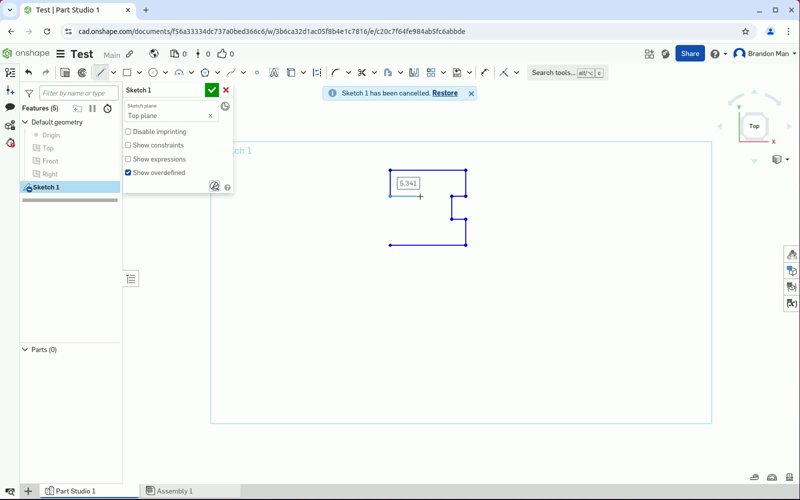
mouse_move(404, 196)
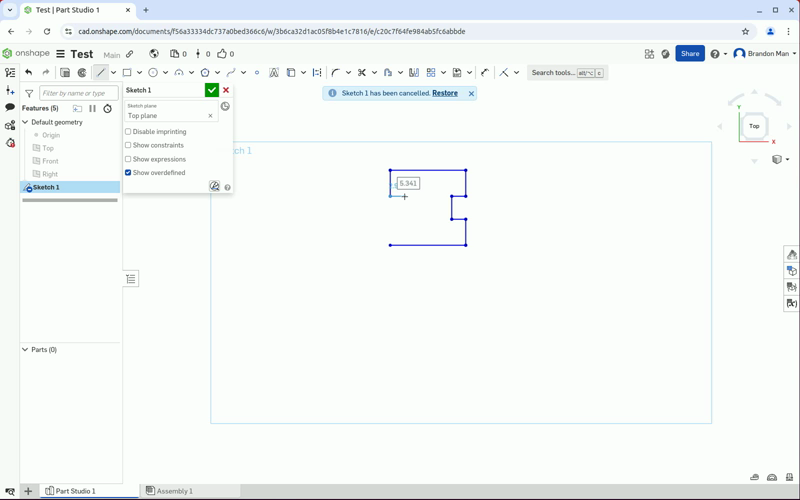
click(404, 196)
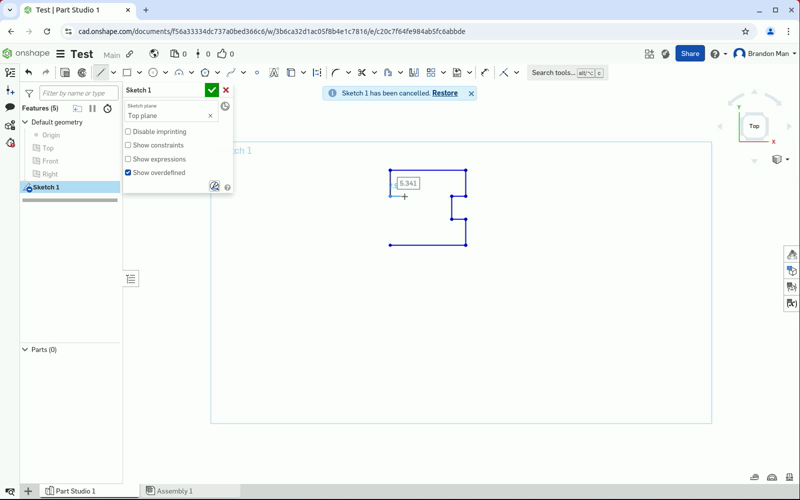
key_up(shift)
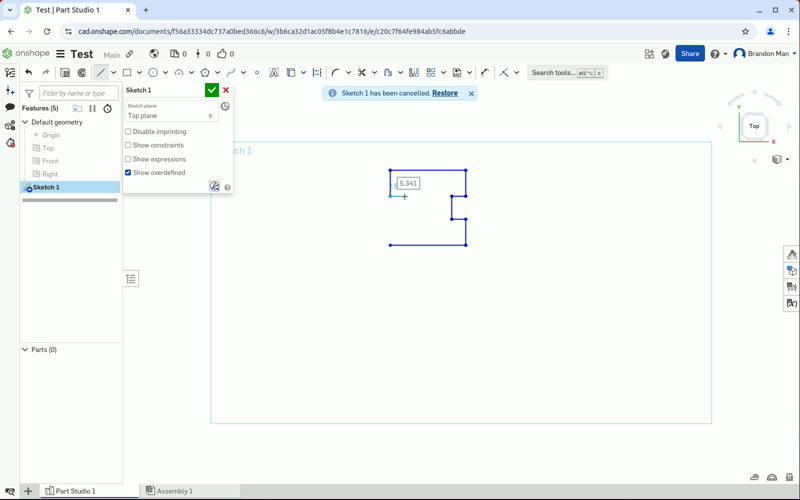
key_down(shift)
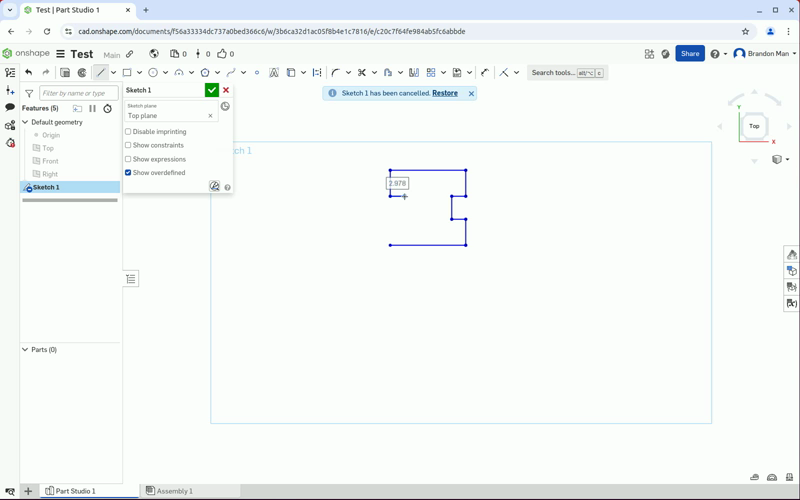
mouse_move(434, 196)
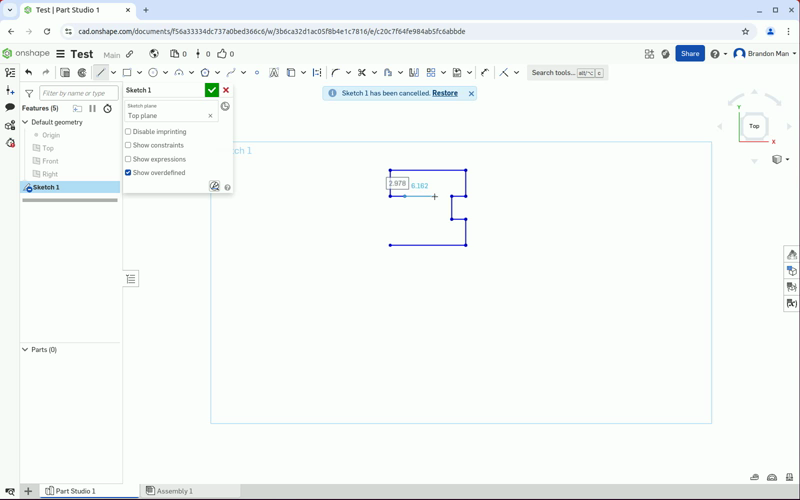
mouse_move(404, 219)
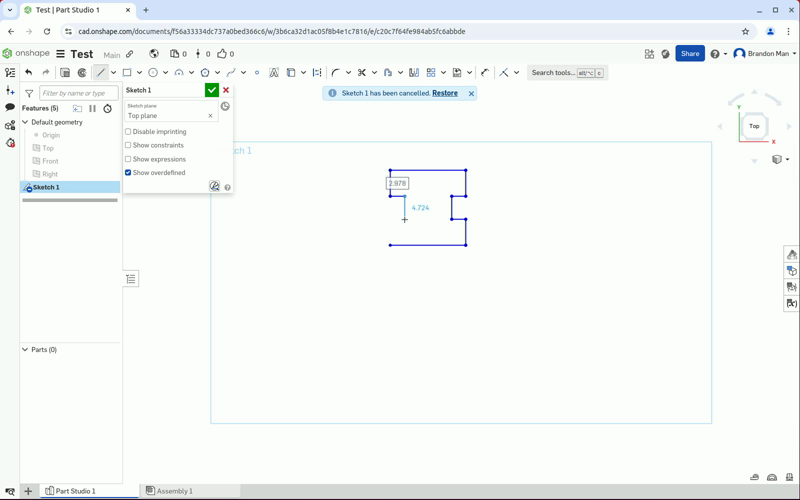
click(404, 219)
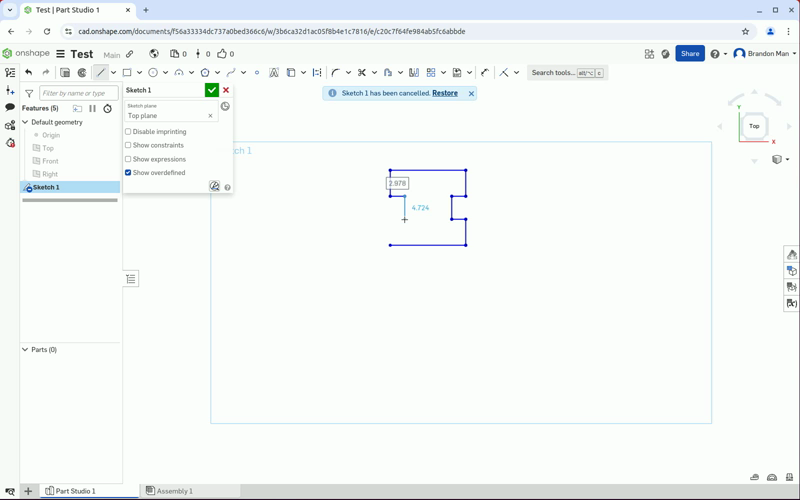
key_up(shift)
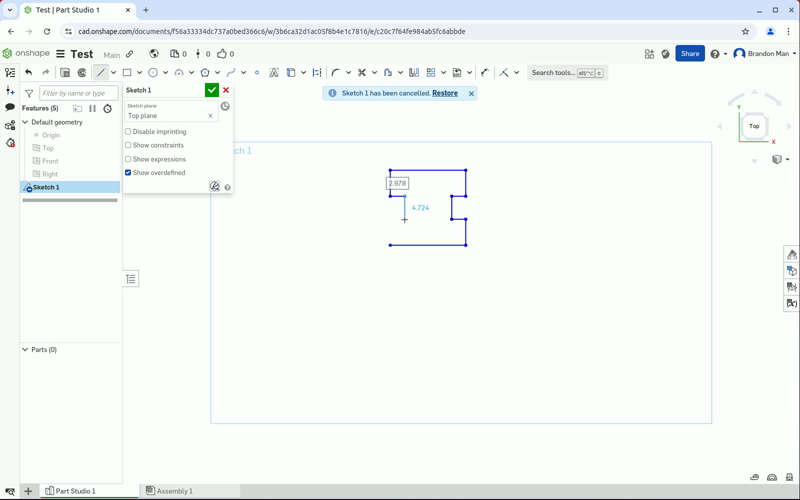
key_down(shift)
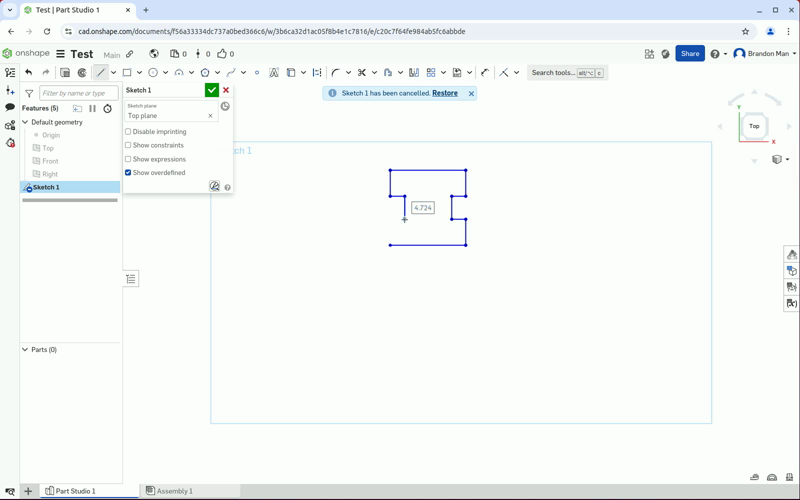
mouse_move(434, 219)
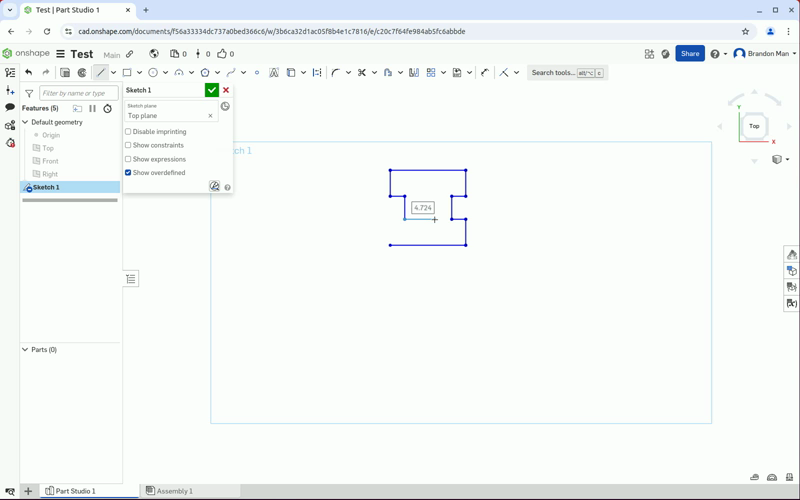
mouse_move(390, 219)
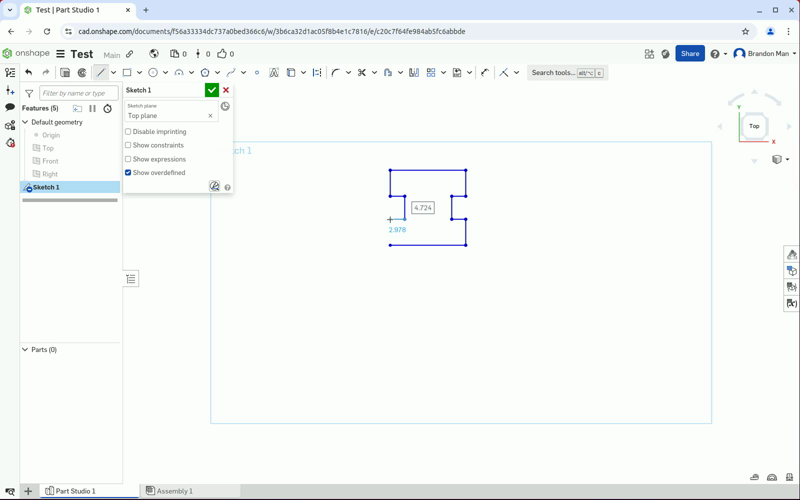
click(390, 219)
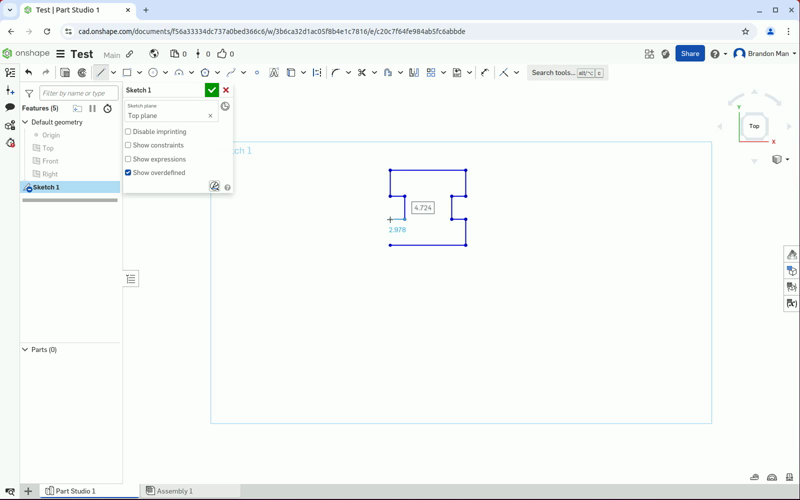
key_up(shift)
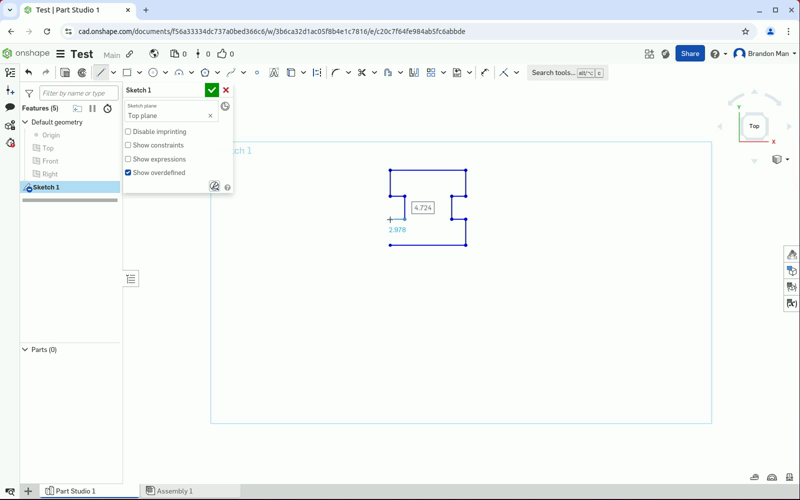
mouse_move(420, 219)
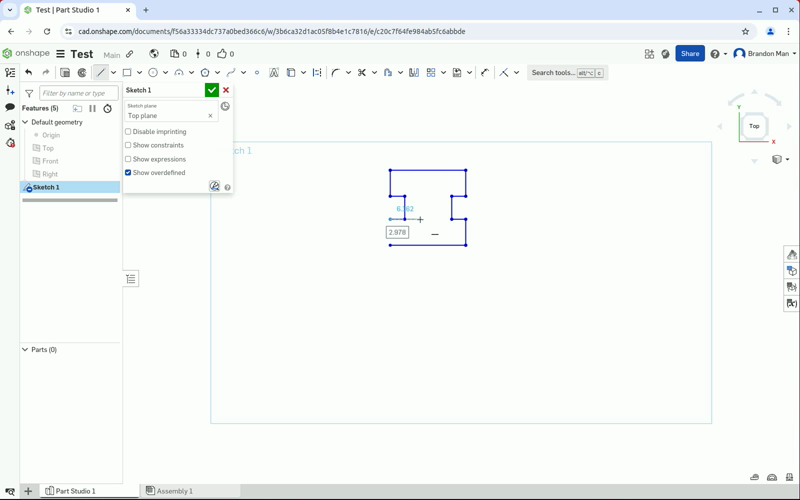
key_down(shift)
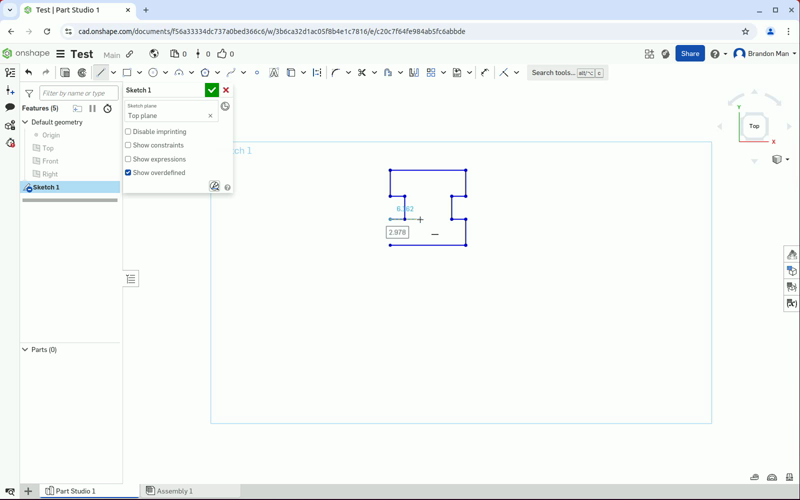
mouse_move(390, 245)
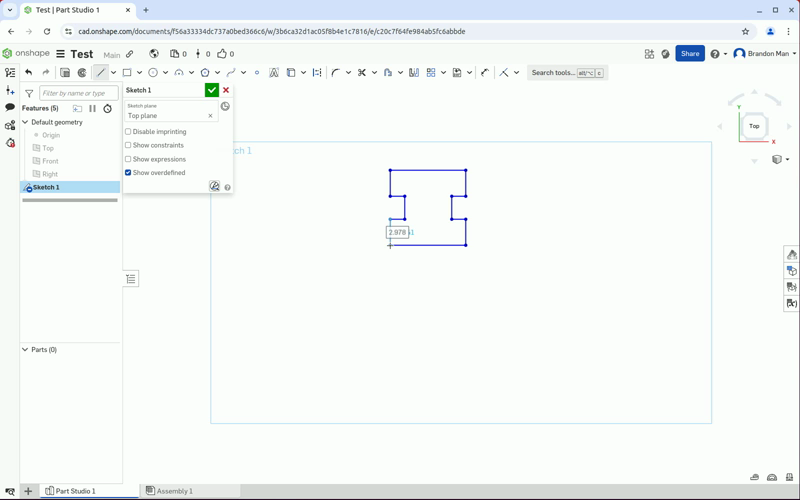
key_up(shift)
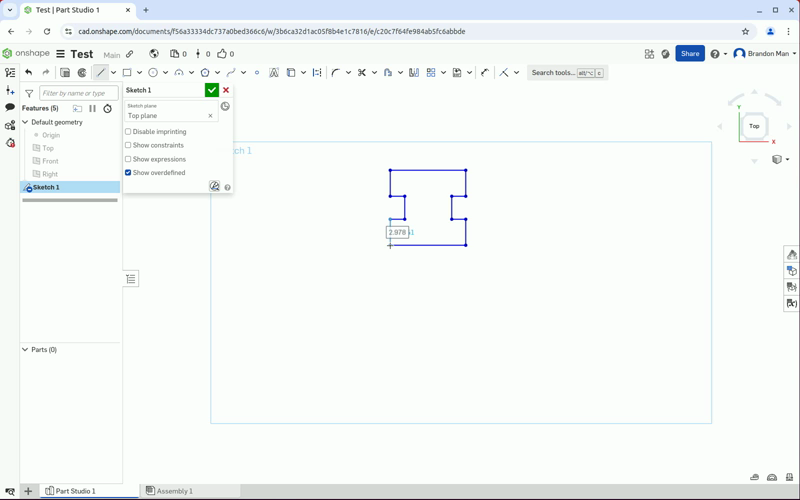
click(390, 245)
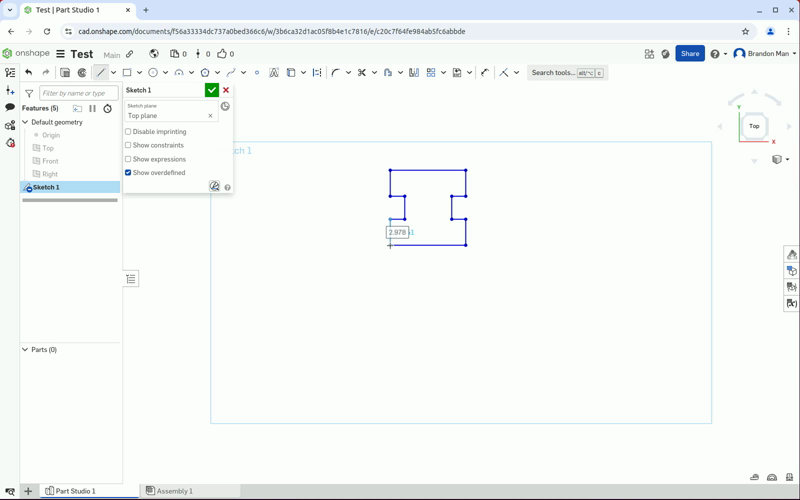
key(esc)
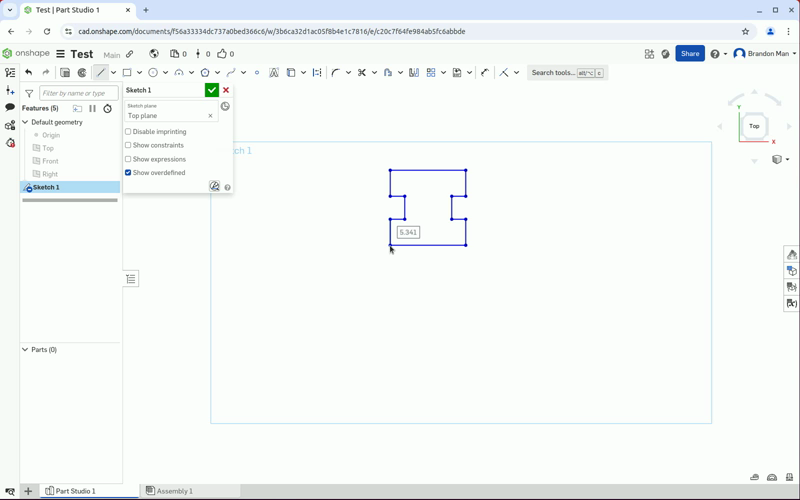
key(c)
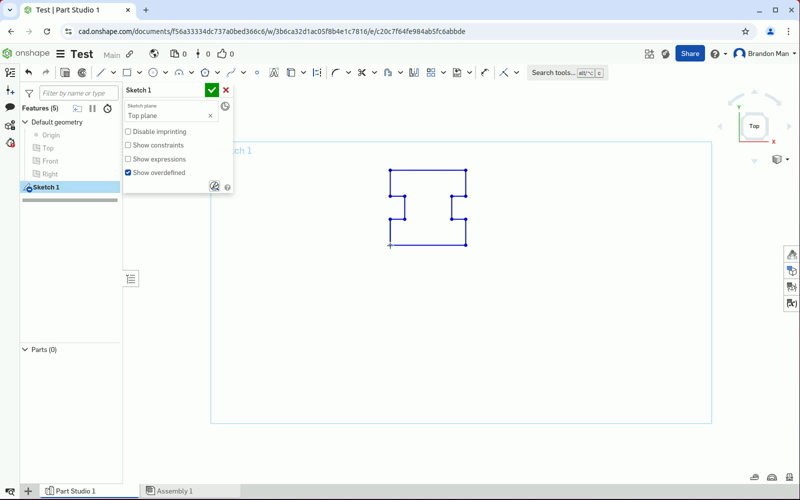
key_down(shift)
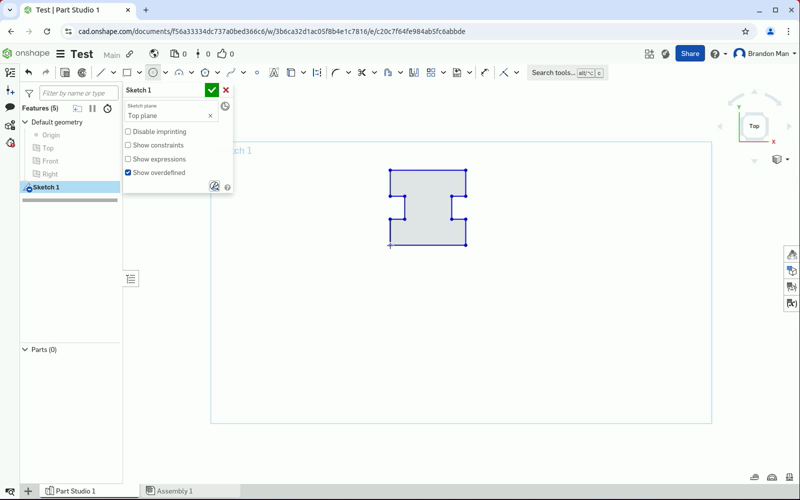
mouse_move(428, 207)
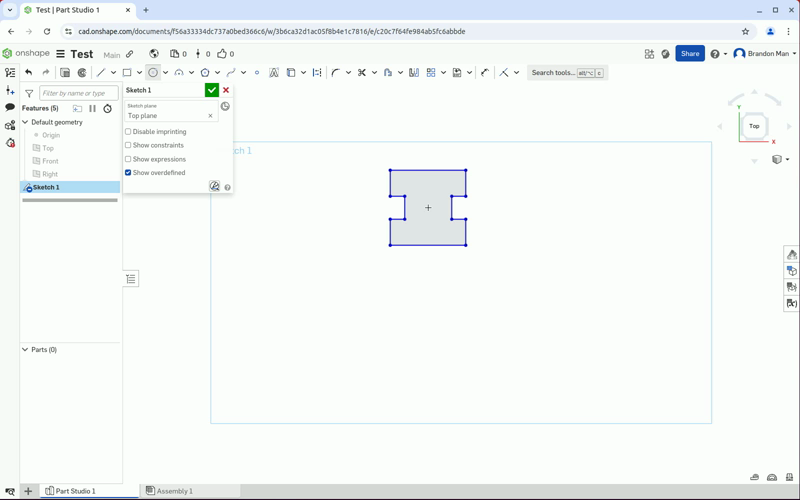
click(428, 207)
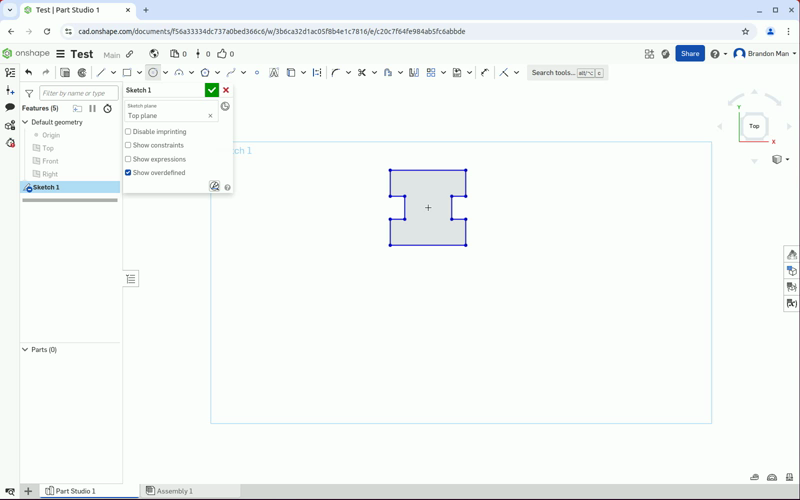
key_up(shift)
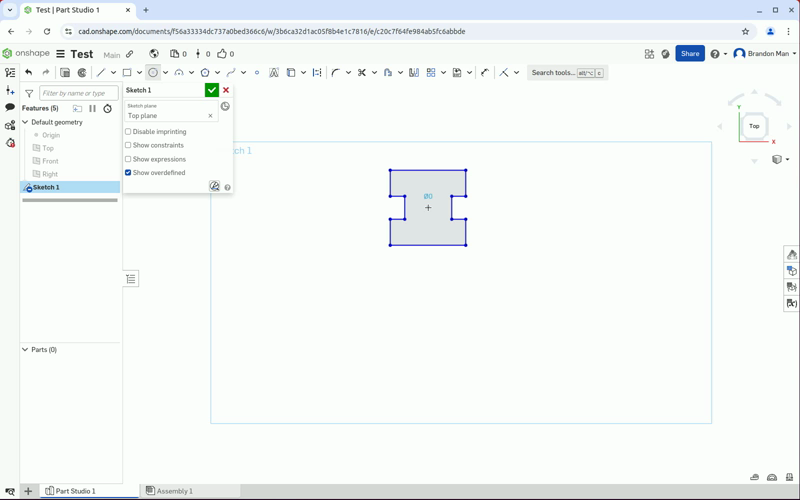
mouse_move(437, 207)
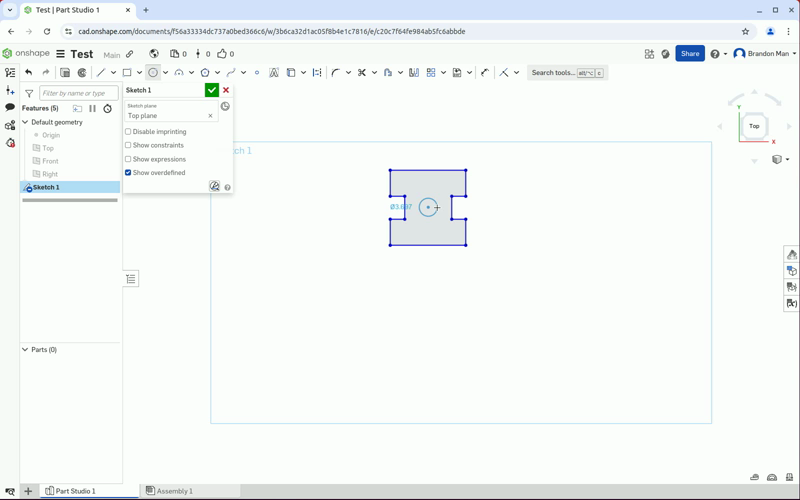
click(437, 207)
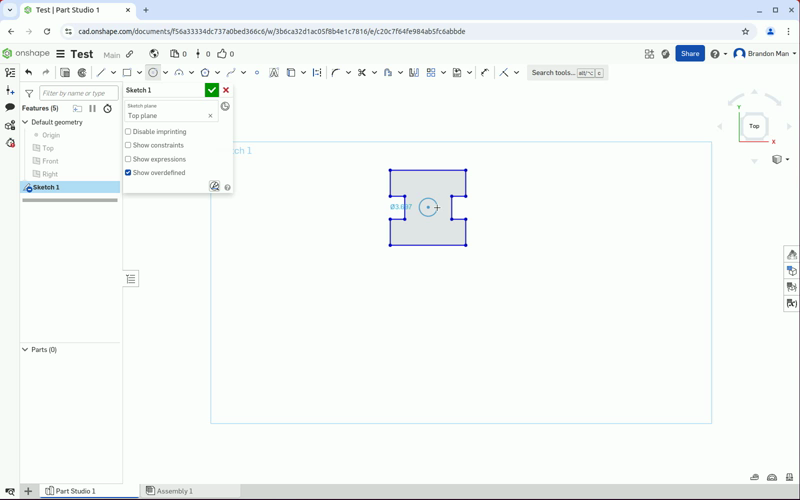
key(esc)
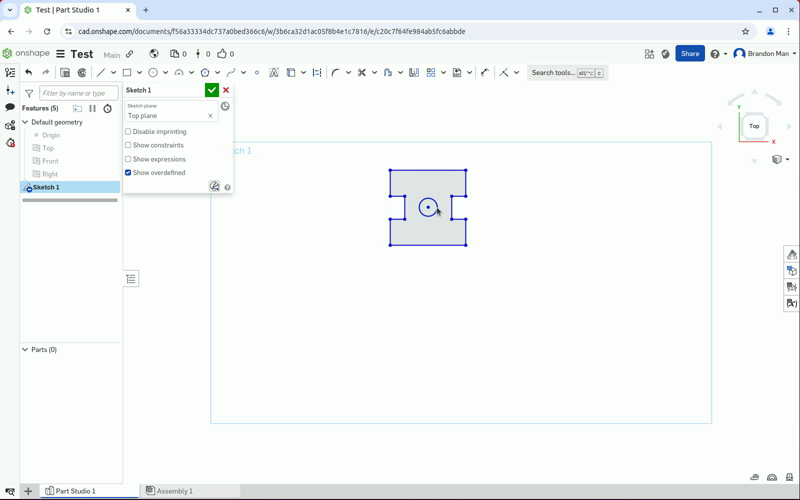
mouse_move(409, 239)
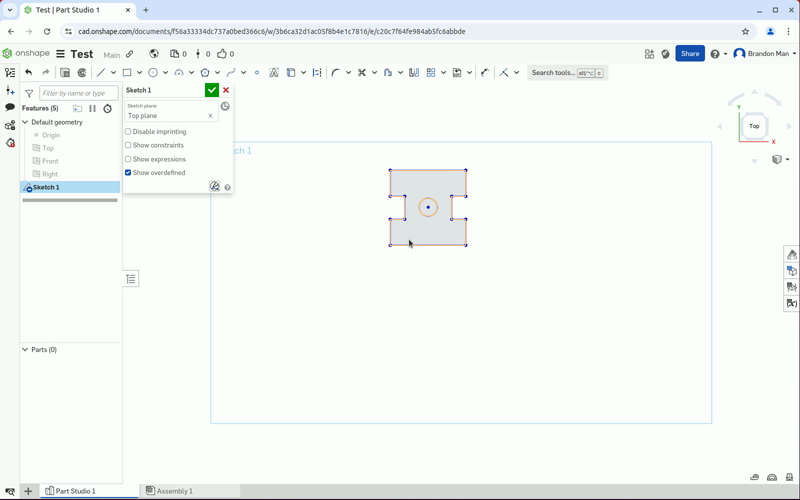
click(409, 239)
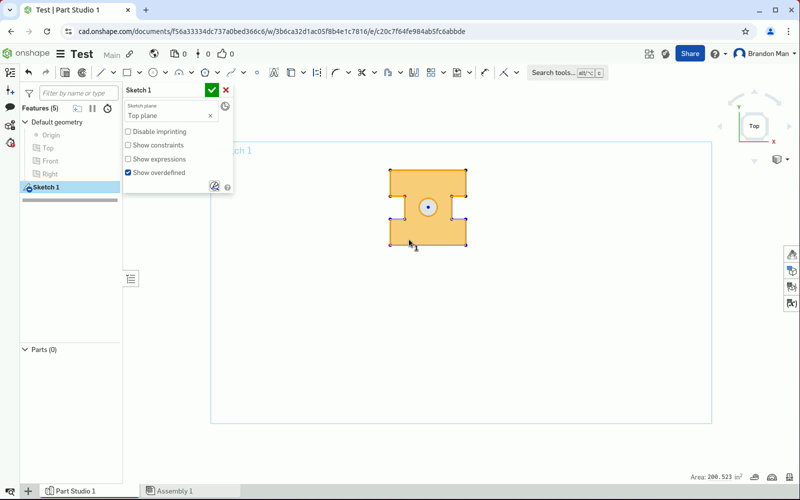
mouse_move(73, 352)
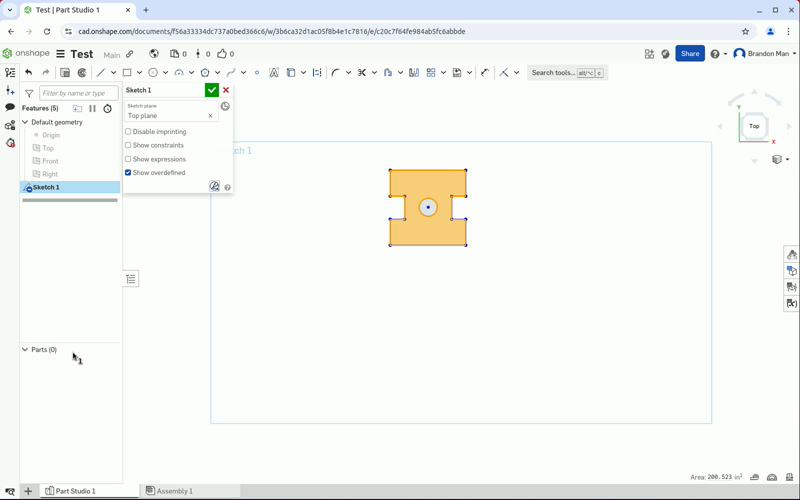
key(shift+y)
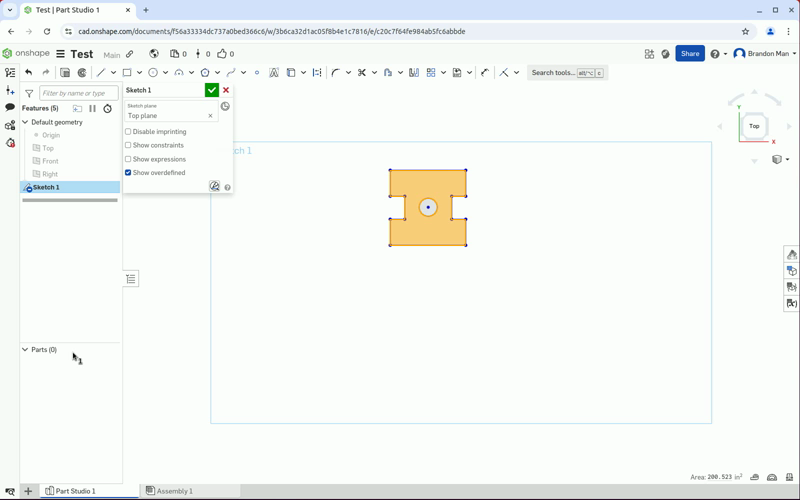
key(shift+e)
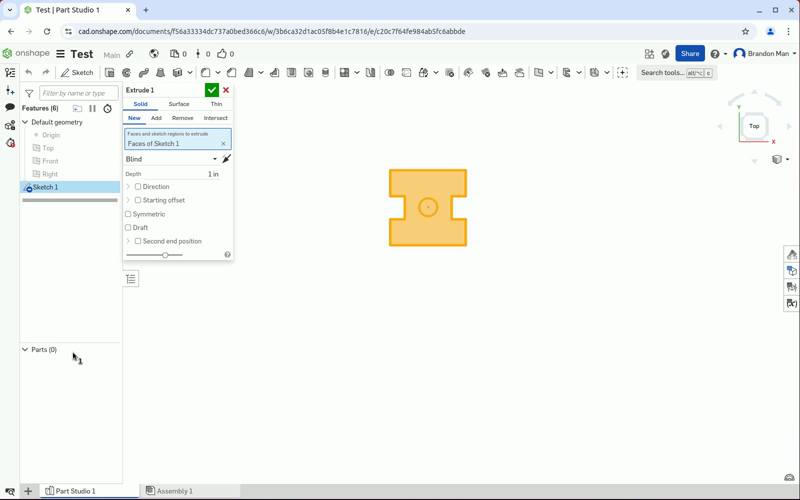
mouse_move(143, 106)
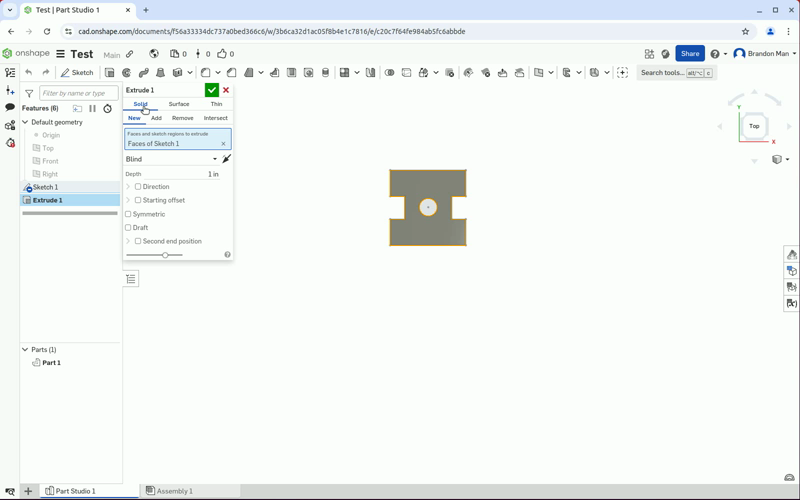
click(143, 106)
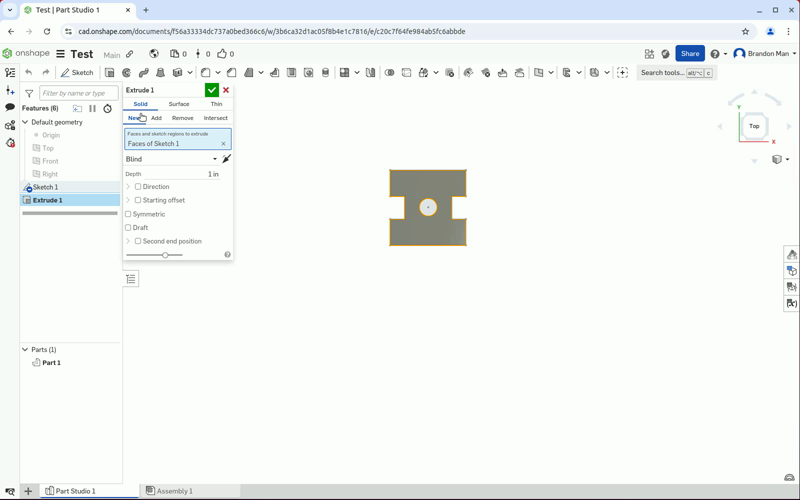
mouse_move(137, 120)
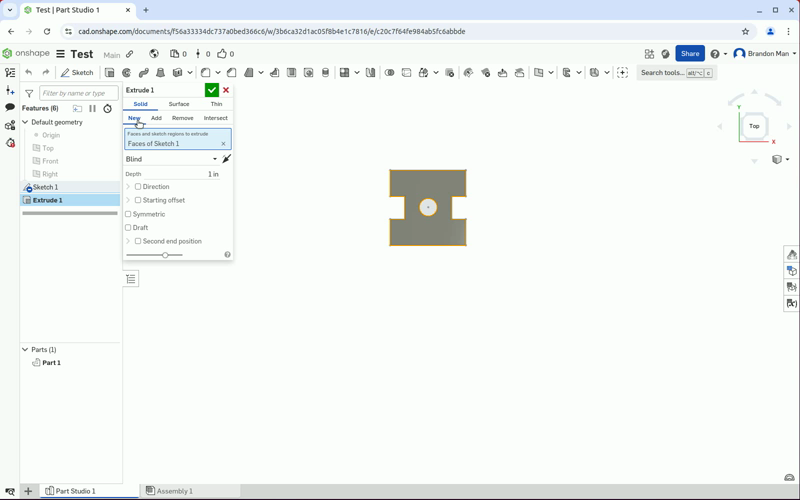
click(137, 120)
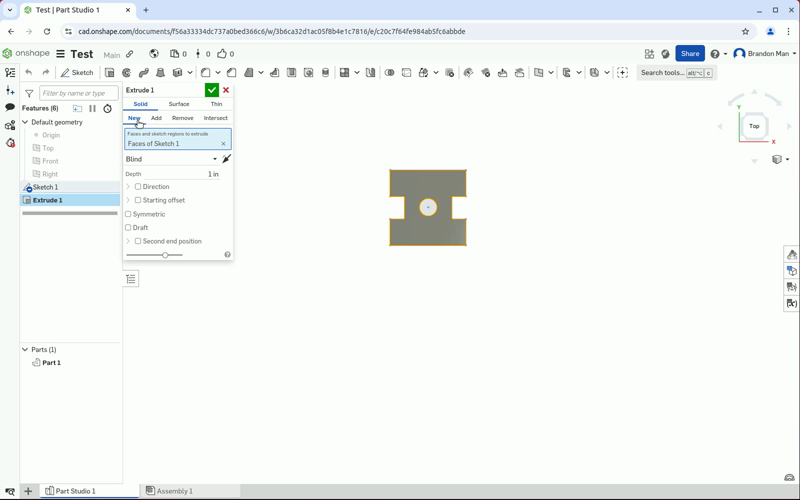
key(tab, 4)
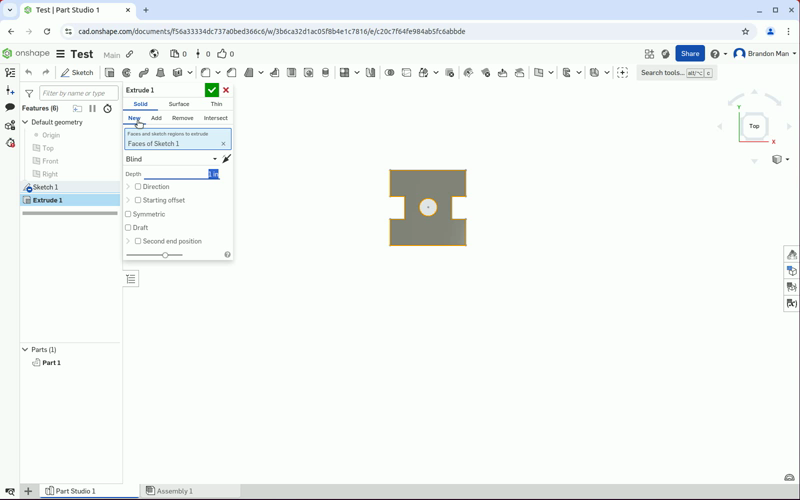
text(3.851)
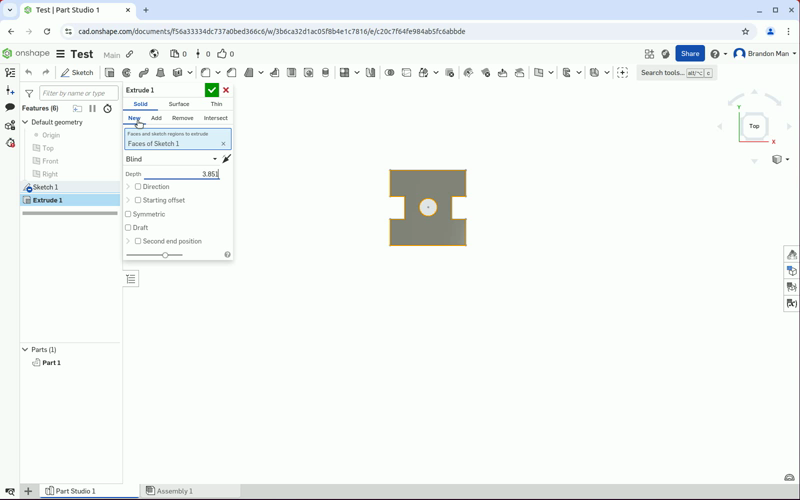
key(enter)
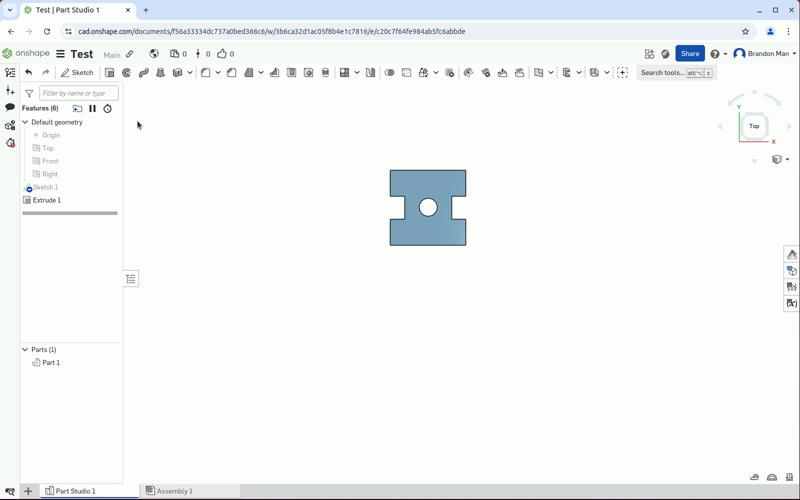
key(shift+h)
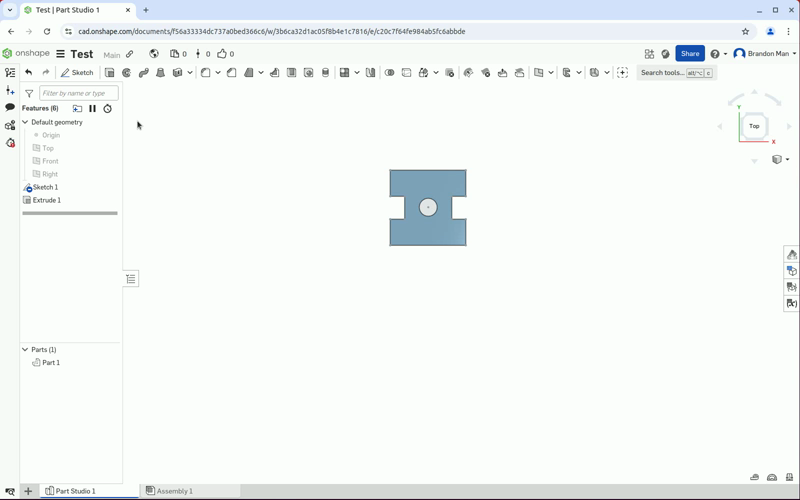
key(shift+h)
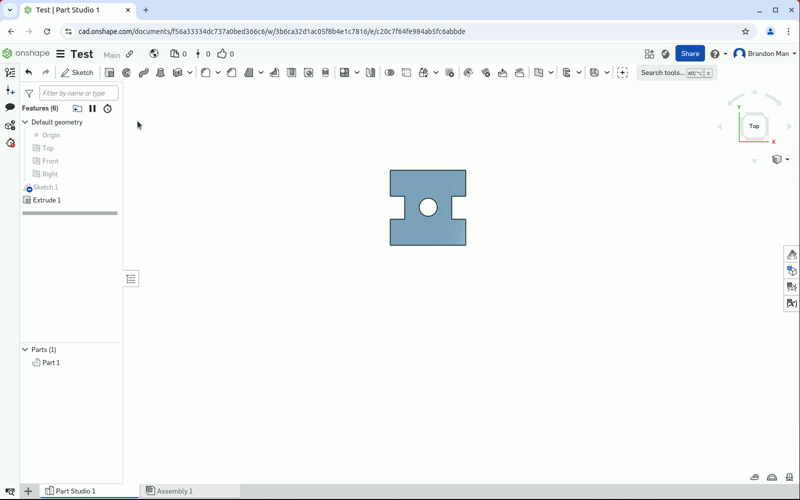
mouse_move(73, 189)
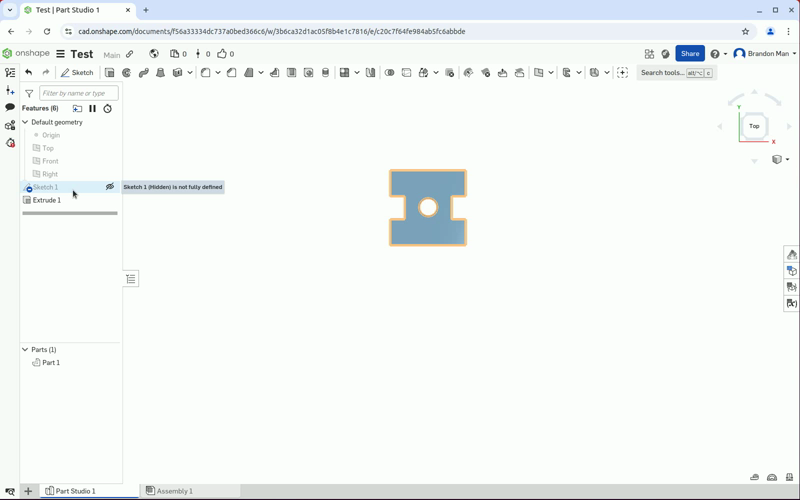
click(73, 189)
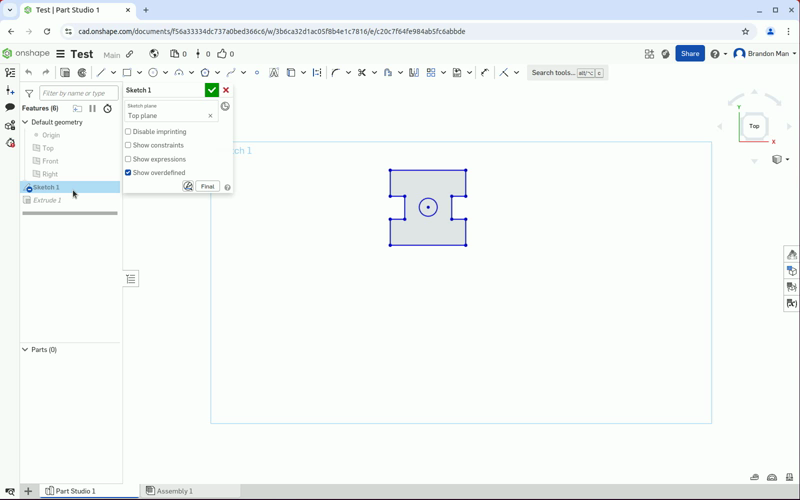
mouse_move(229, 92)
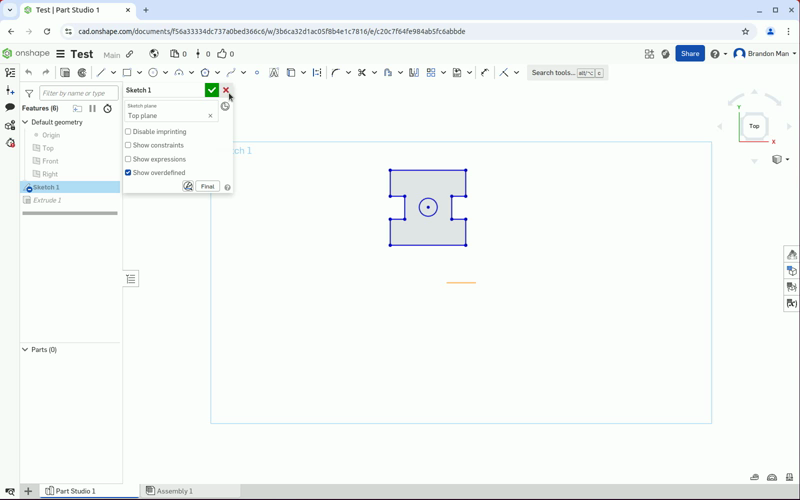
click(229, 92)
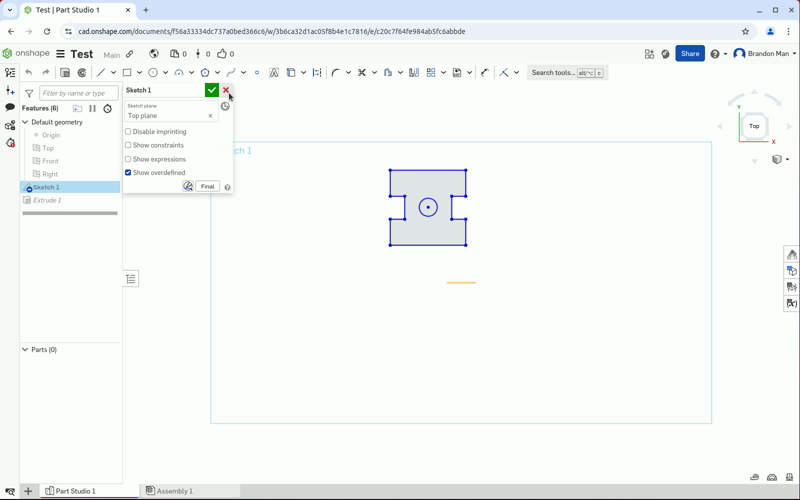
key(shift+s)
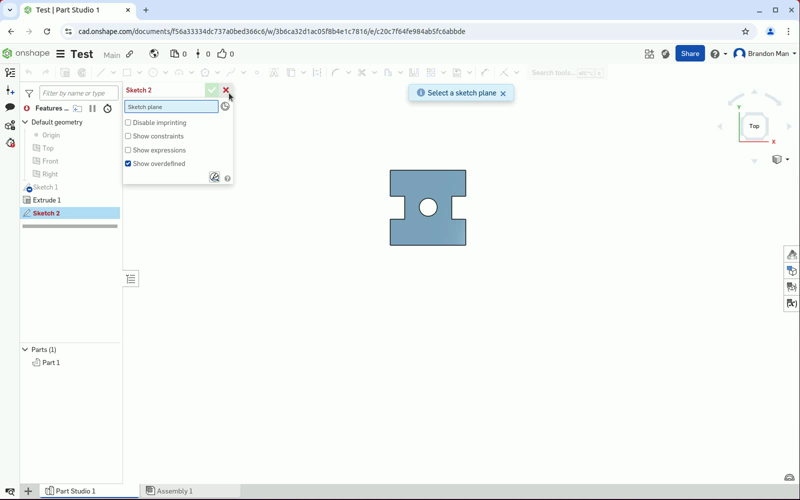
mouse_move(73, 150)
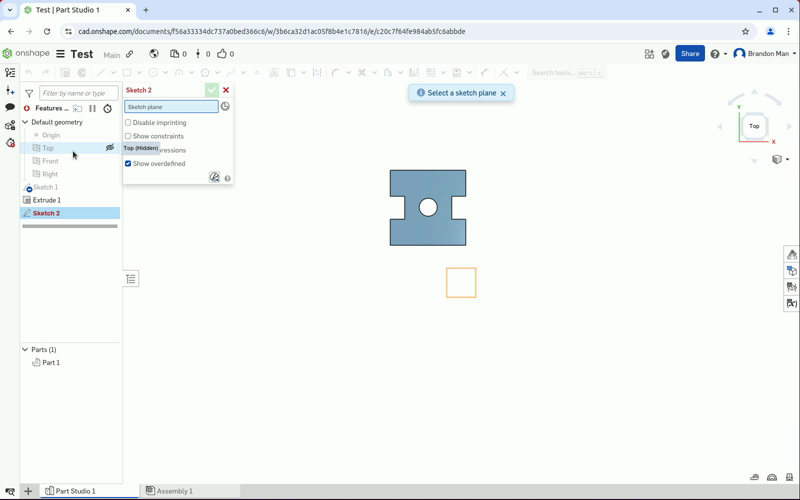
click(73, 150)
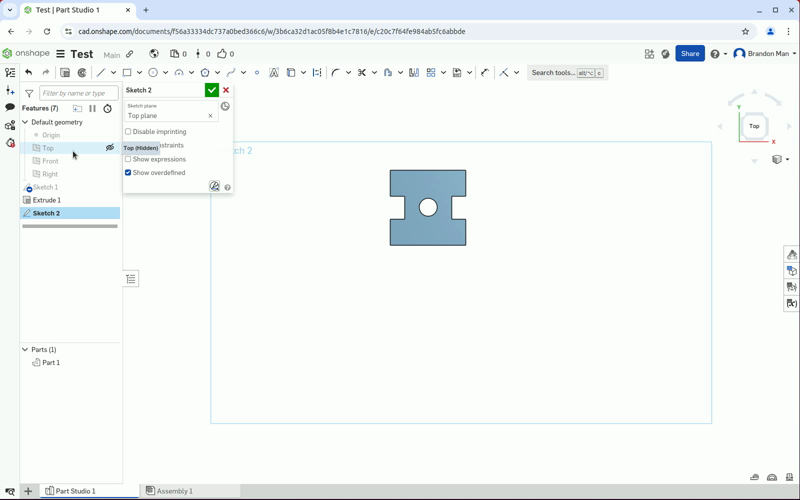
mouse_move(73, 352)
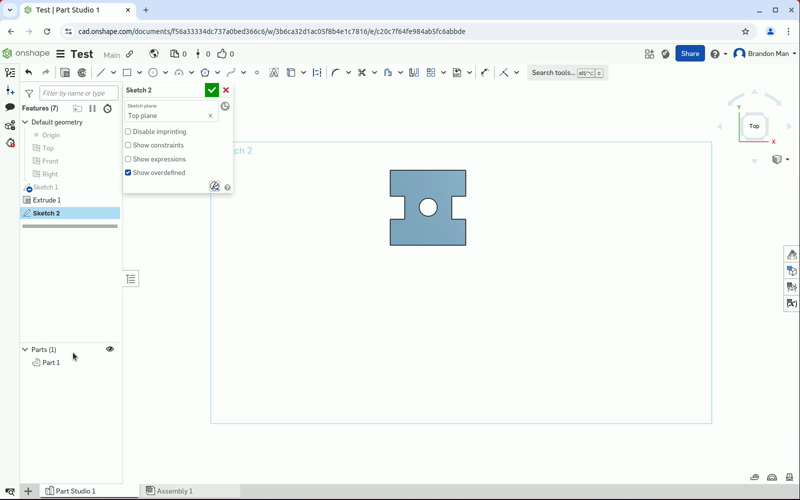
key(y)
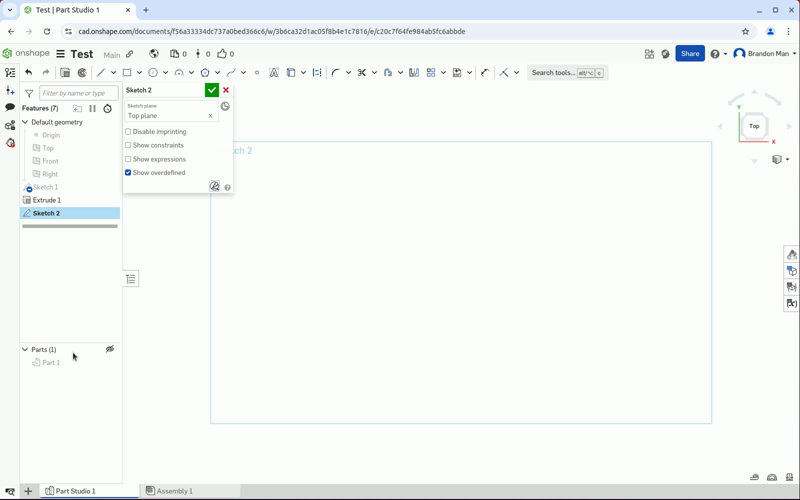
key(l)
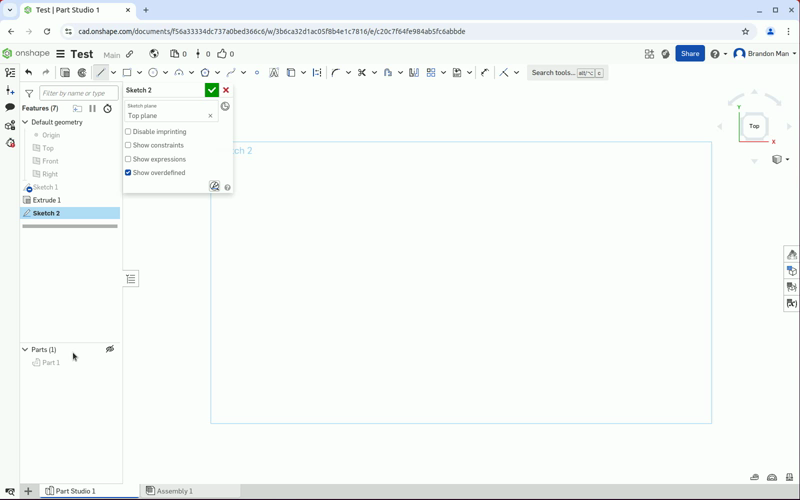
key_down(shift)
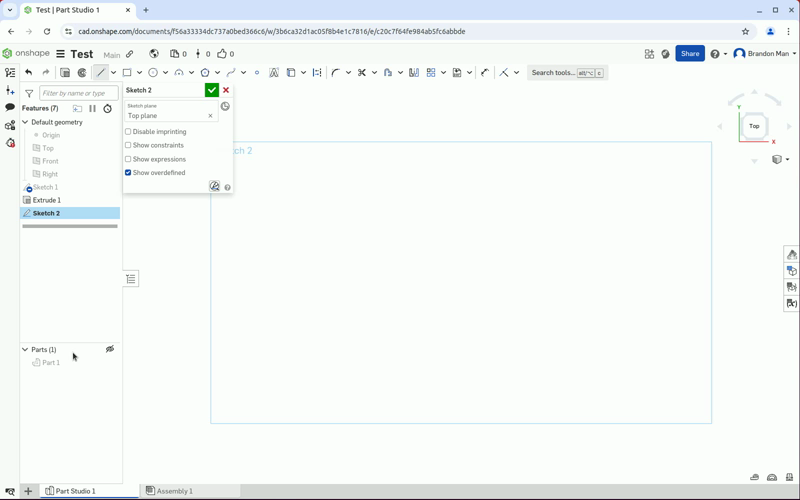
mouse_move(390, 282)
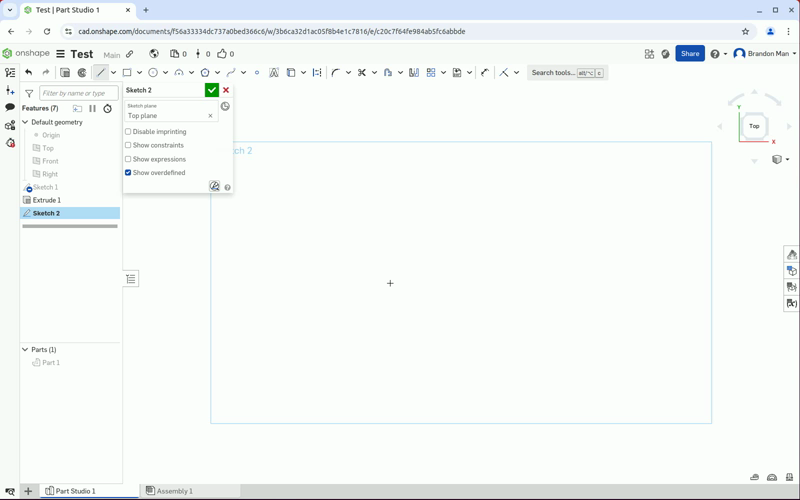
click(390, 282)
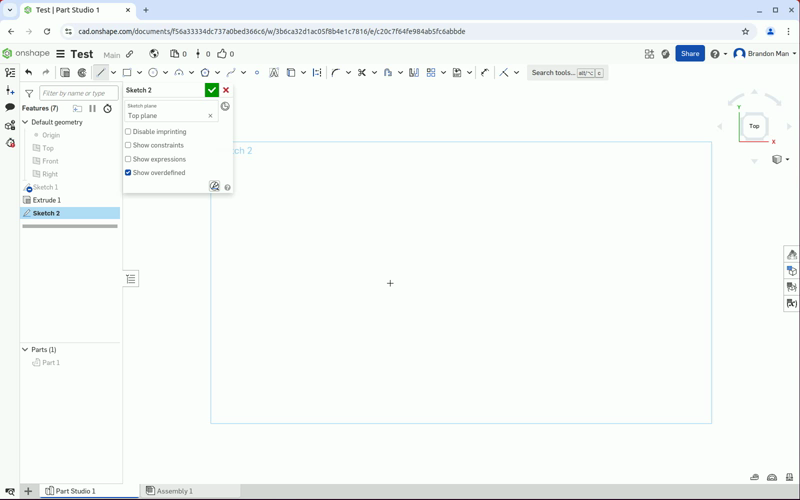
key_up(shift)
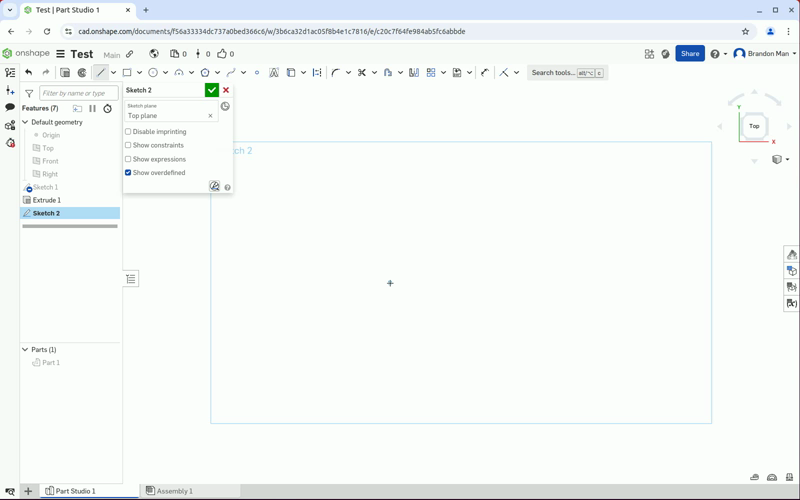
key_down(shift)
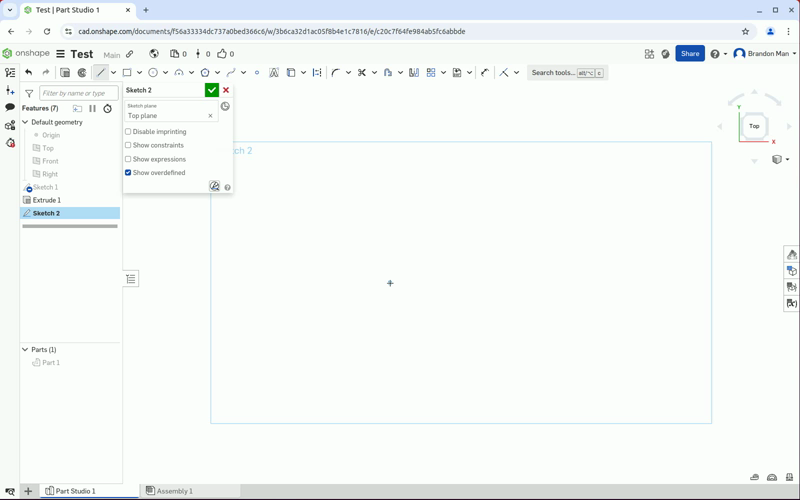
mouse_move(465, 282)
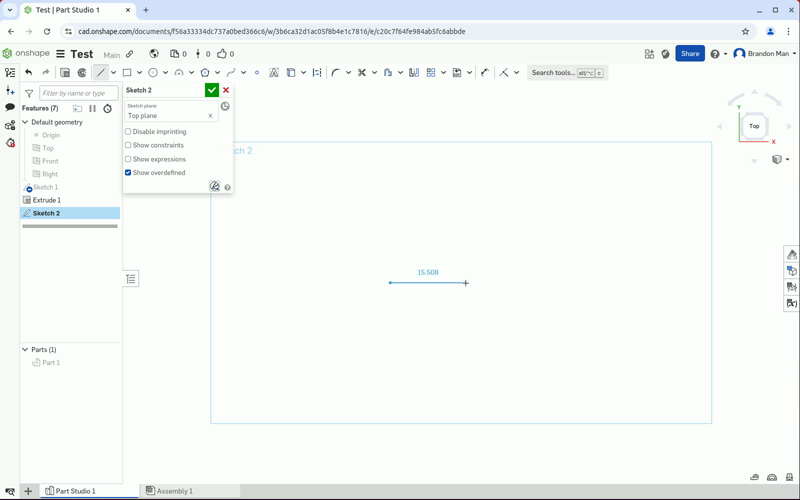
click(465, 282)
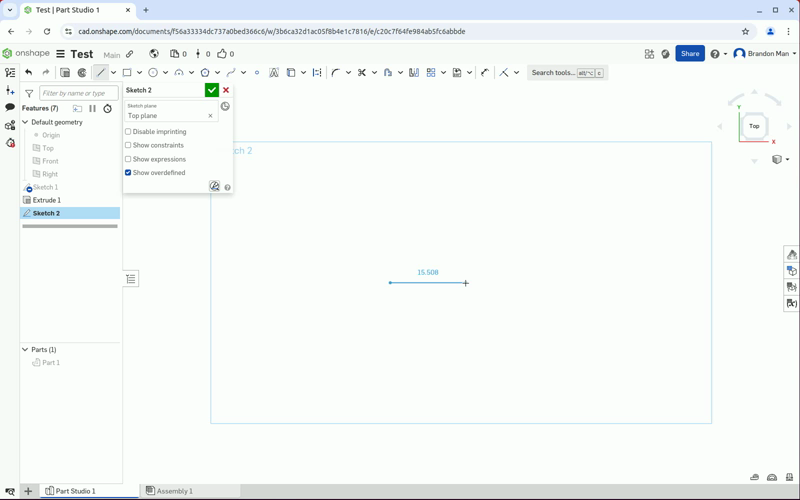
key_up(shift)
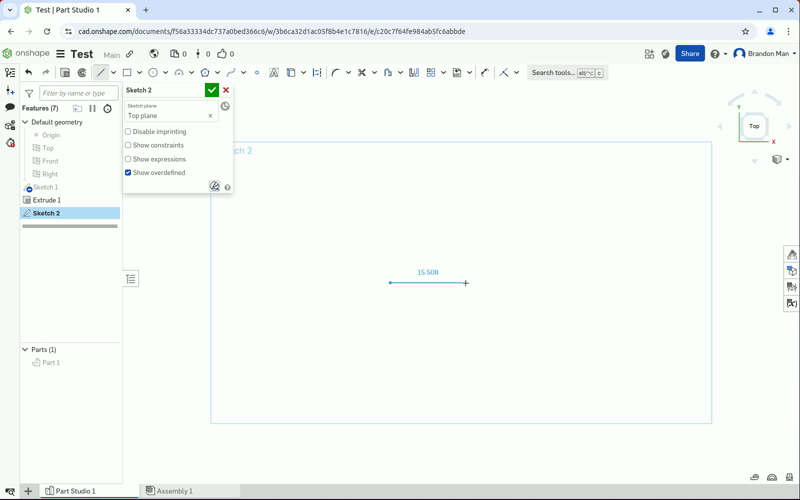
key_down(shift)
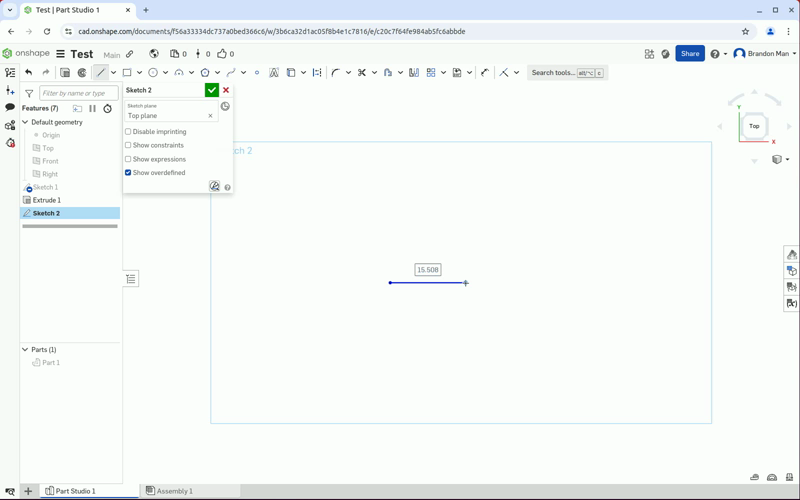
mouse_move(495, 282)
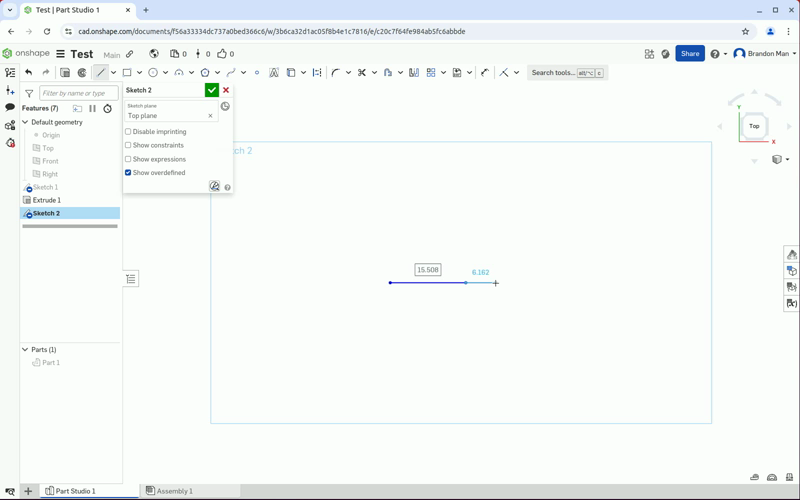
mouse_move(465, 244)
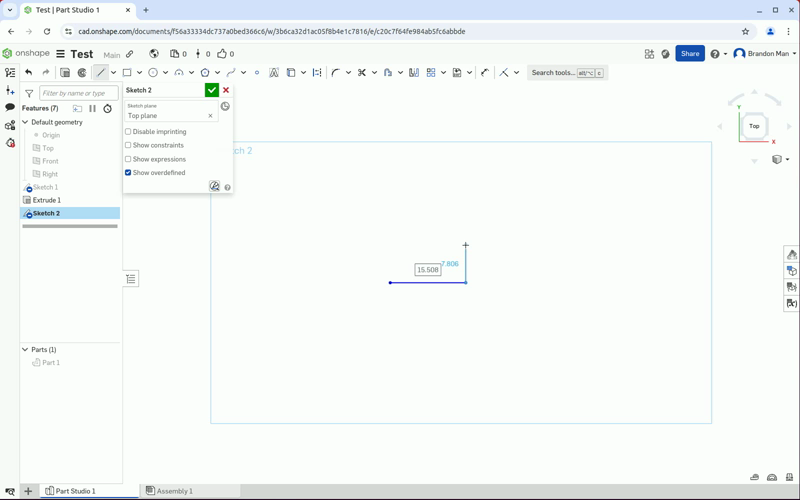
click(465, 244)
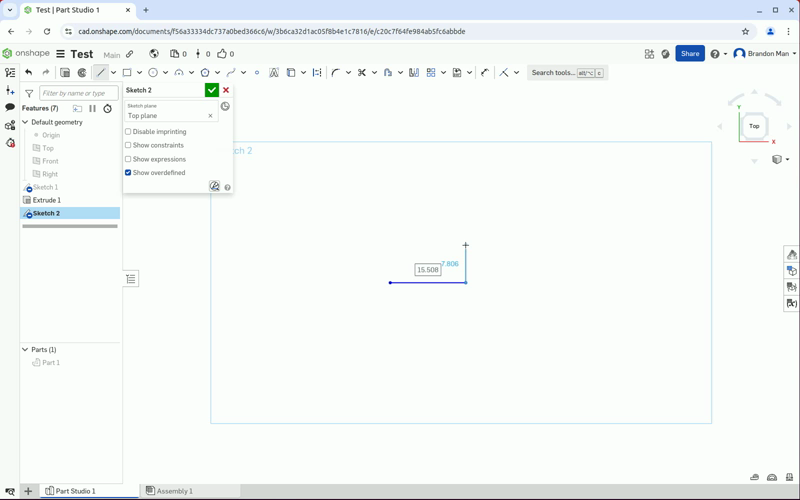
key_up(shift)
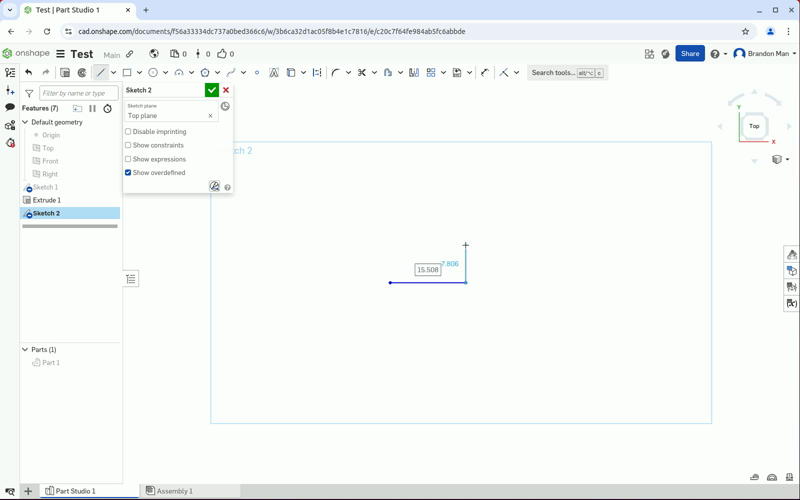
key_down(shift)
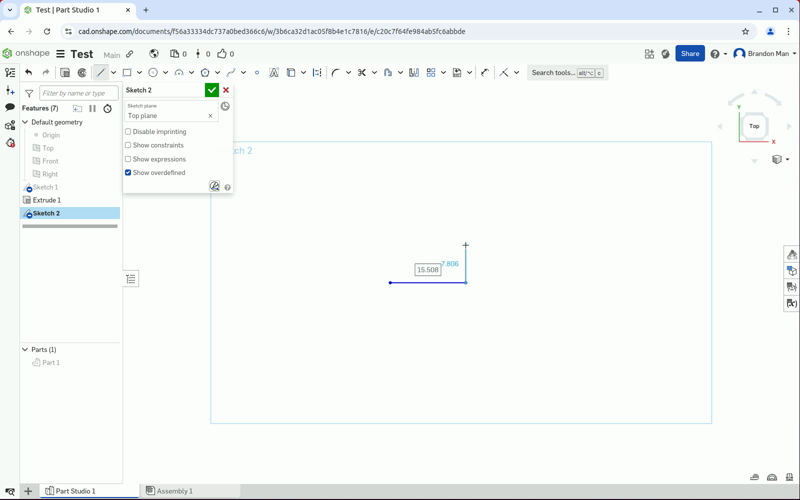
mouse_move(390, 244)
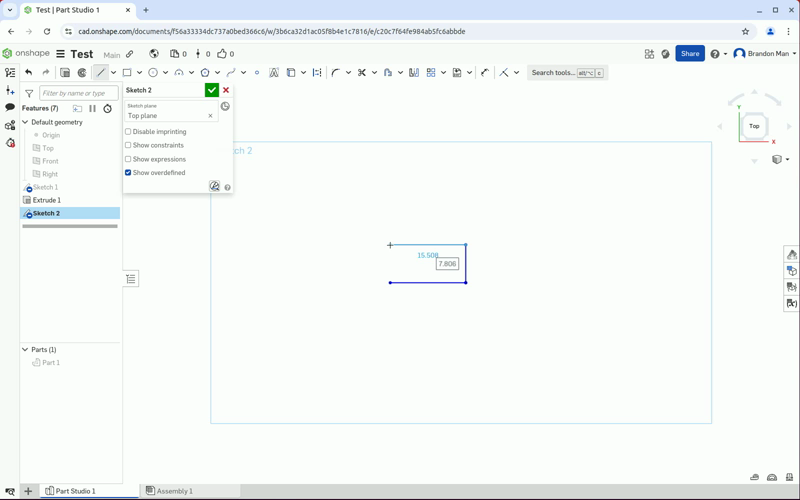
click(390, 244)
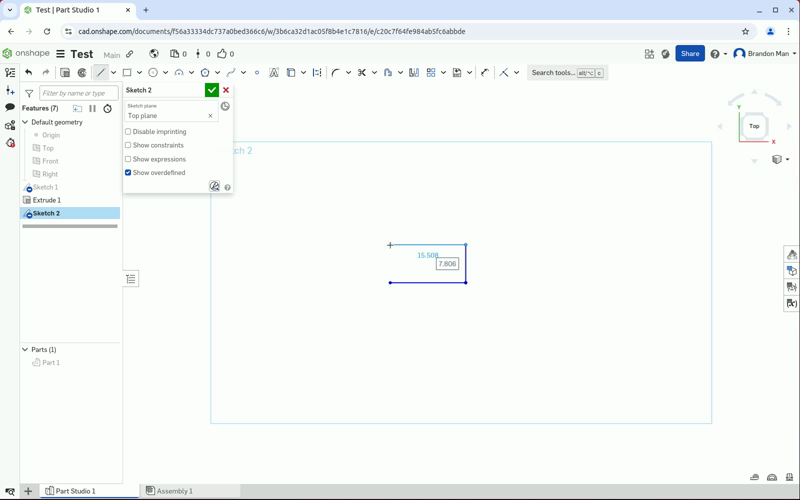
key_up(shift)
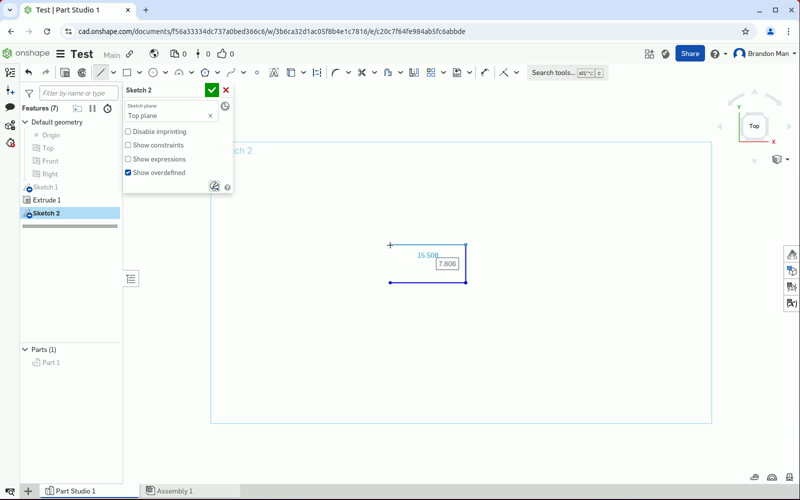
mouse_move(420, 244)
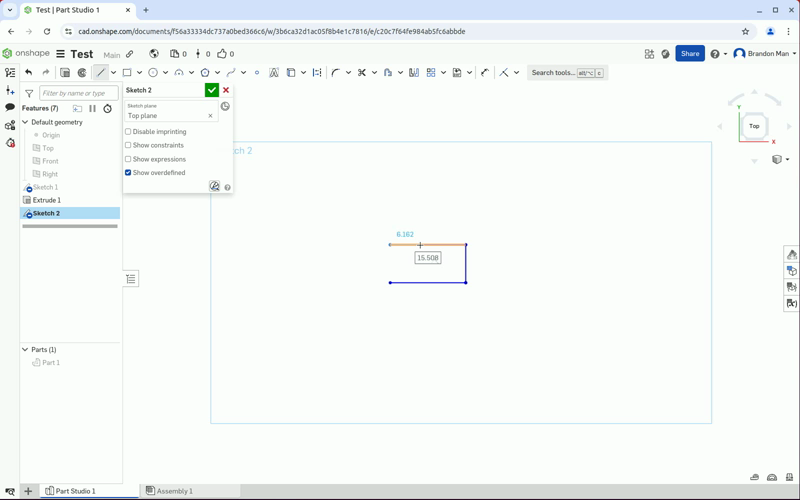
key_down(shift)
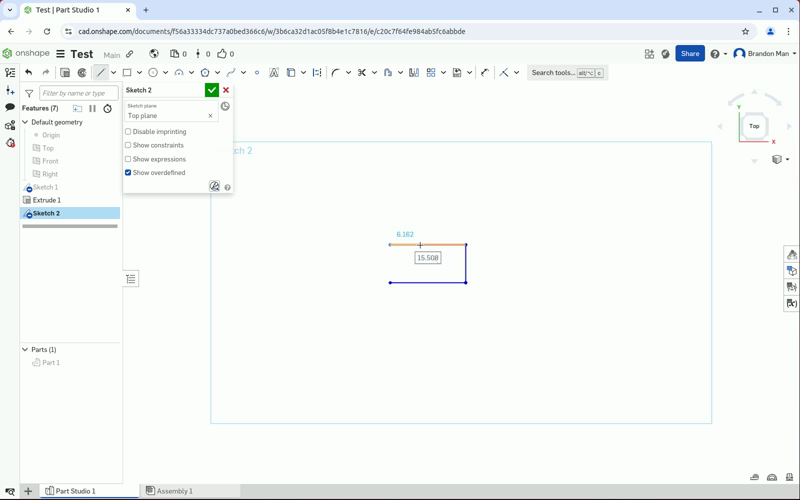
mouse_move(390, 282)
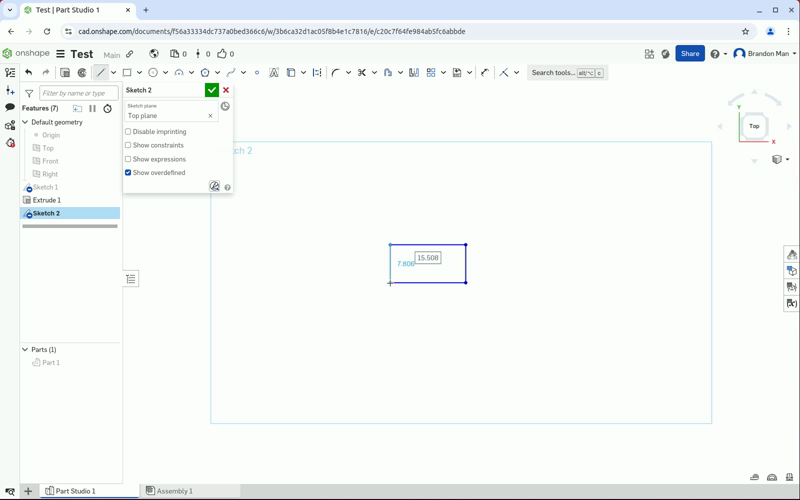
key_up(shift)
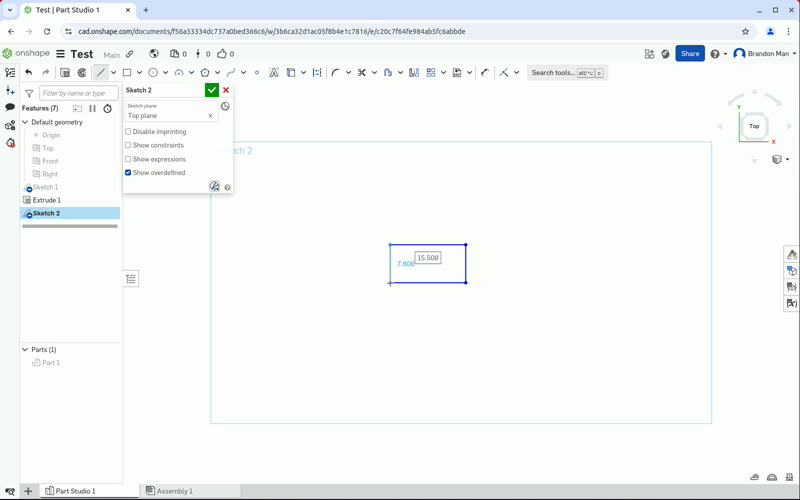
click(390, 282)
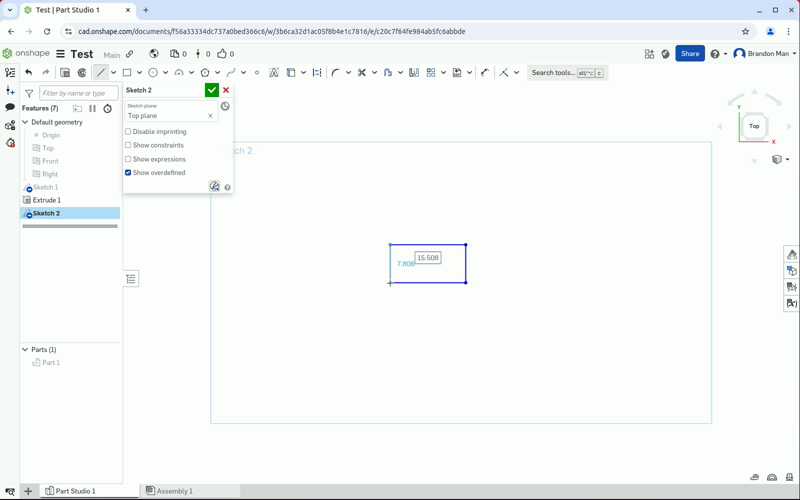
key(esc)
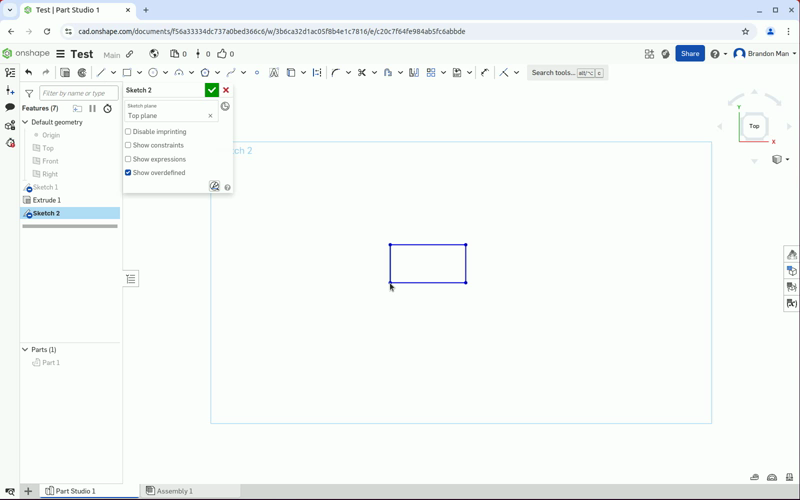
key(c)
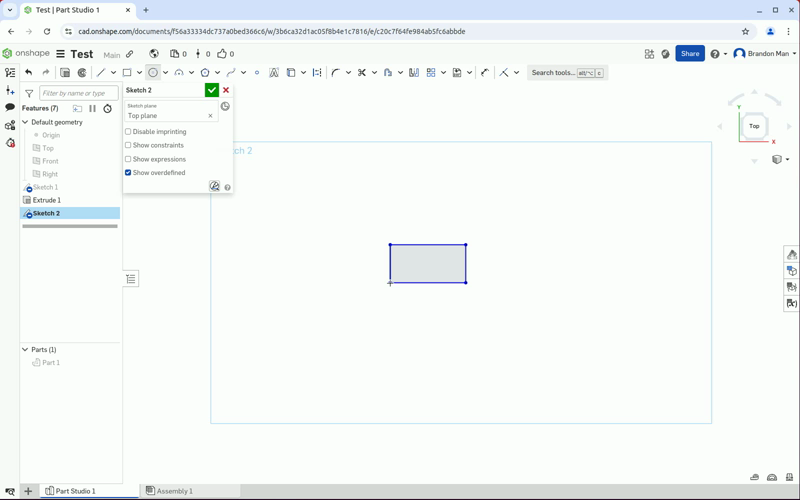
key_down(shift)
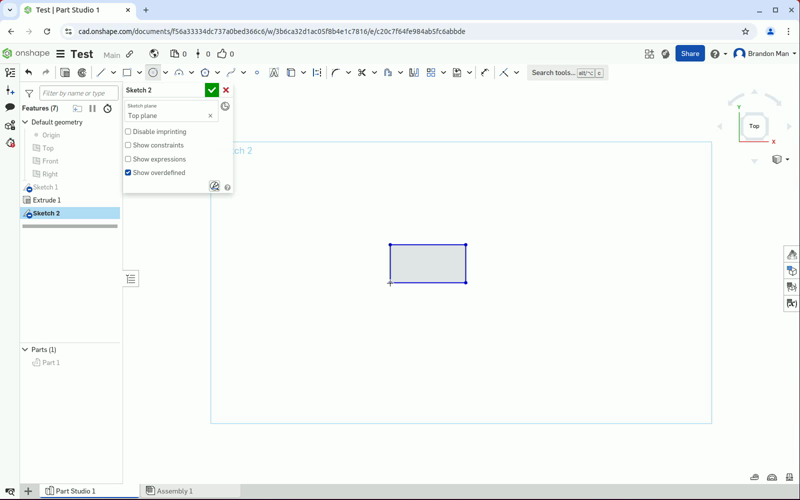
mouse_move(428, 264)
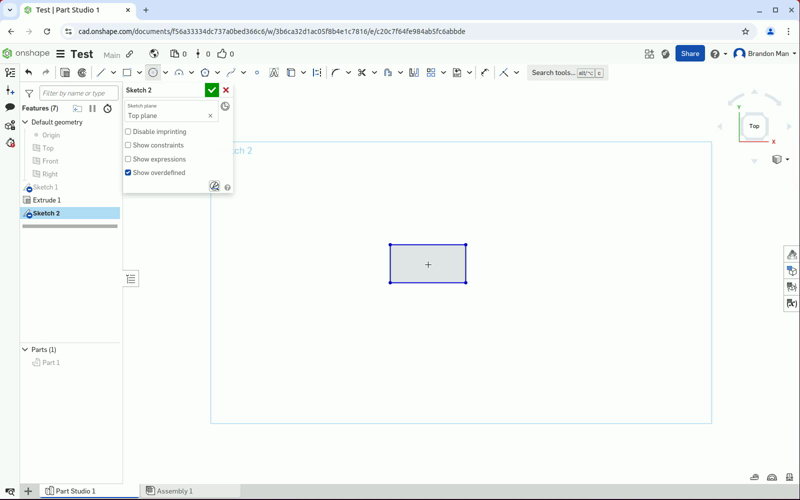
click(428, 264)
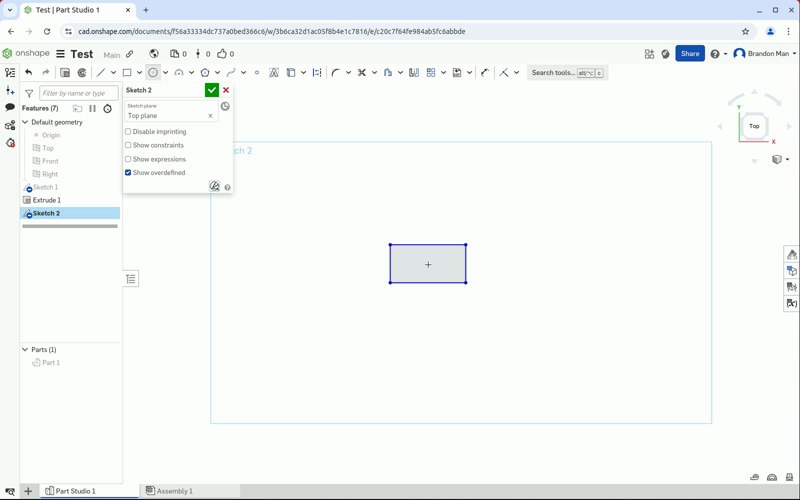
key_up(shift)
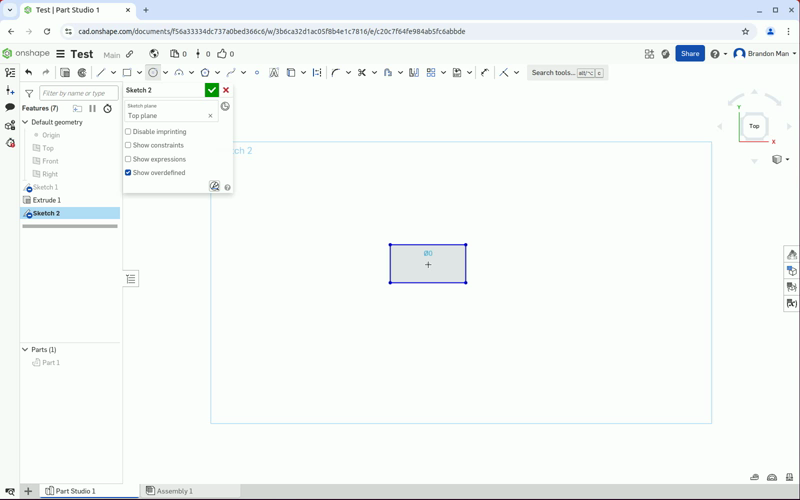
mouse_move(437, 264)
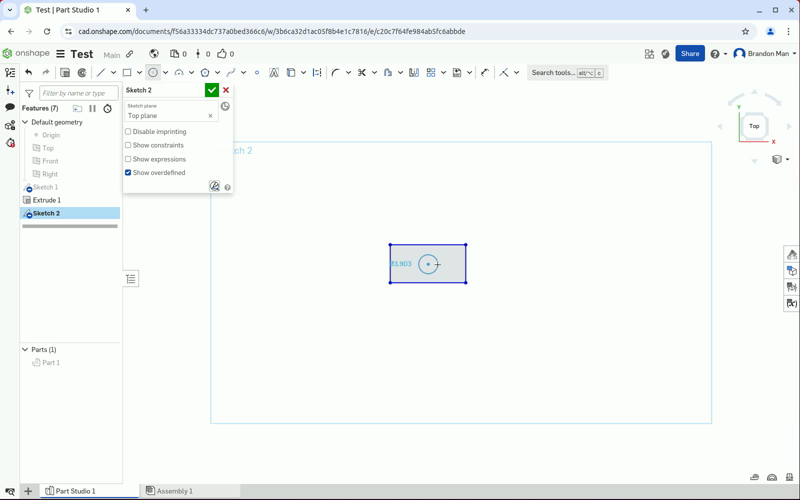
click(437, 264)
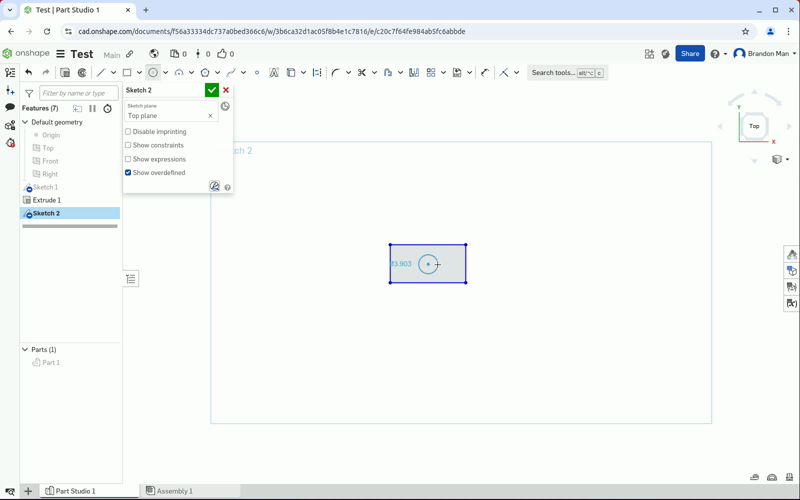
key(esc)
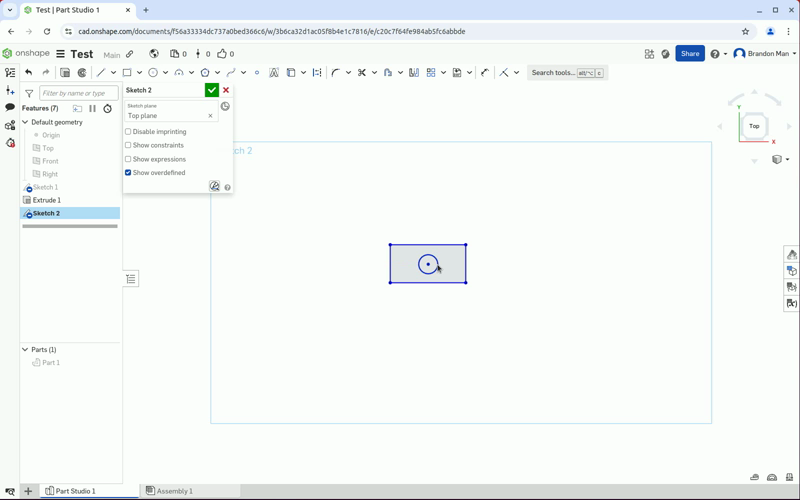
mouse_move(397, 260)
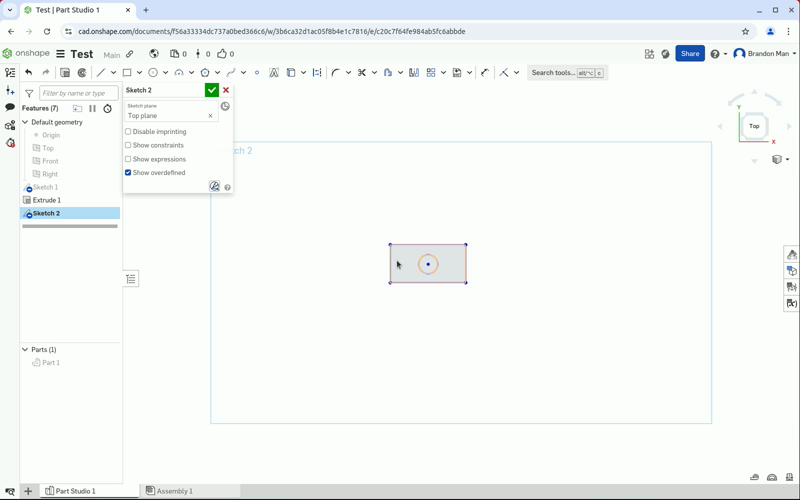
click(397, 260)
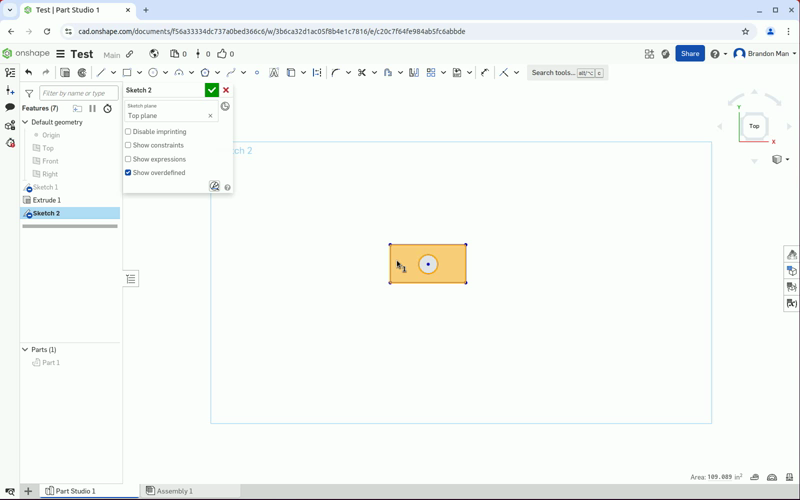
mouse_move(73, 352)
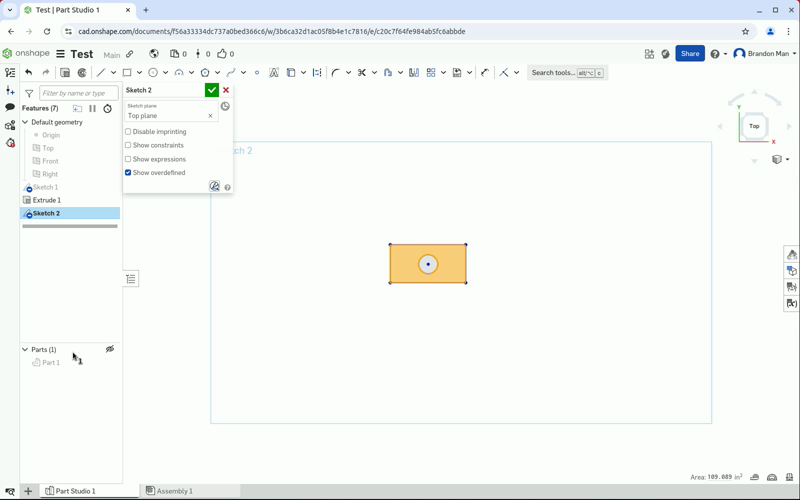
key(shift+y)
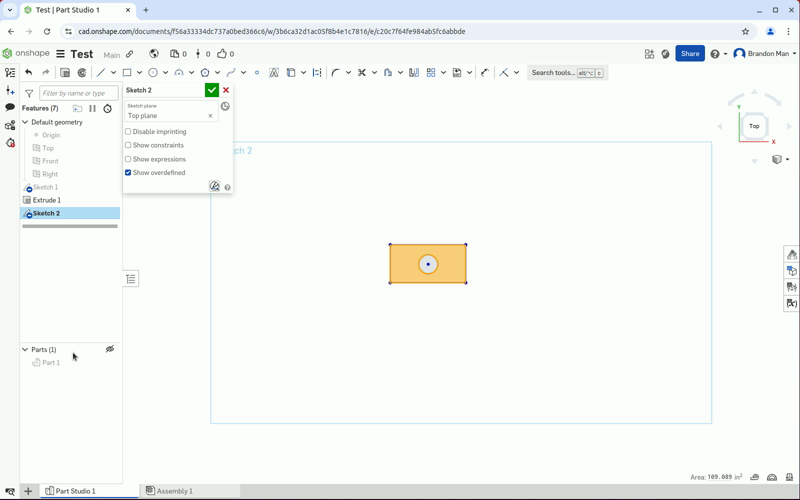
key(shift+e)
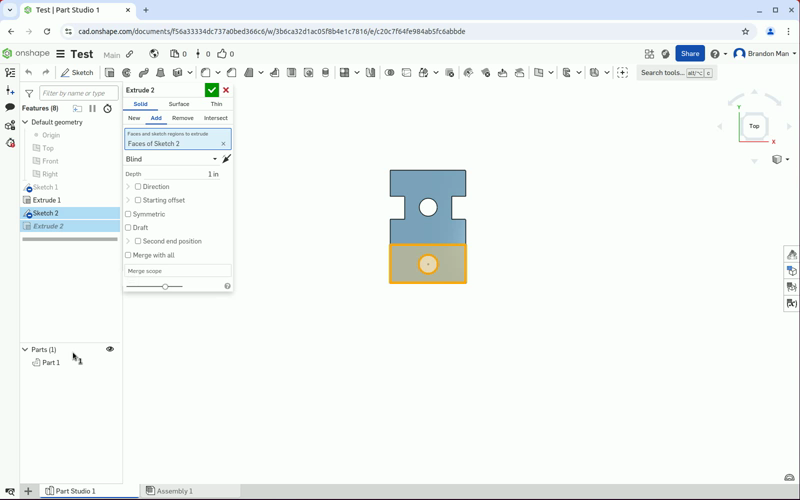
mouse_move(143, 106)
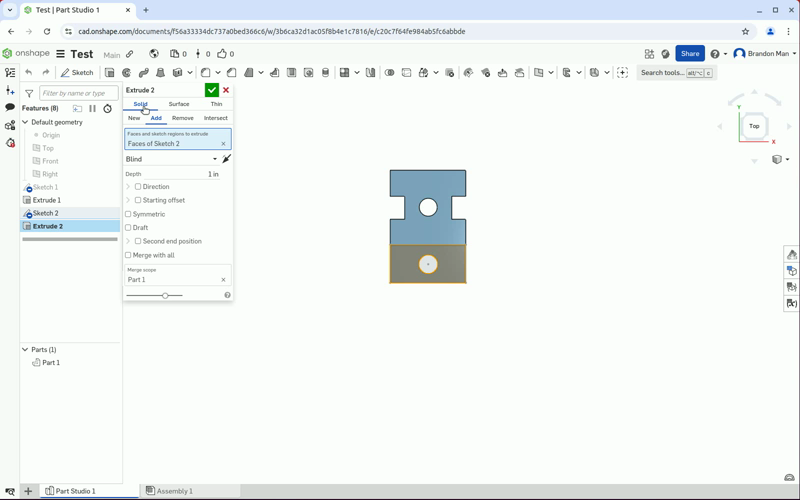
click(143, 106)
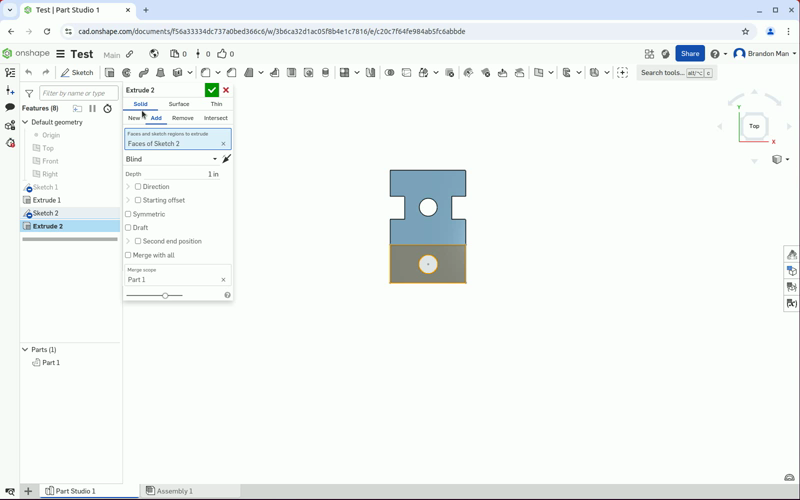
mouse_move(137, 120)
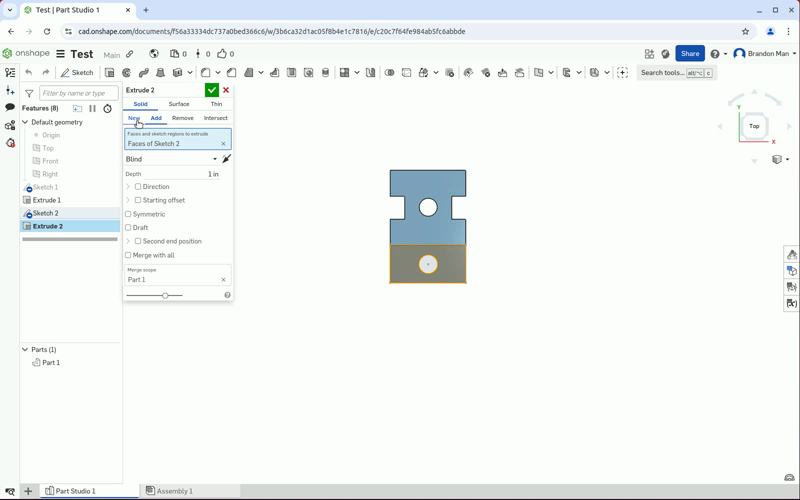
click(137, 120)
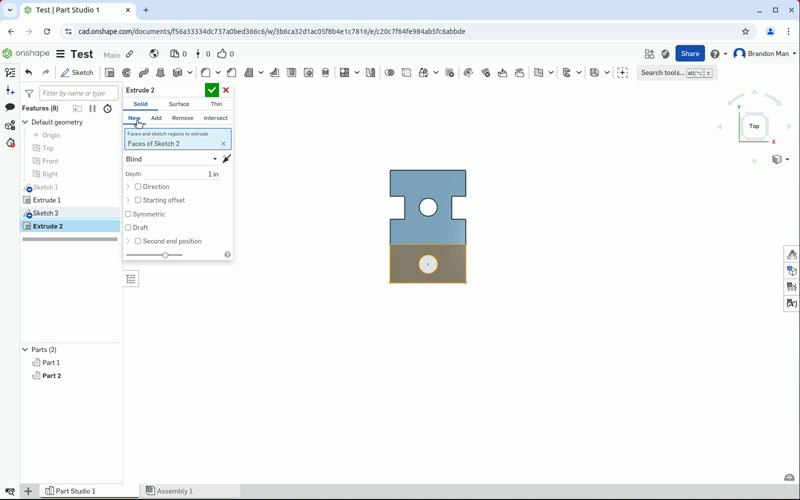
key(tab, 4)
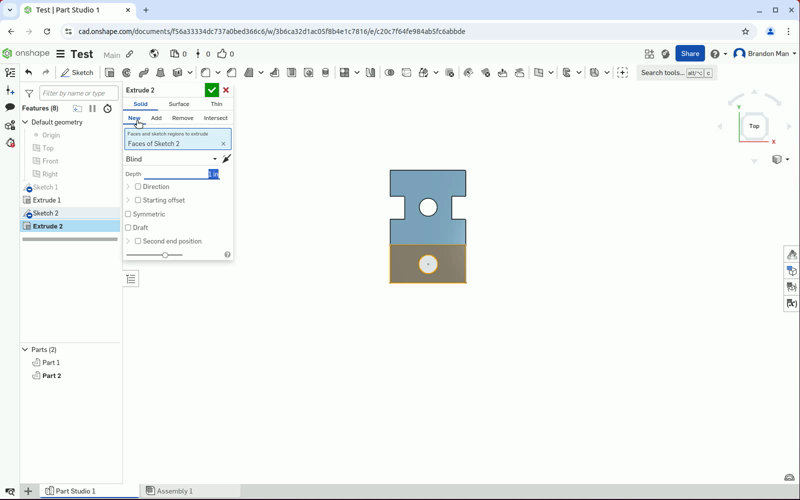
text(3.851)
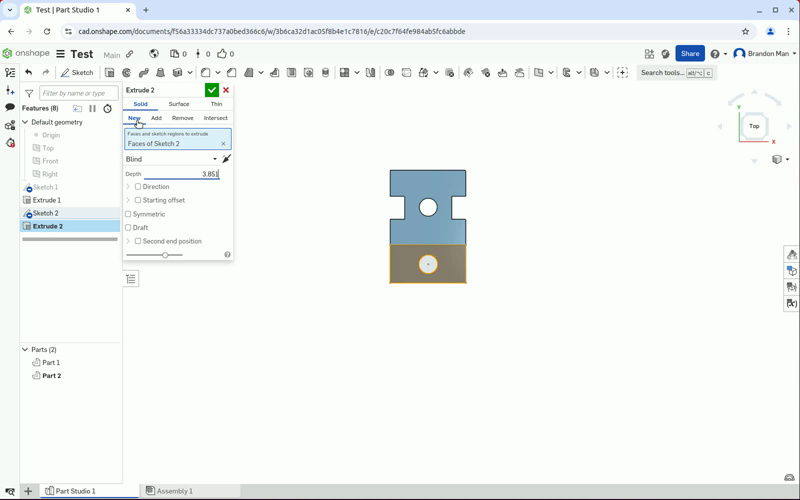
key(enter)
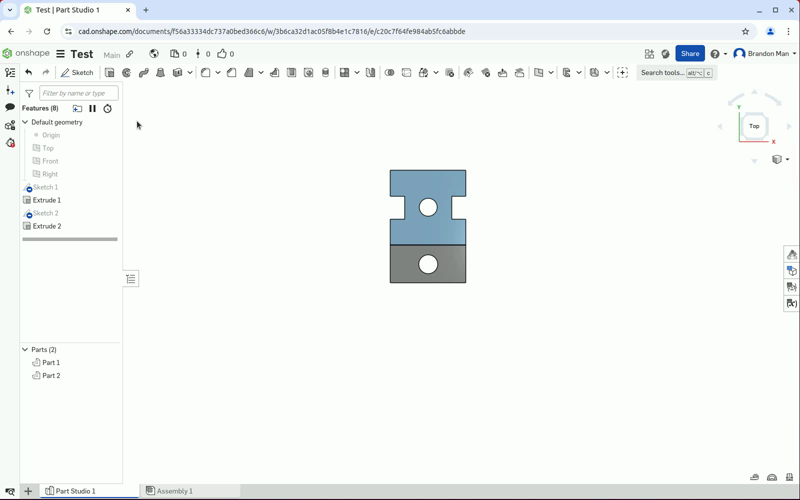
key(shift+h)
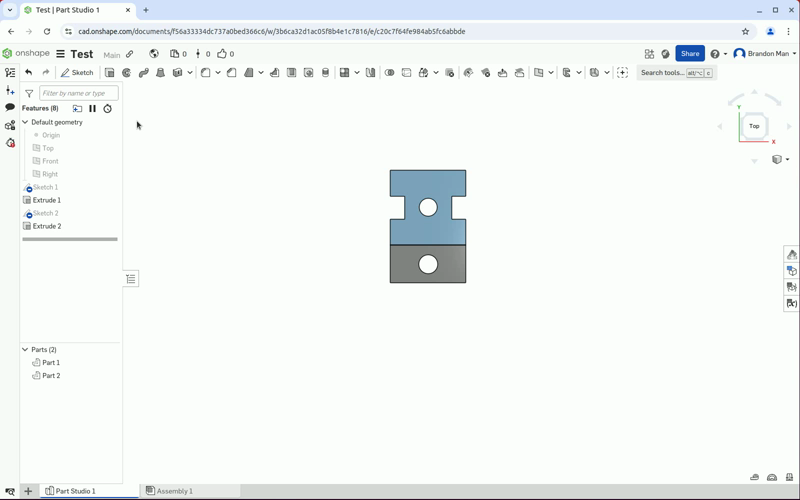
key(shift+h)
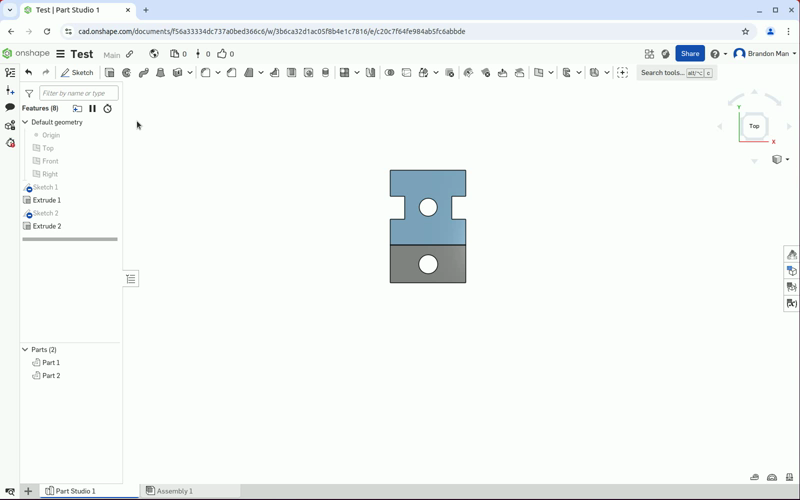
mouse_move(73, 189)
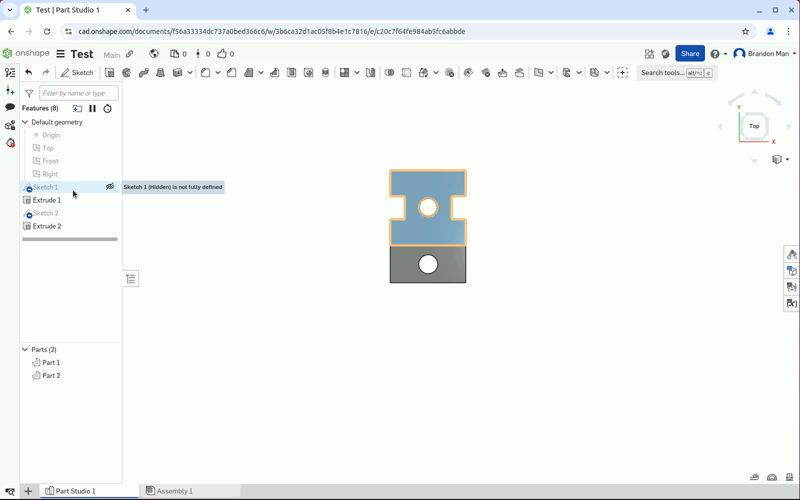
click(73, 189)
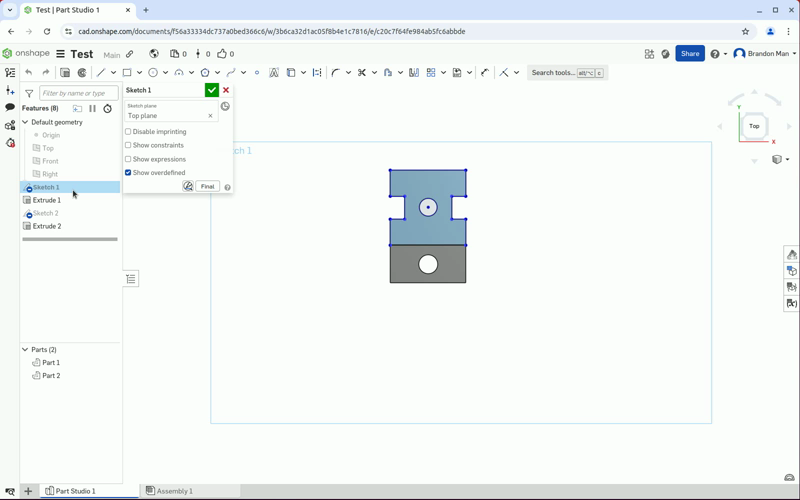
mouse_move(229, 92)
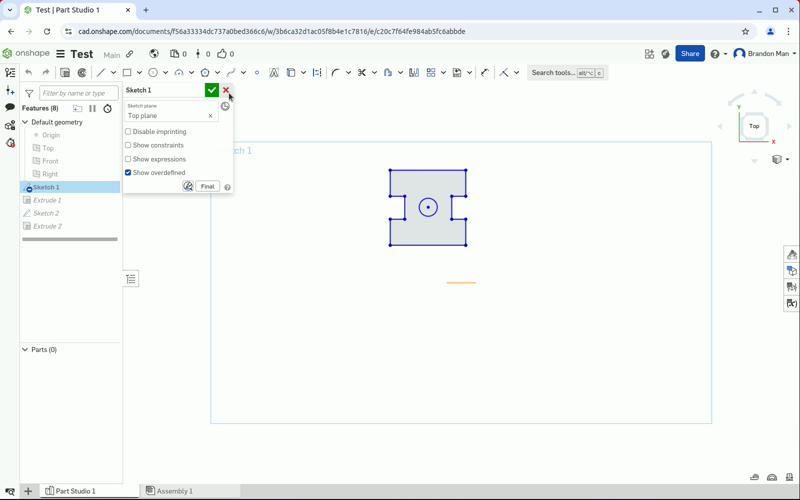
click(229, 92)
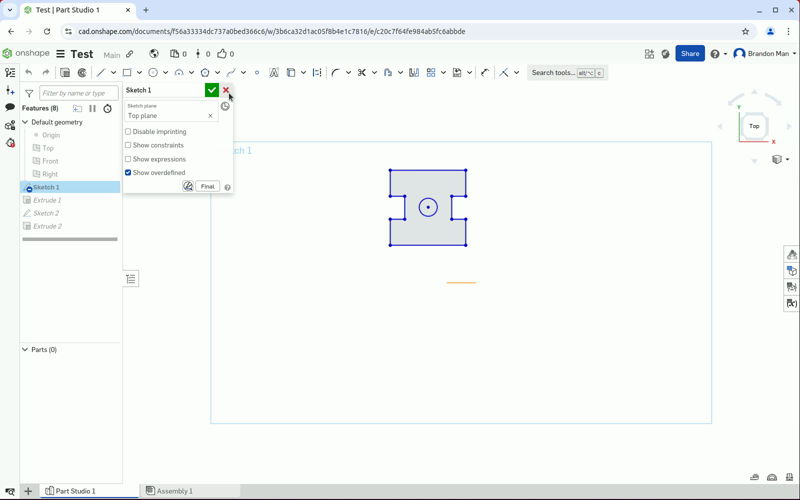
key(shift+s)
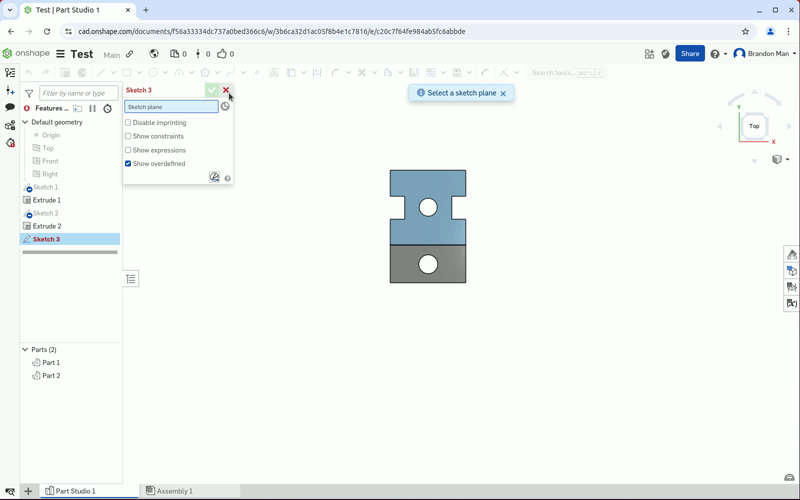
mouse_move(73, 150)
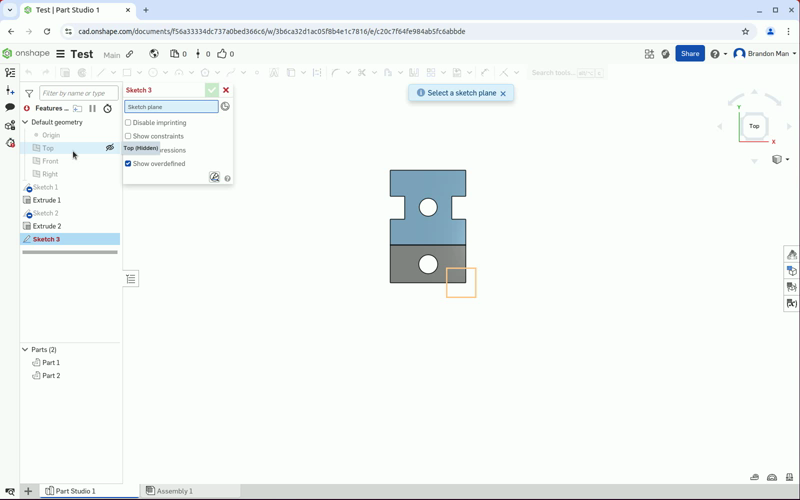
click(73, 150)
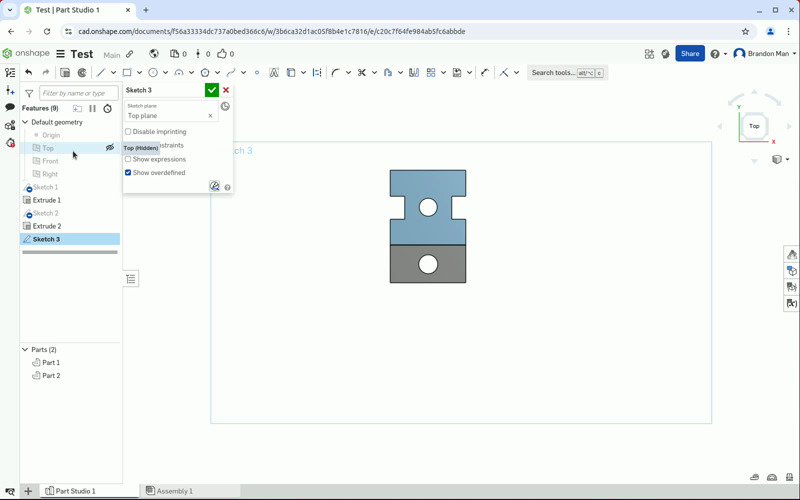
mouse_move(73, 352)
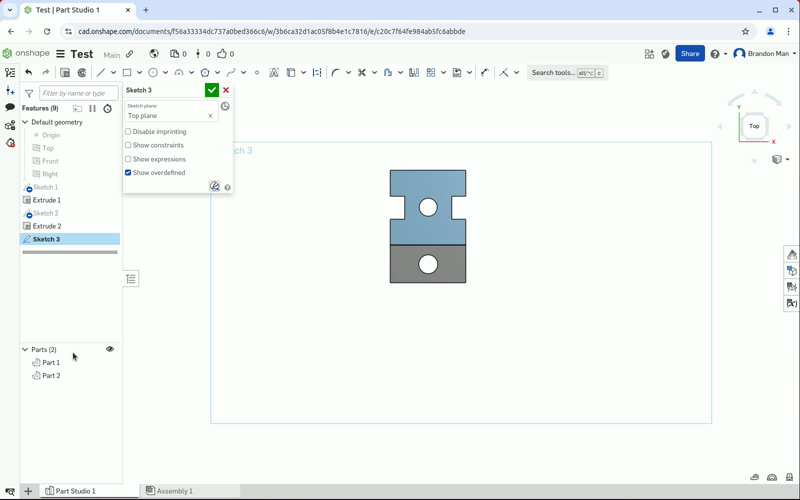
key(y)
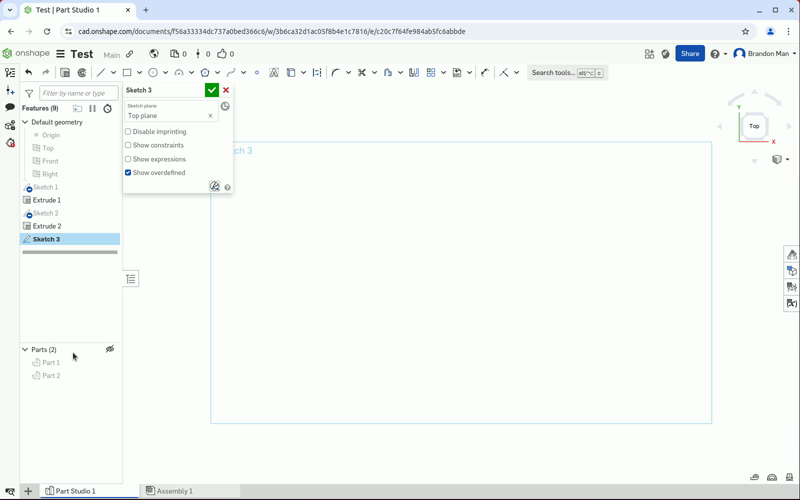
key(l)
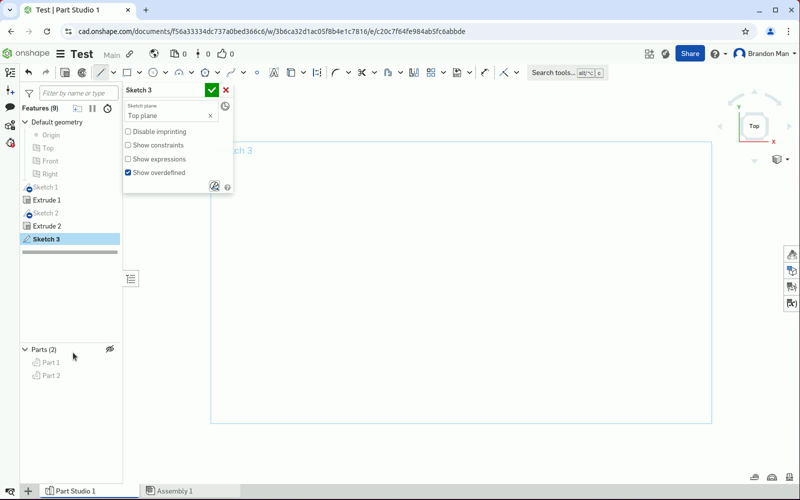
key_down(shift)
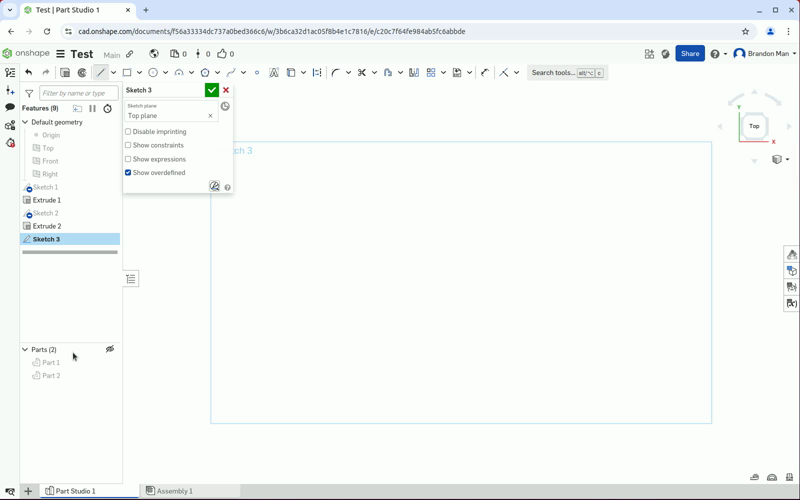
mouse_move(390, 218)
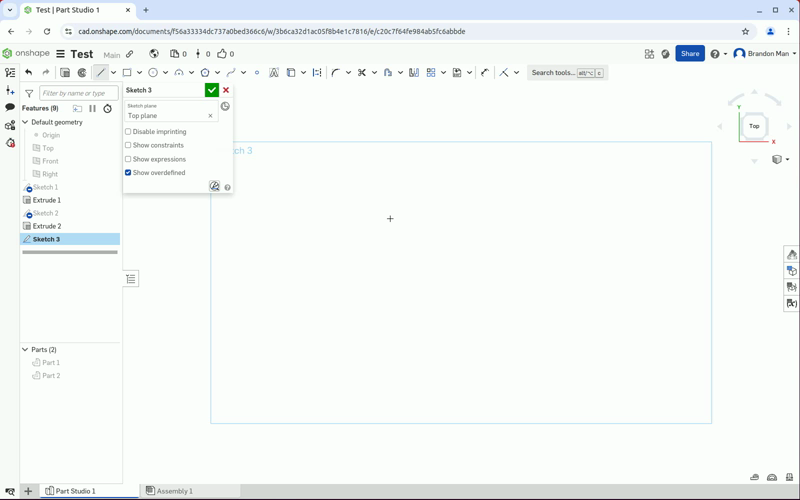
click(390, 218)
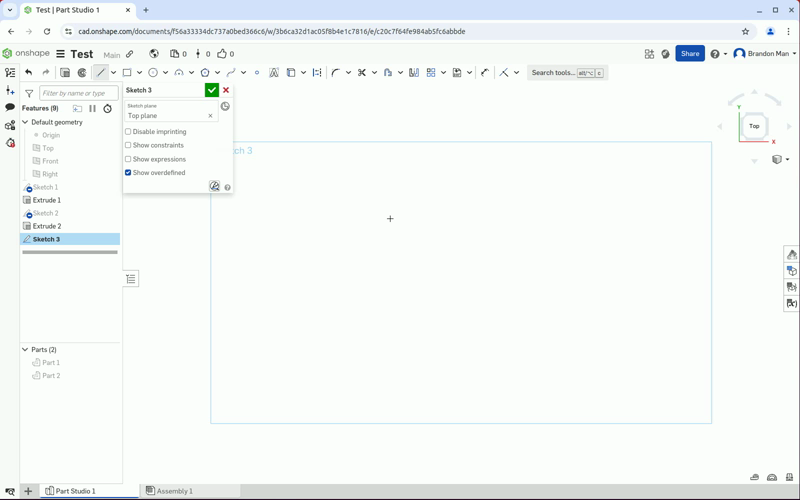
key_up(shift)
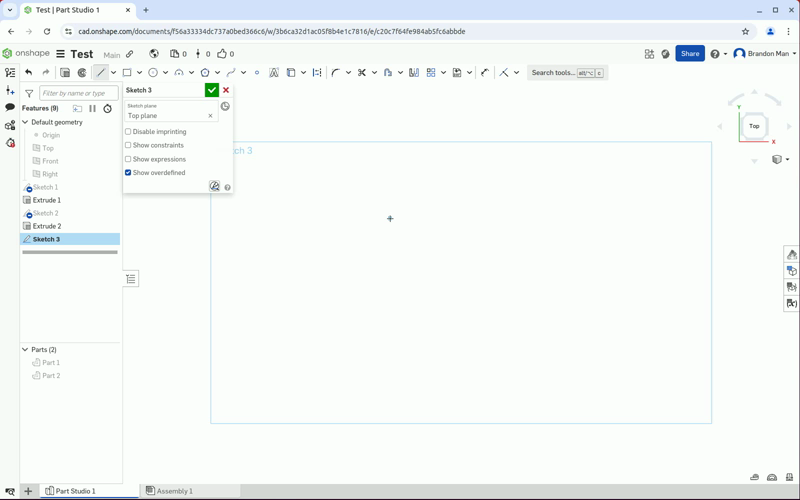
key_down(shift)
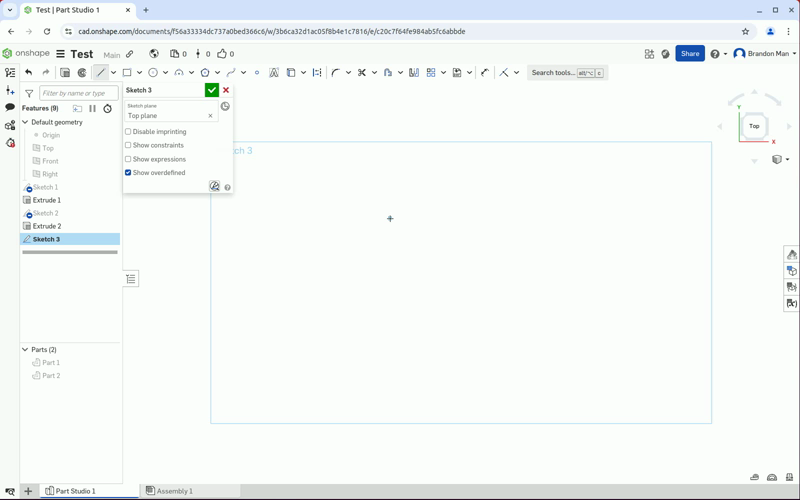
mouse_move(420, 218)
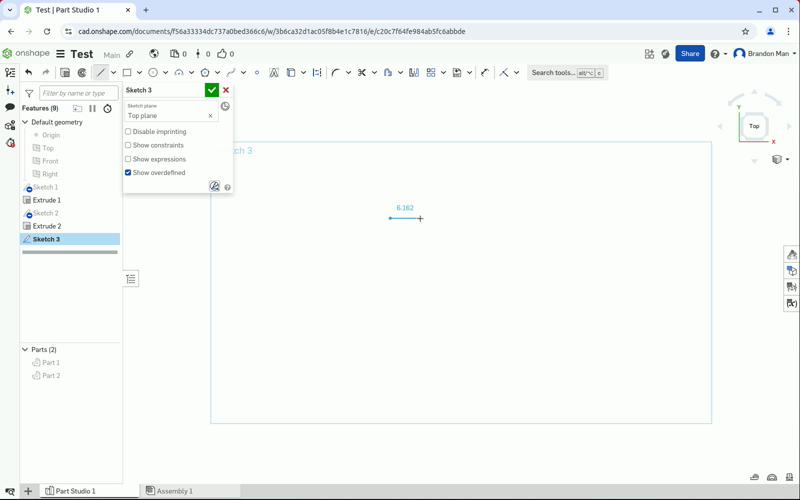
mouse_move(404, 218)
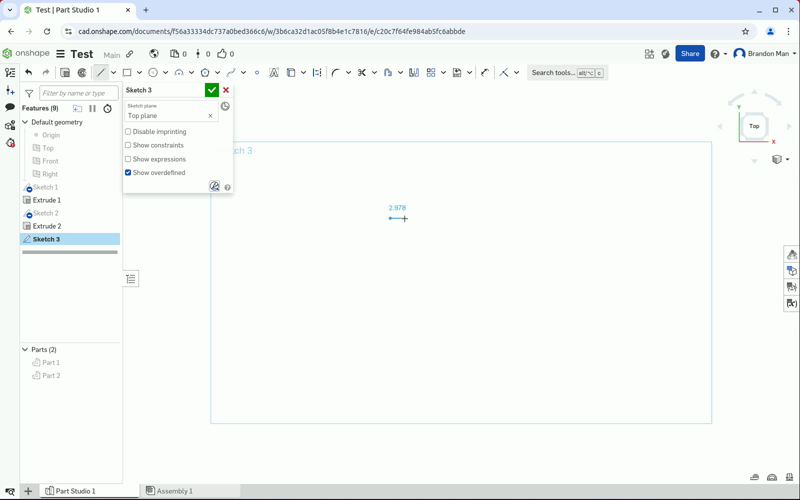
click(404, 218)
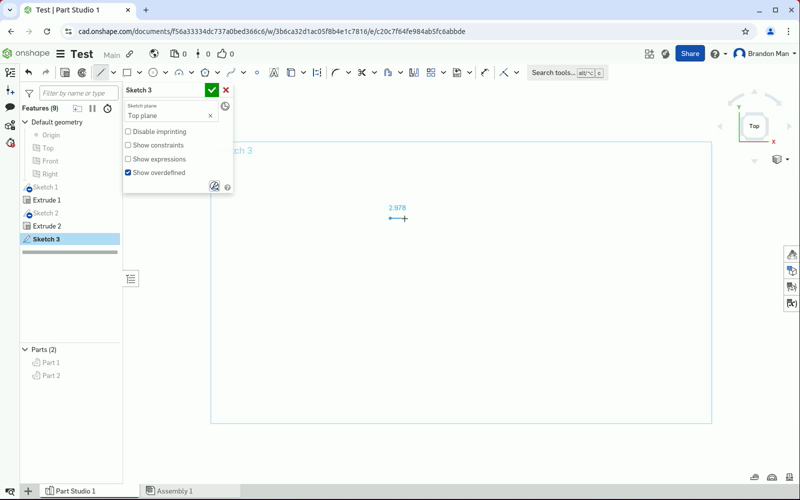
key_up(shift)
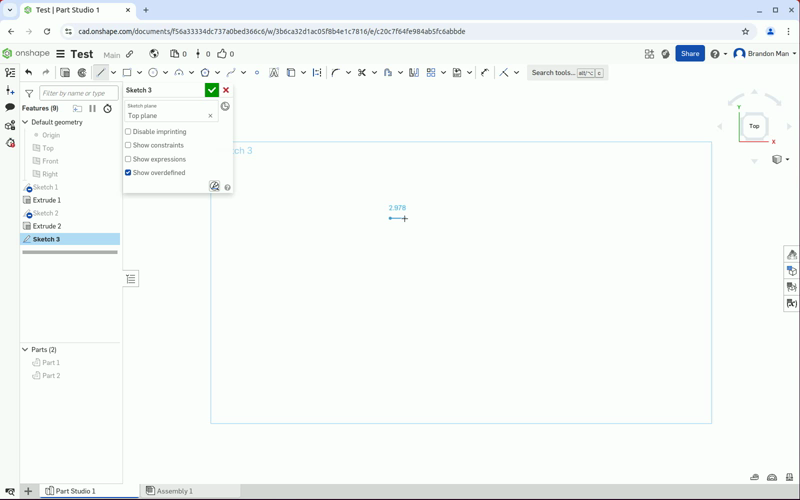
key_down(shift)
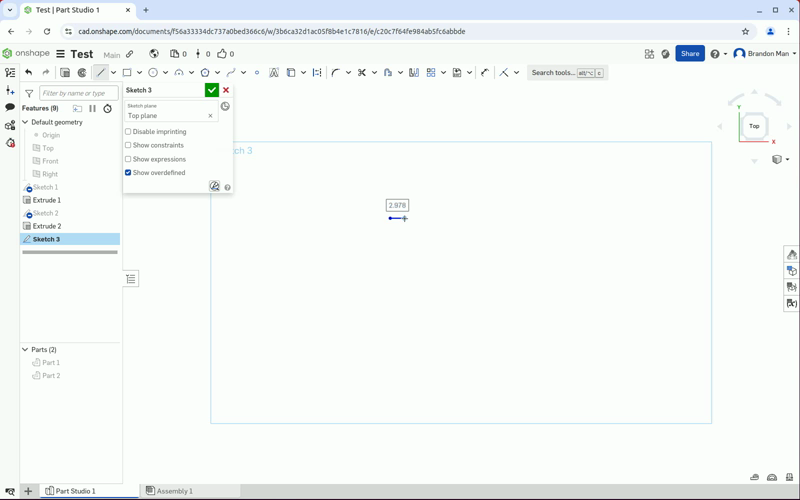
mouse_move(434, 218)
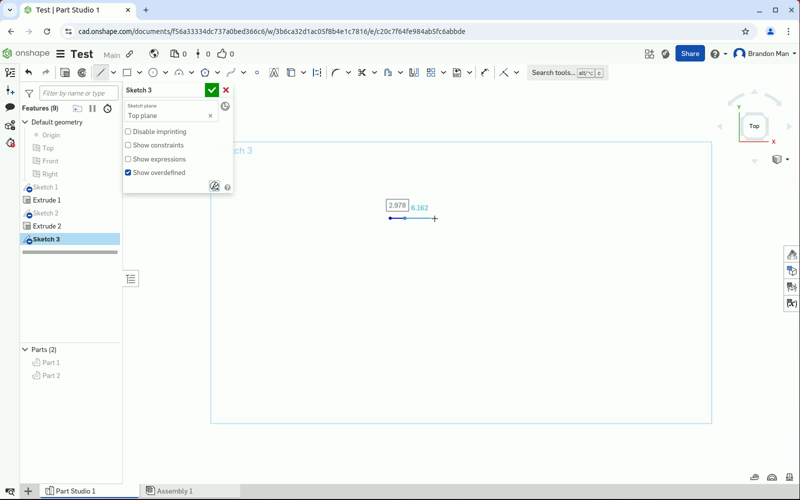
mouse_move(404, 195)
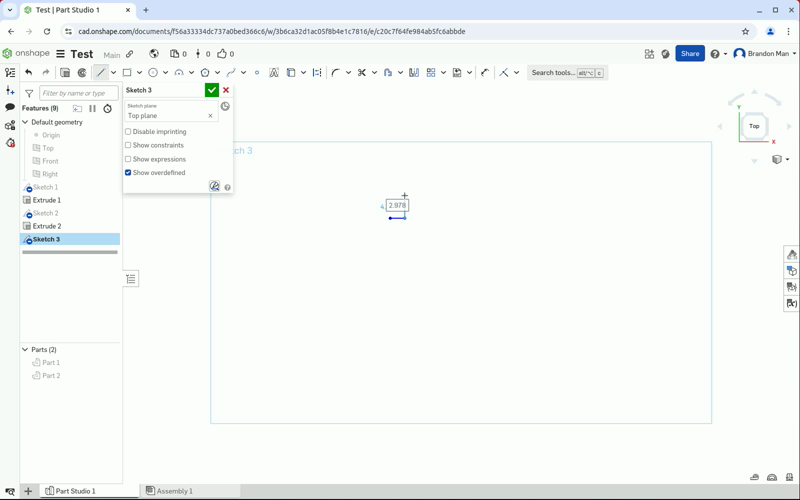
click(404, 195)
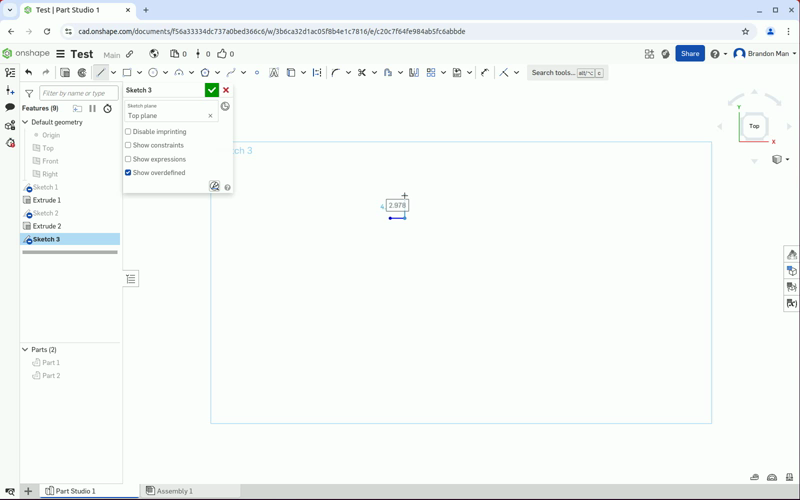
key_up(shift)
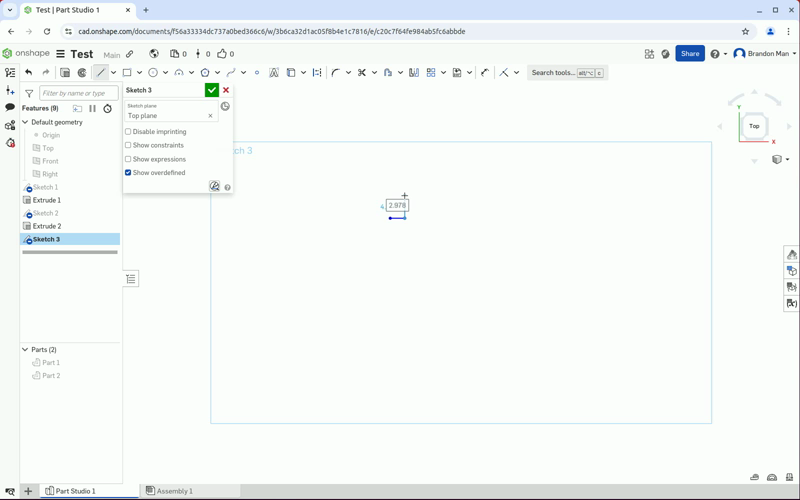
key_down(shift)
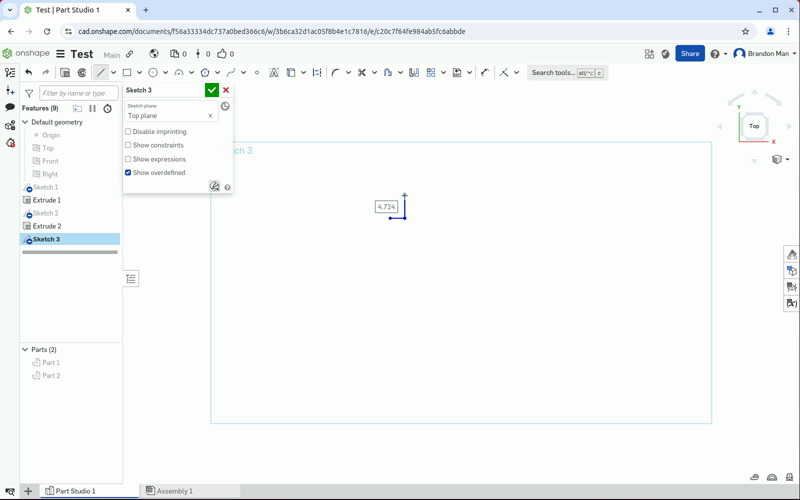
mouse_move(434, 195)
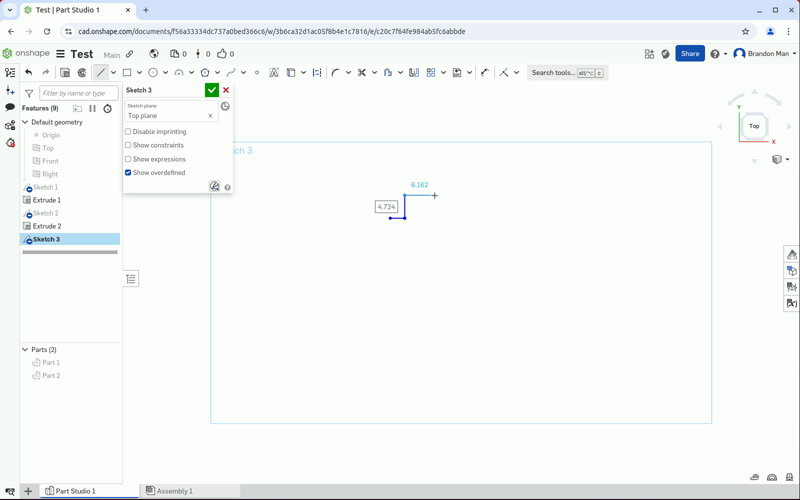
mouse_move(390, 195)
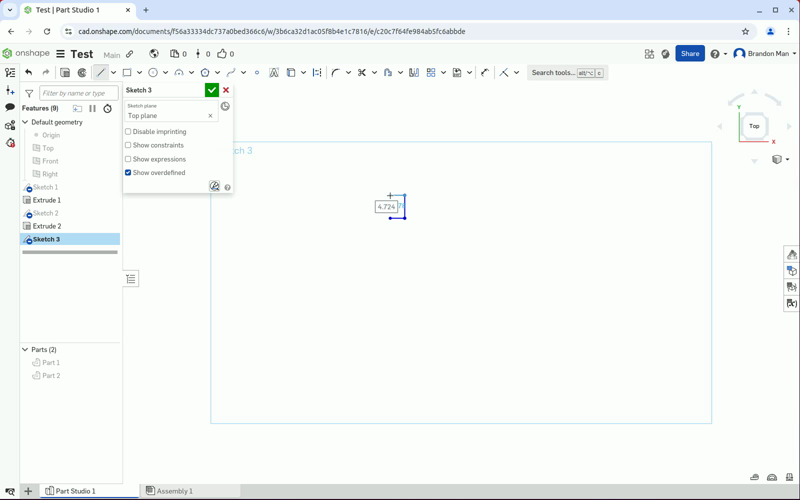
click(390, 195)
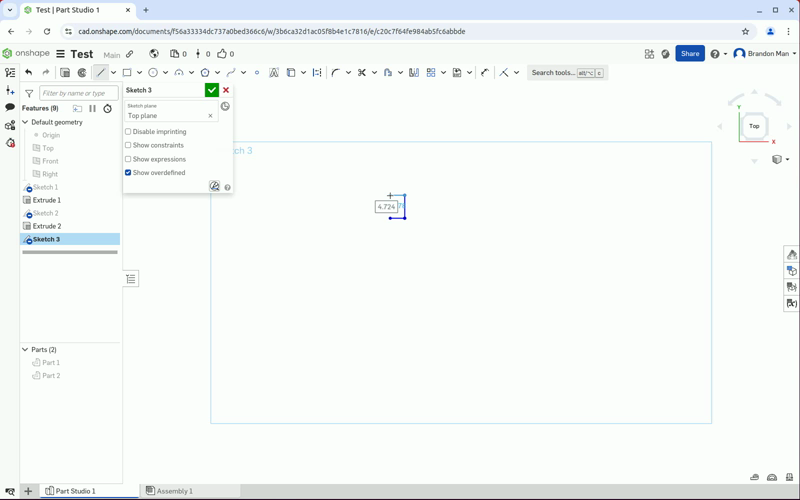
key_up(shift)
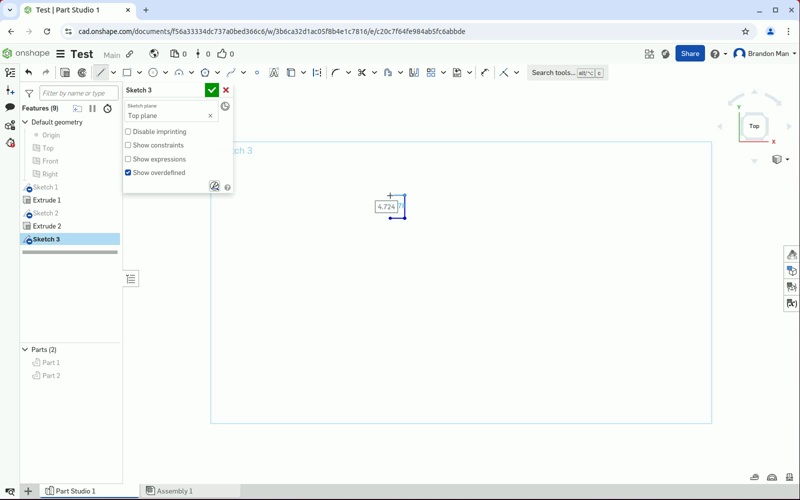
mouse_move(420, 195)
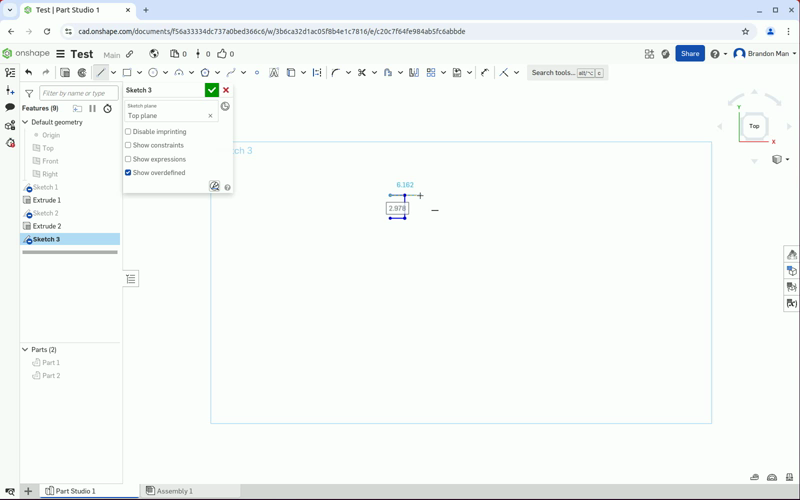
key_down(shift)
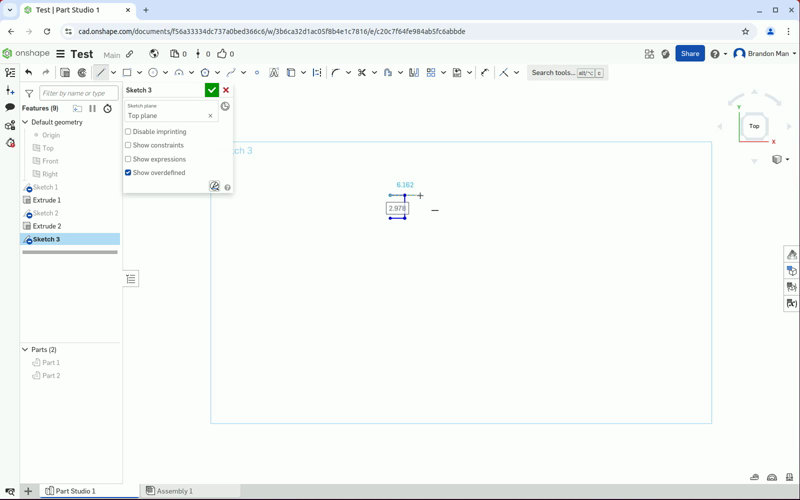
mouse_move(390, 218)
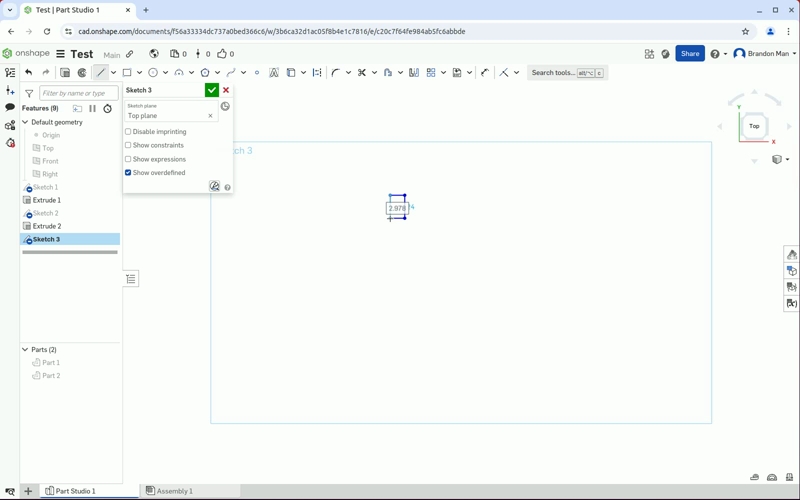
key_up(shift)
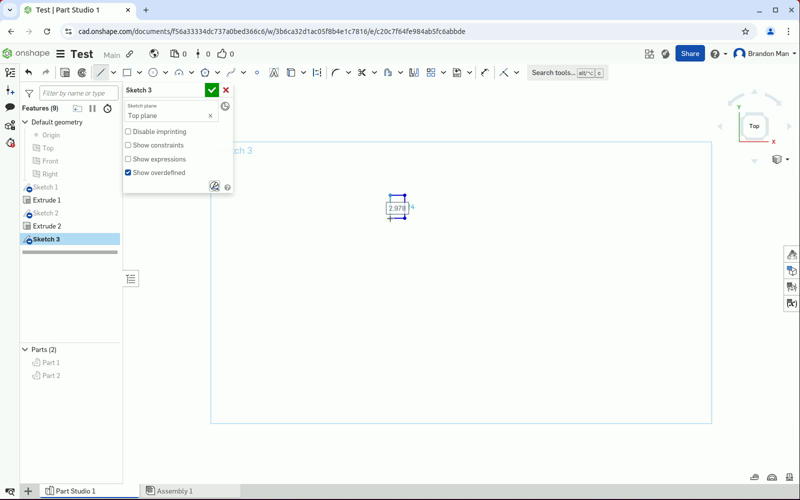
click(390, 218)
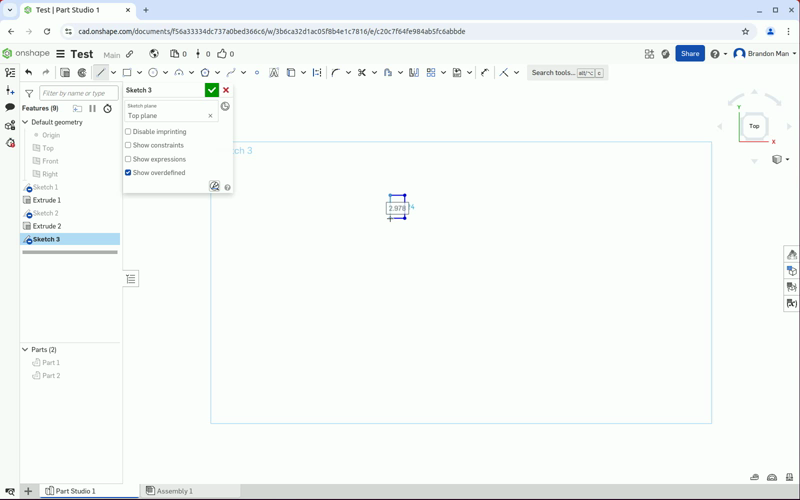
key(esc)
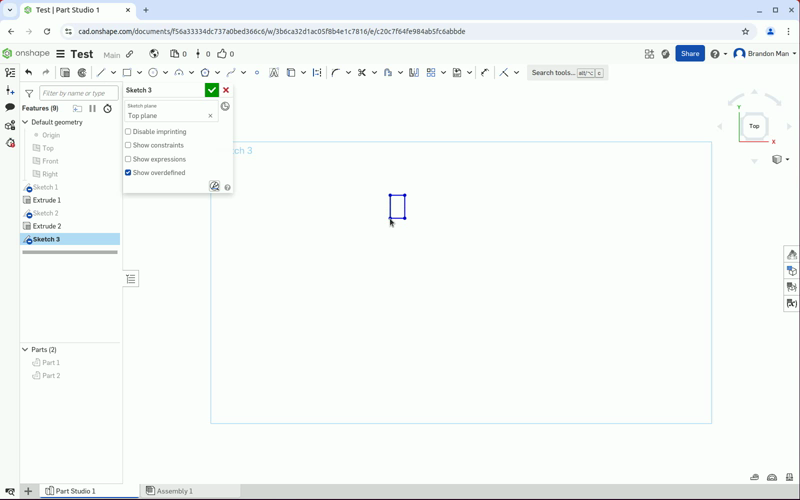
mouse_move(402, 213)
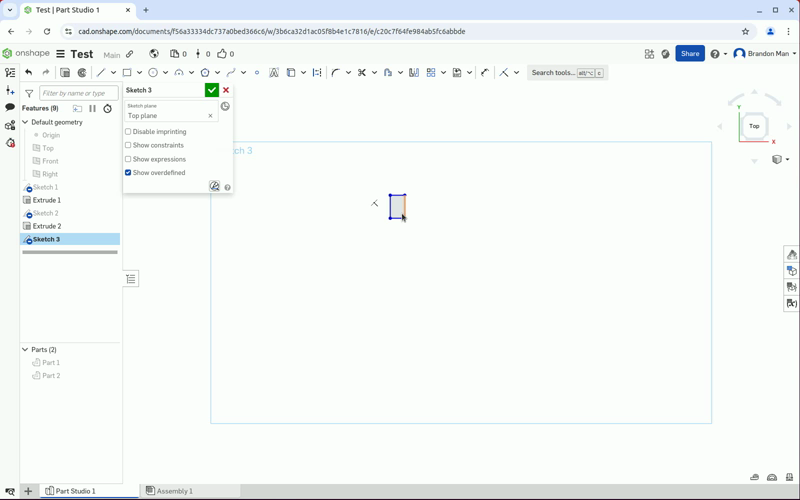
scroll(6)
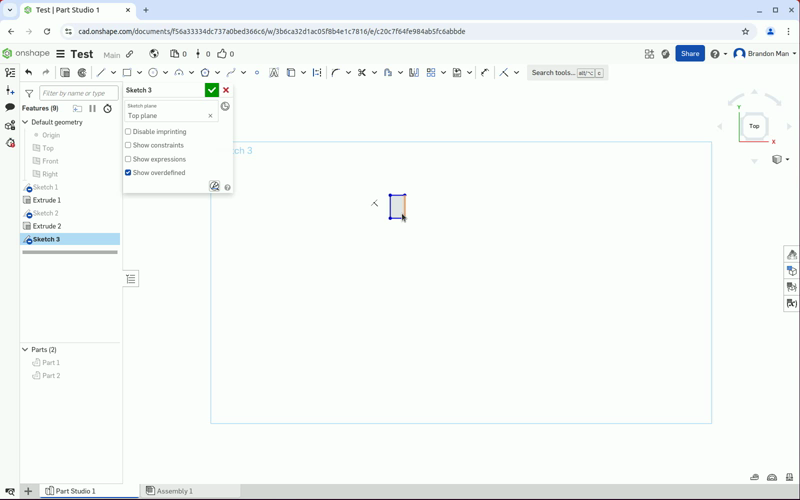
scroll(6)
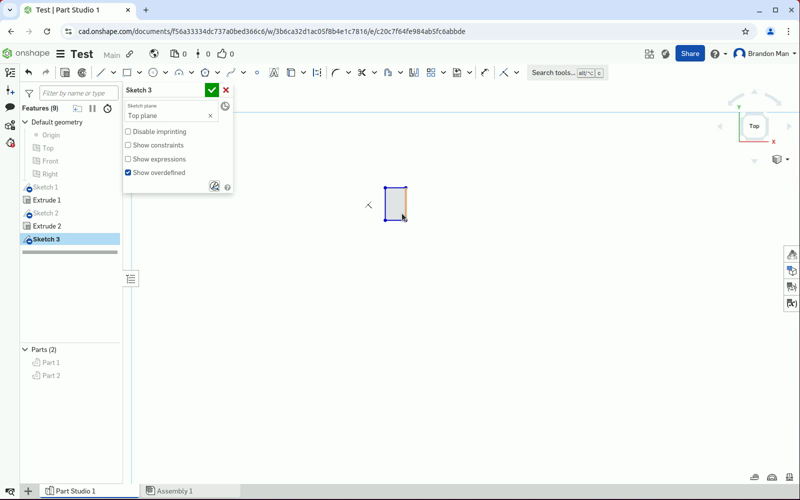
scroll(6)
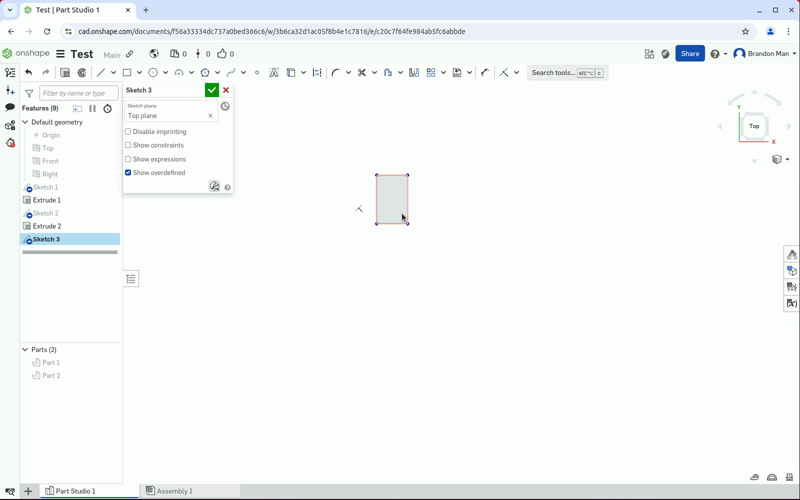
scroll(6)
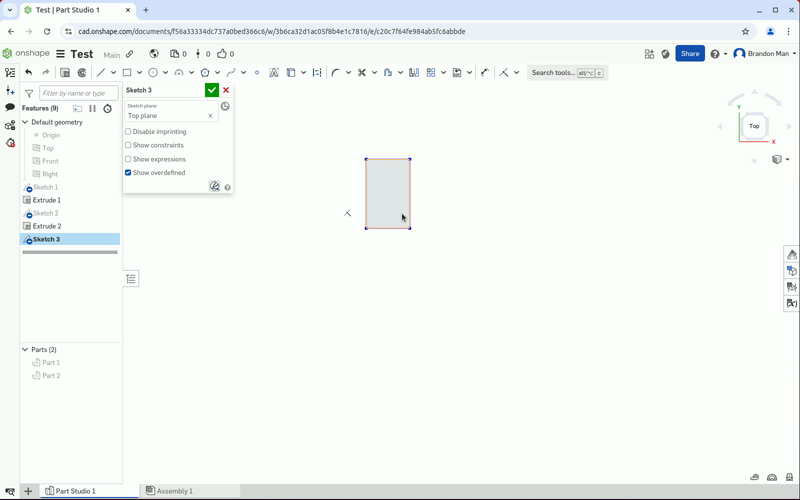
scroll(6)
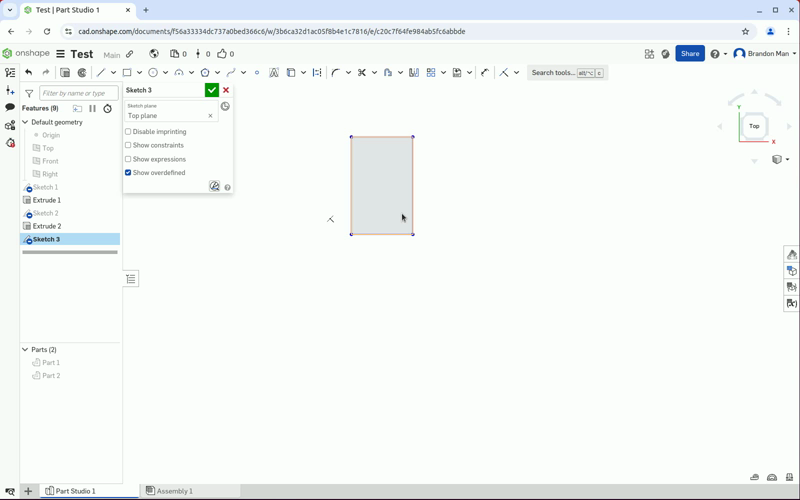
scroll(6)
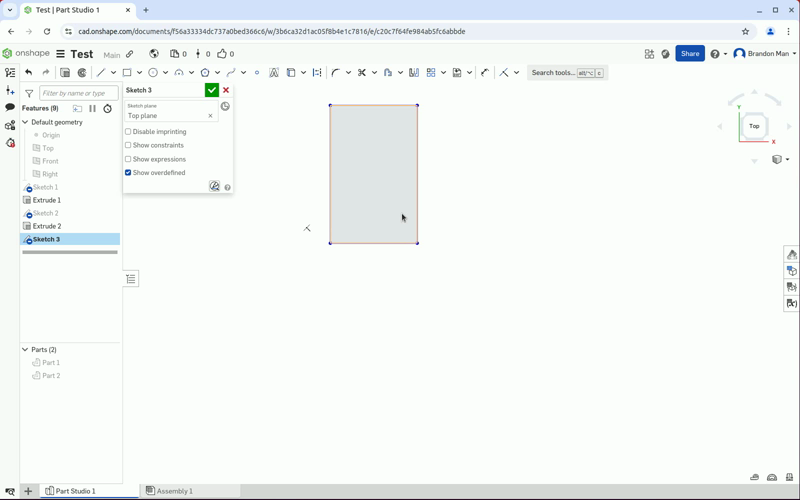
scroll(6)
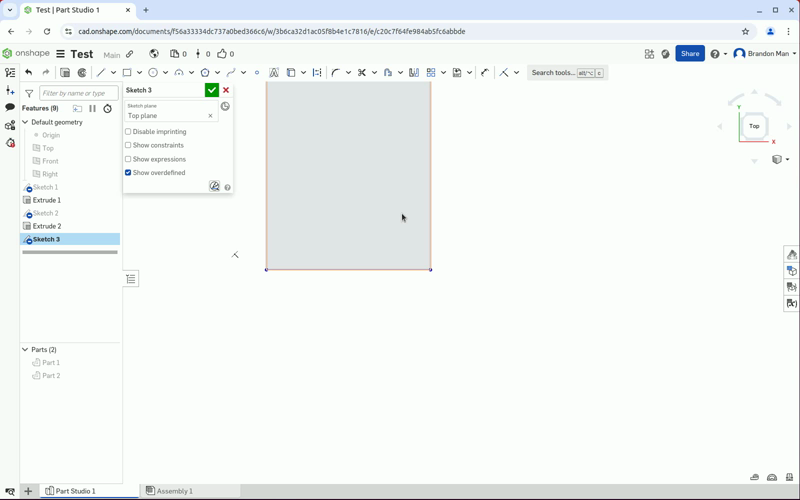
click(402, 213)
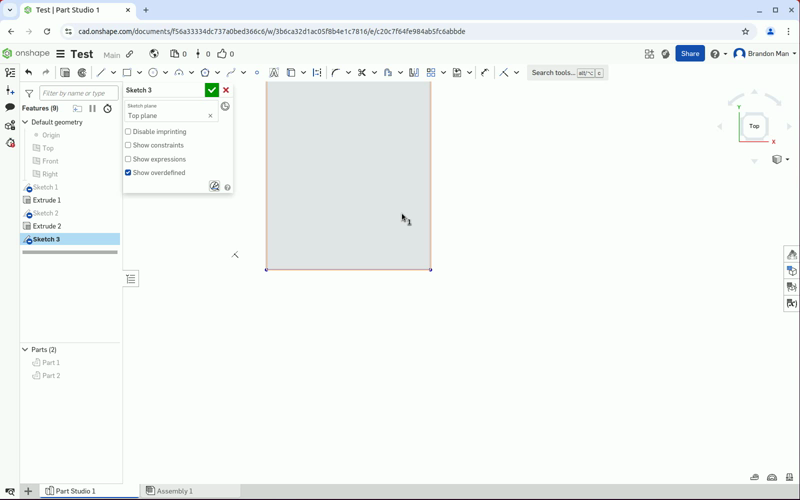
scroll(-6)
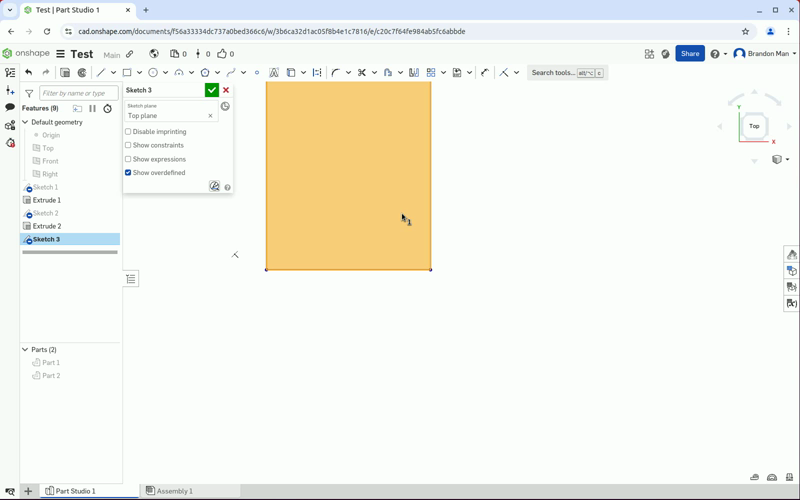
scroll(-6)
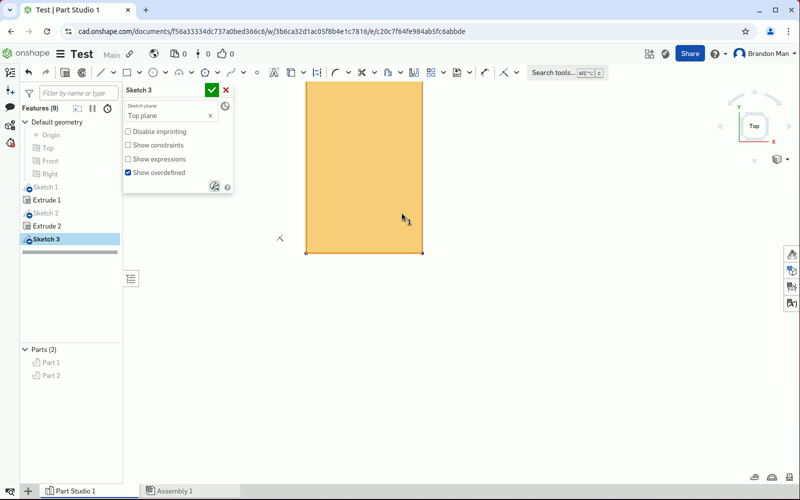
scroll(-6)
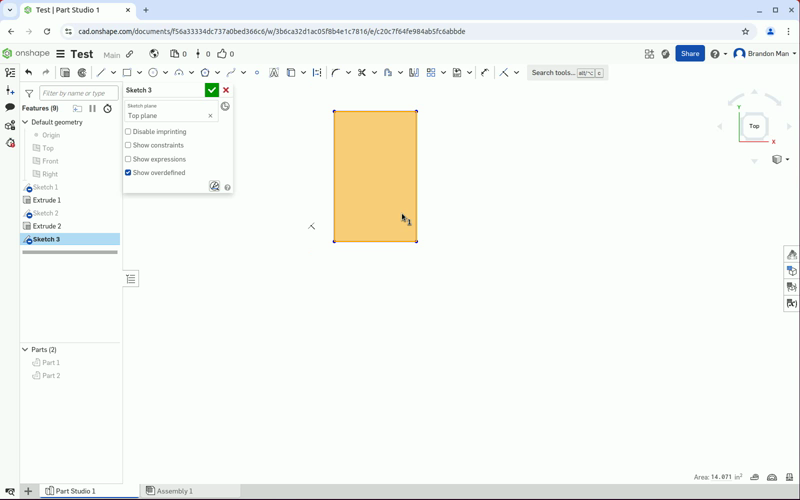
scroll(-6)
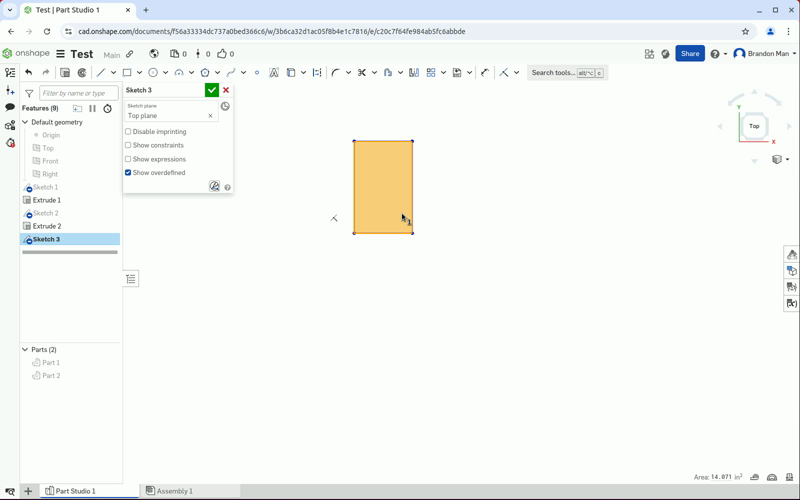
scroll(-6)
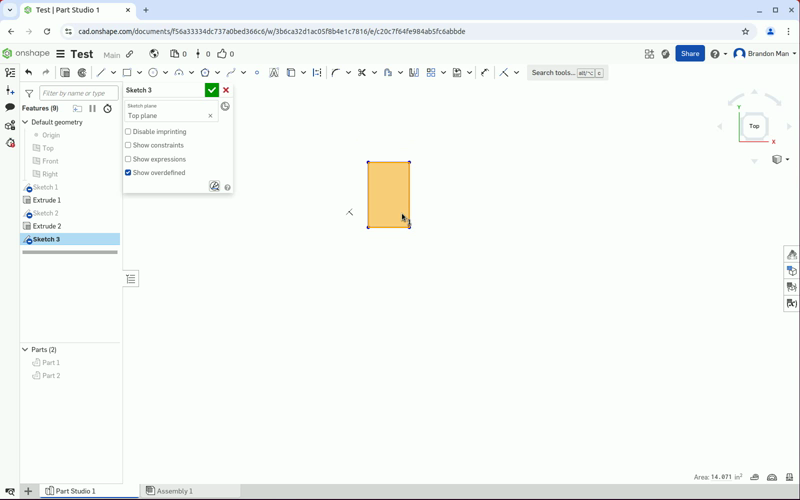
scroll(-6)
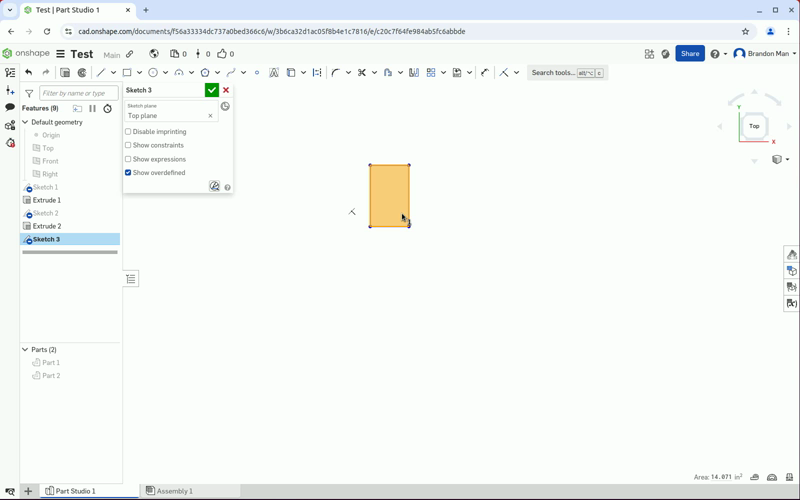
scroll(-6)
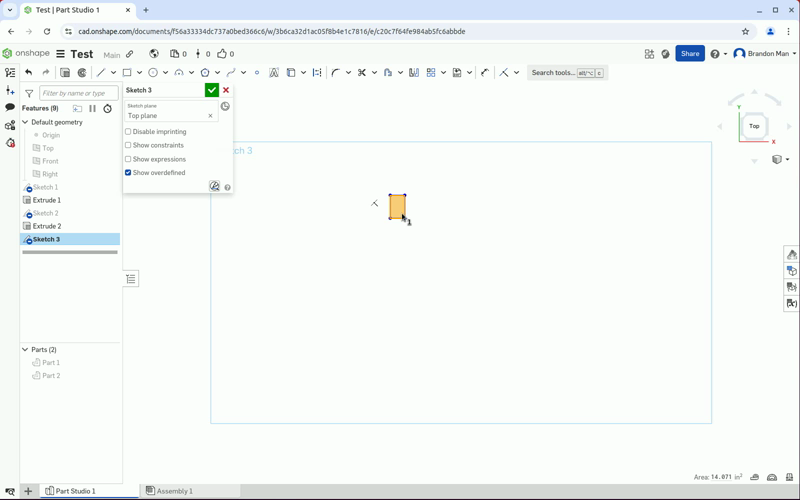
mouse_move(73, 352)
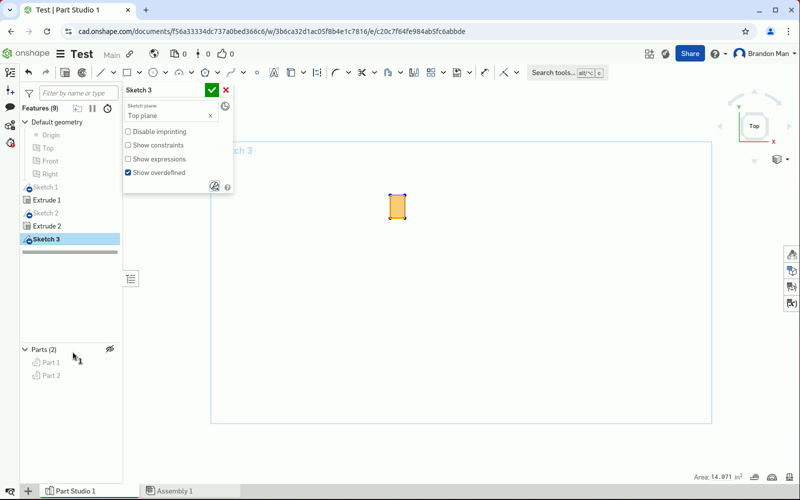
key(shift+y)
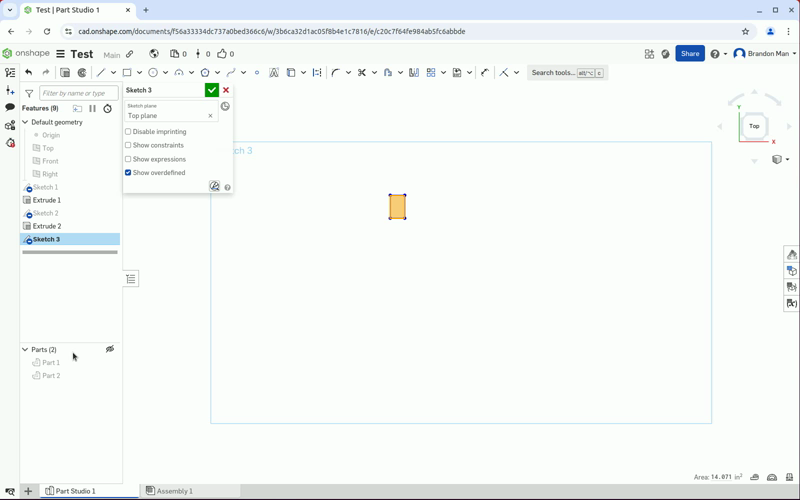
key(shift+e)
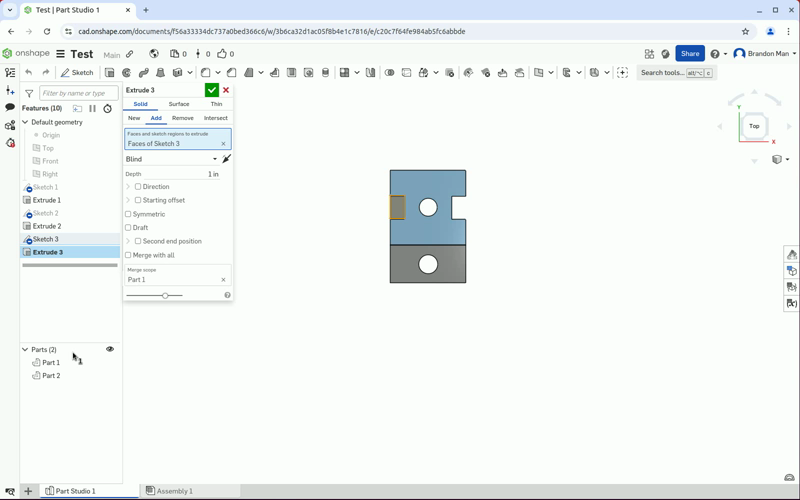
mouse_move(143, 106)
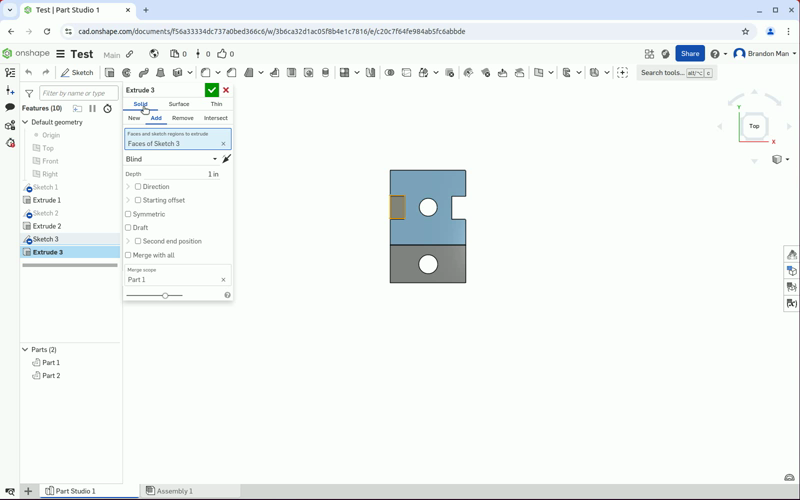
click(143, 106)
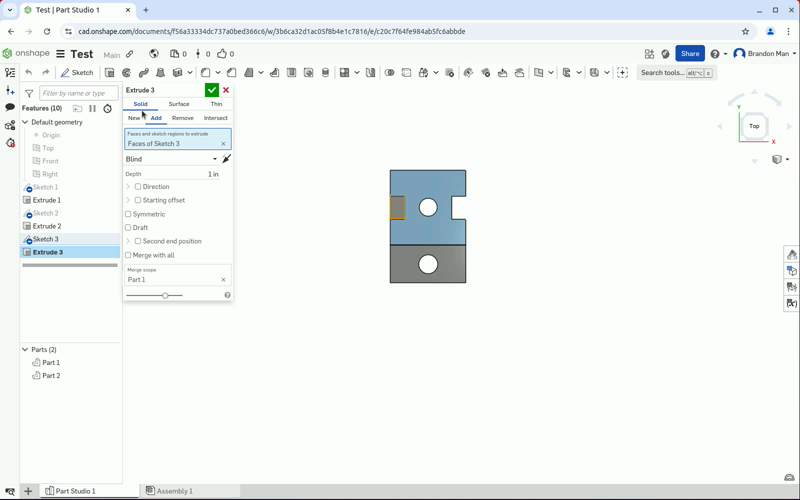
mouse_move(137, 120)
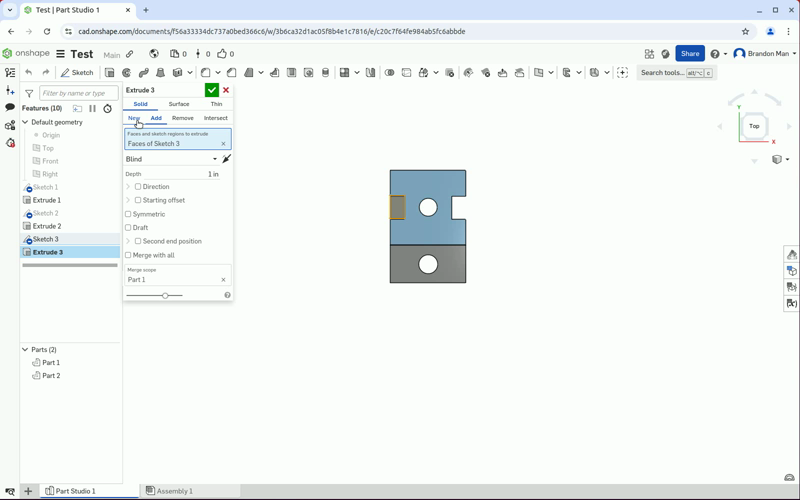
click(137, 120)
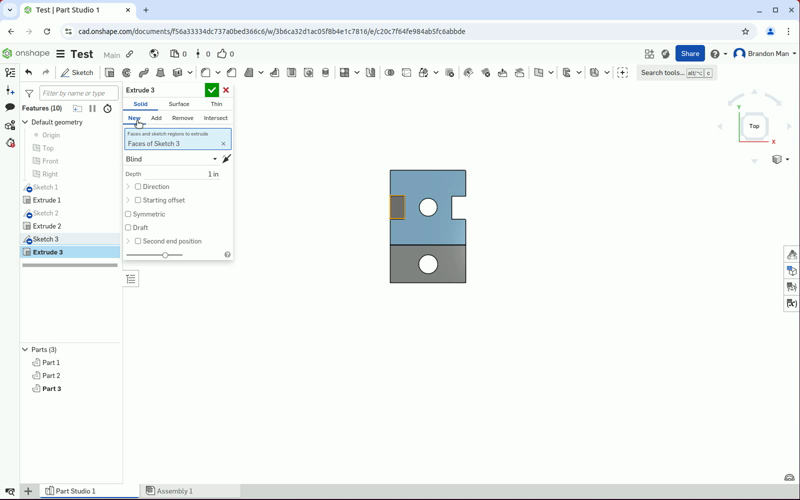
key(tab, 4)
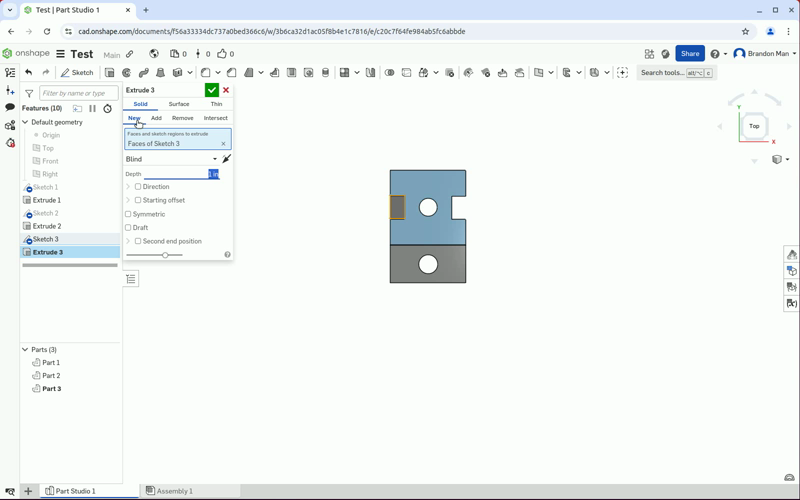
text(7.703)
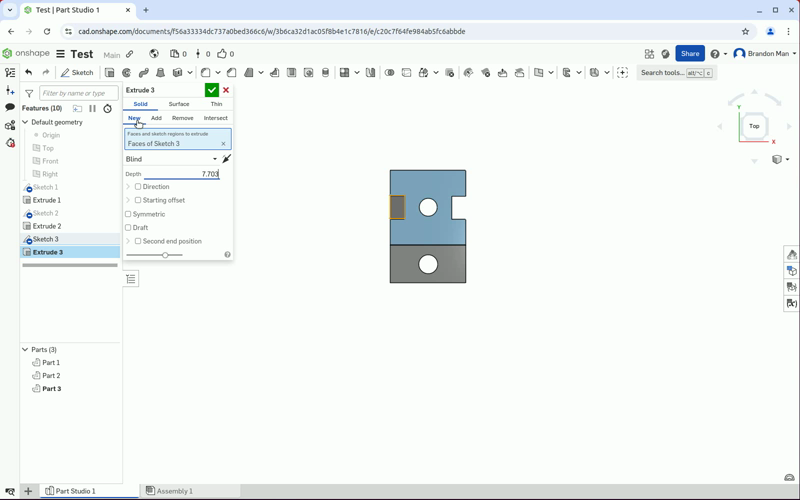
key(enter)
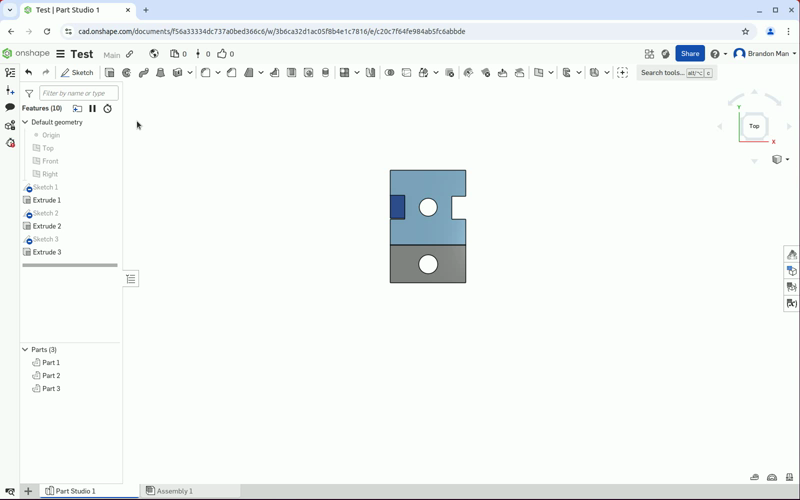
key(shift+h)
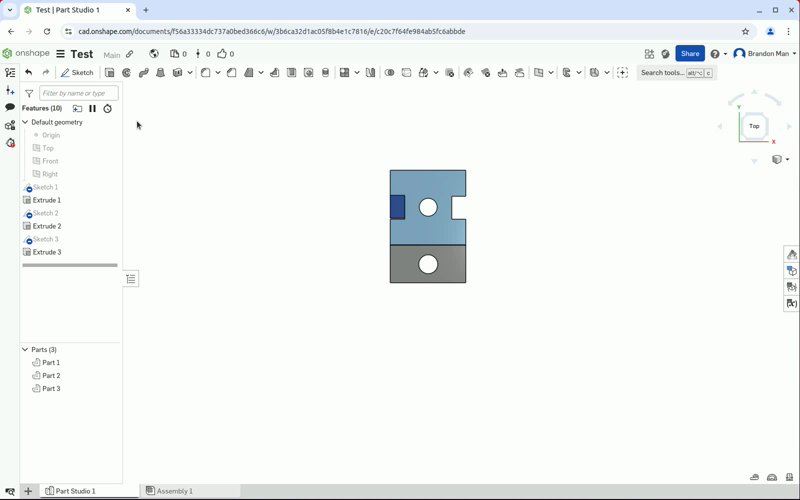
key(shift+h)
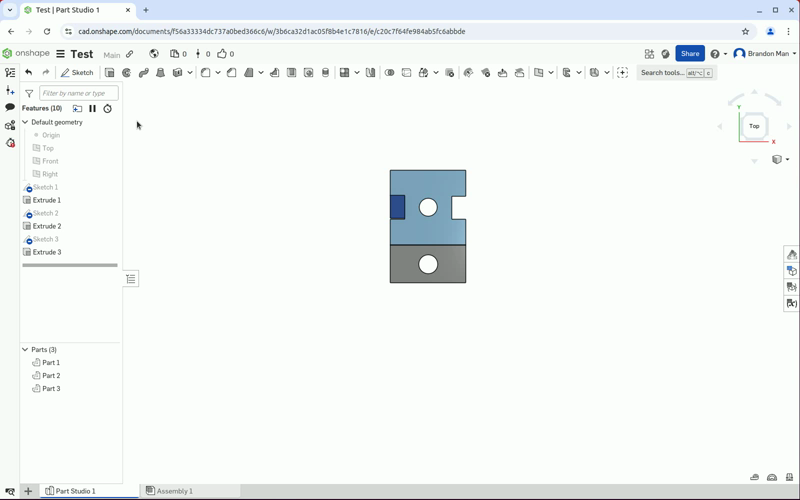
mouse_move(73, 189)
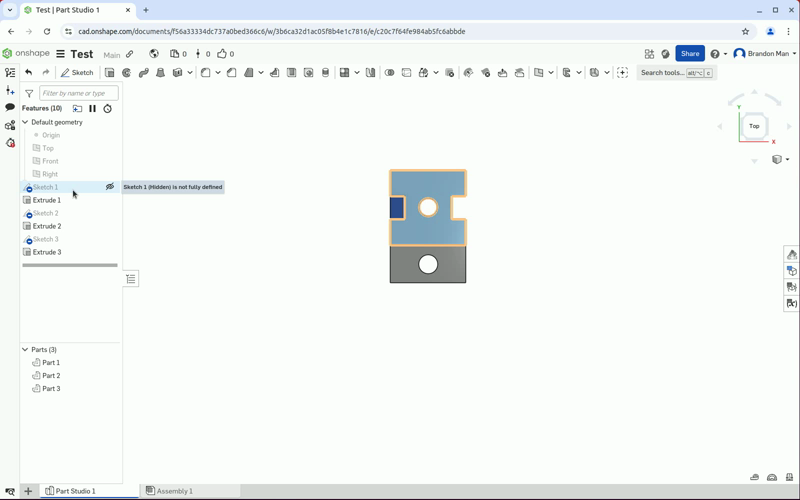
click(73, 189)
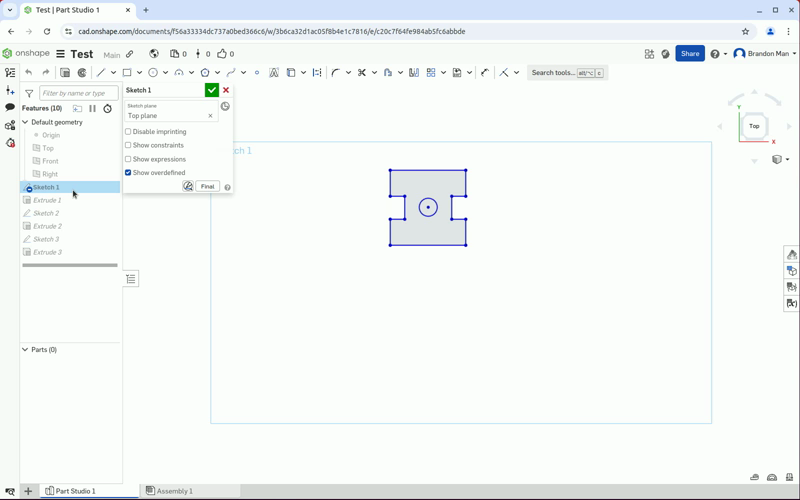
mouse_move(229, 92)
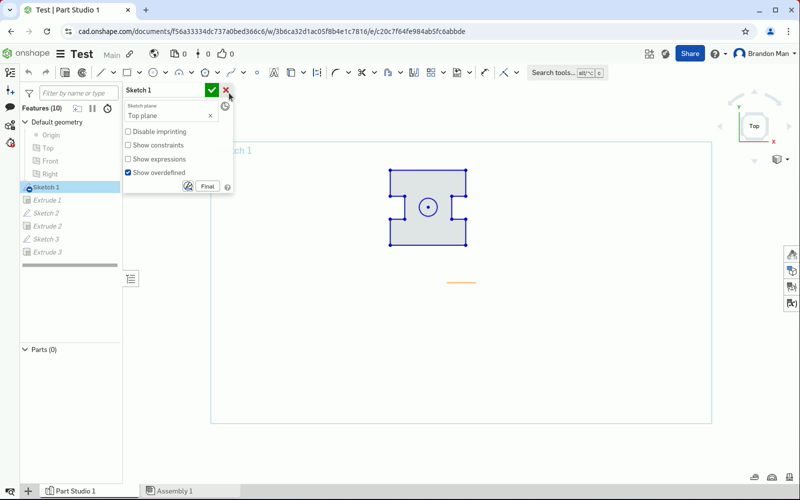
click(229, 92)
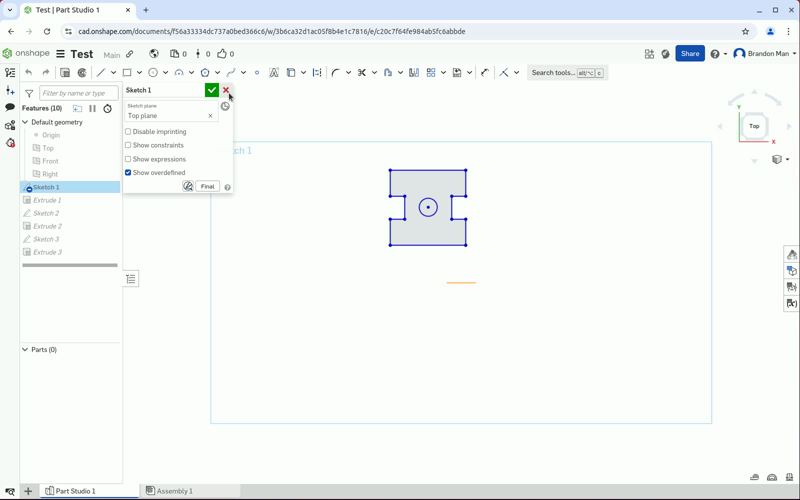
key(shift+s)
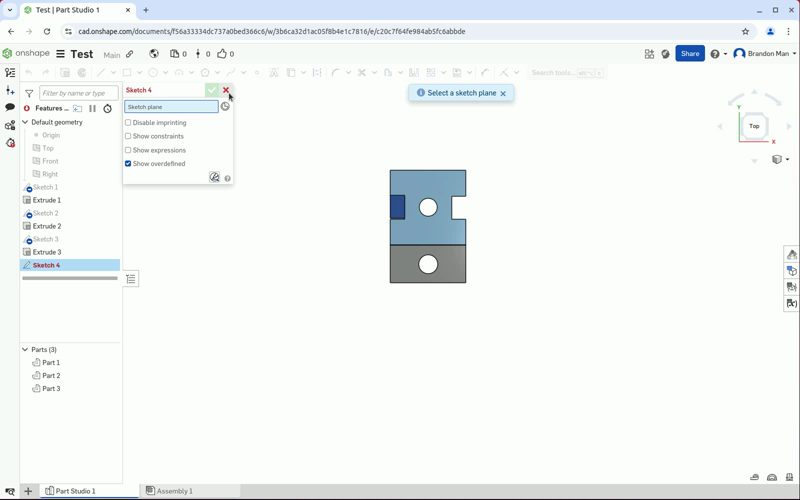
mouse_move(73, 150)
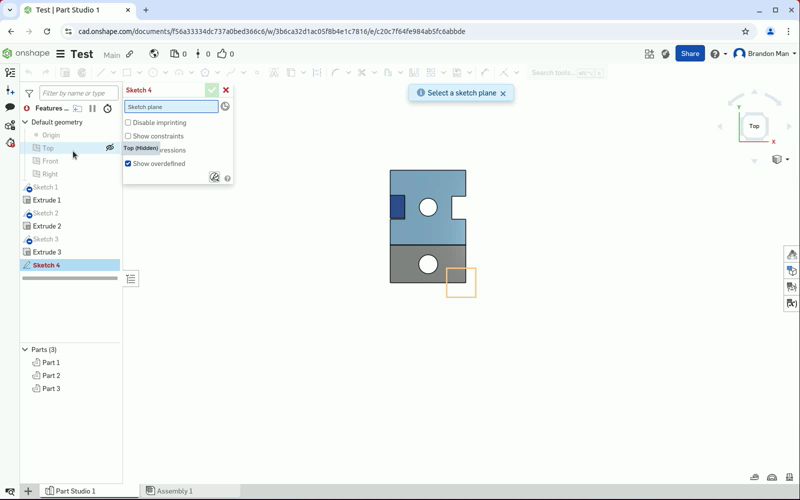
click(73, 150)
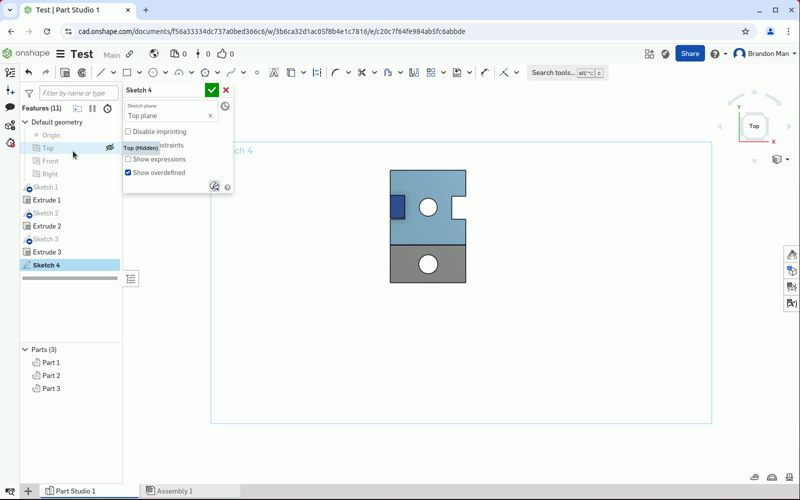
mouse_move(73, 352)
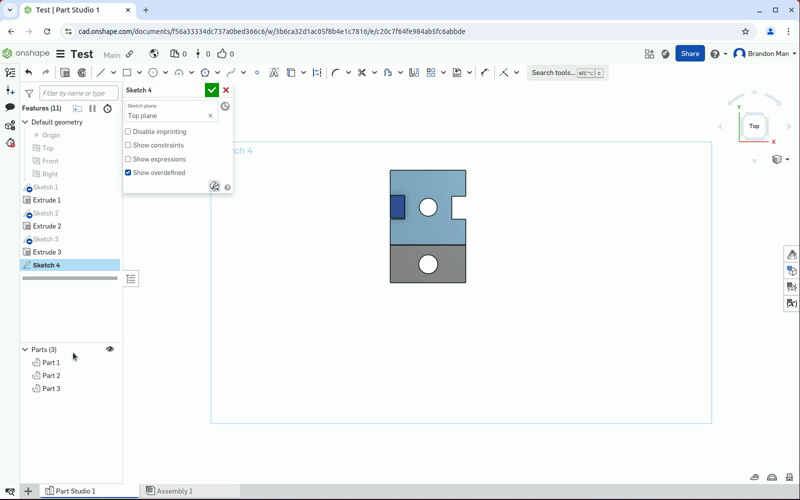
key(y)
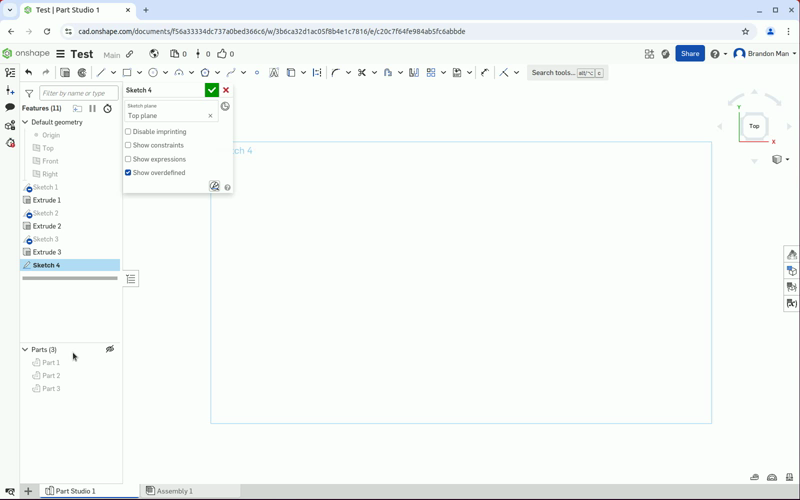
key(l)
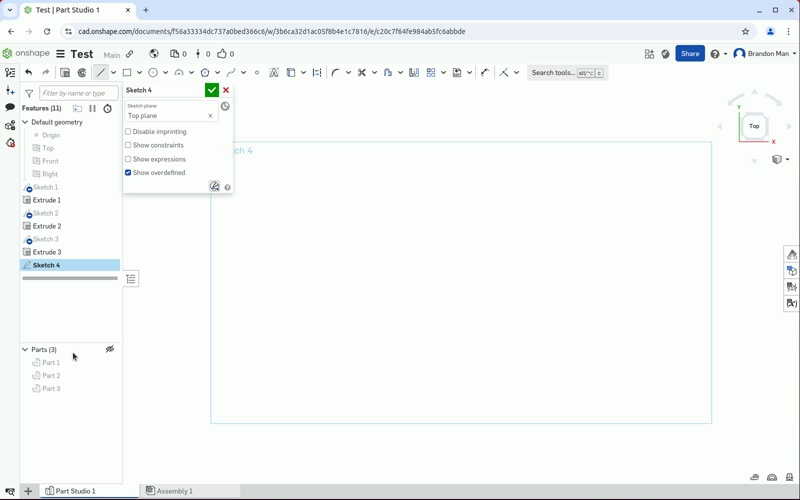
key_down(shift)
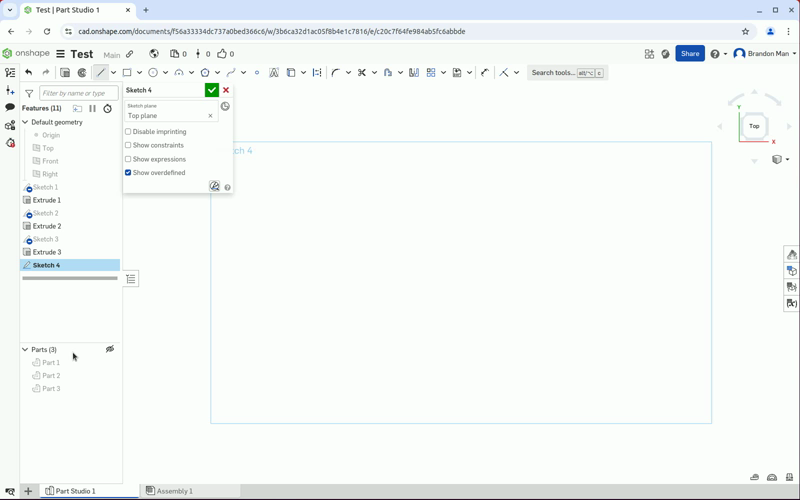
mouse_move(451, 218)
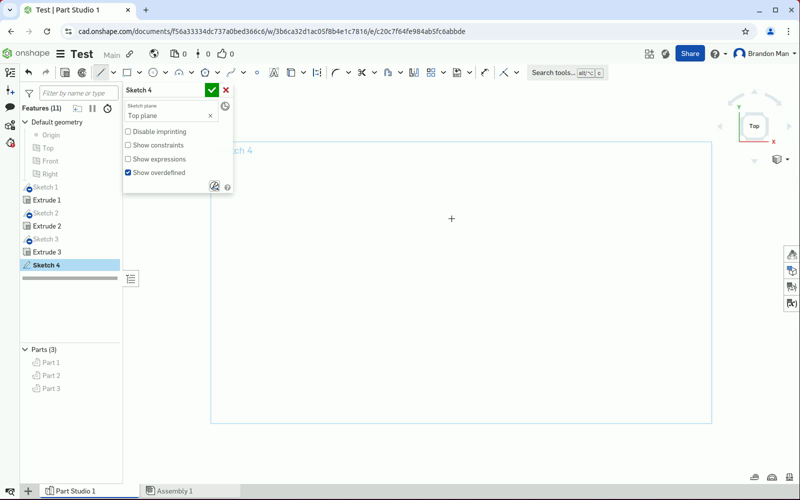
click(451, 218)
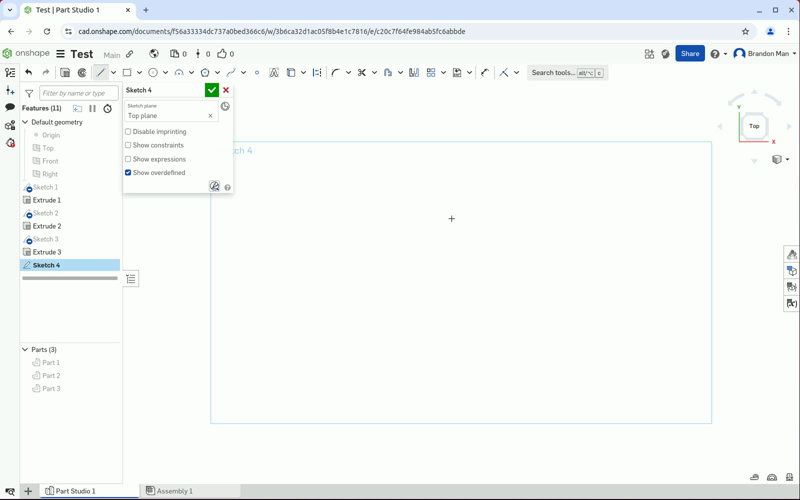
key_up(shift)
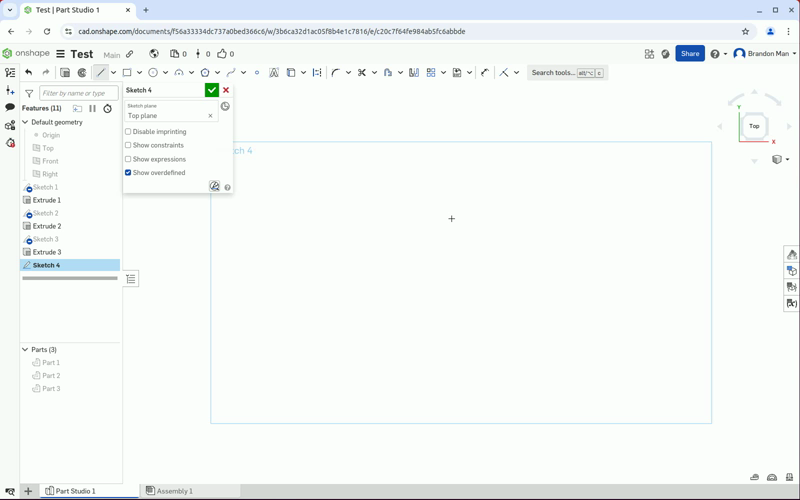
key_down(shift)
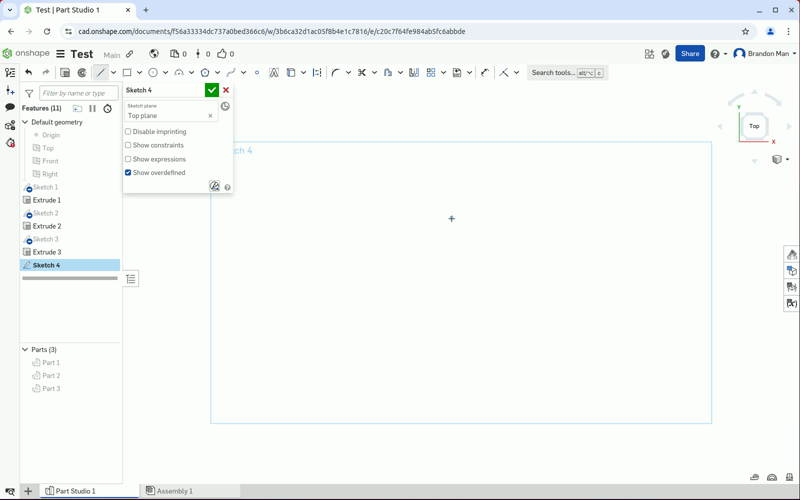
mouse_move(481, 218)
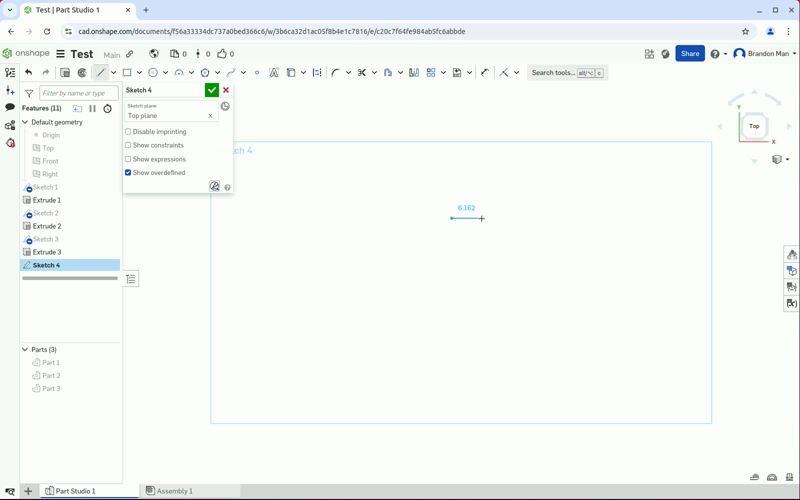
mouse_move(466, 218)
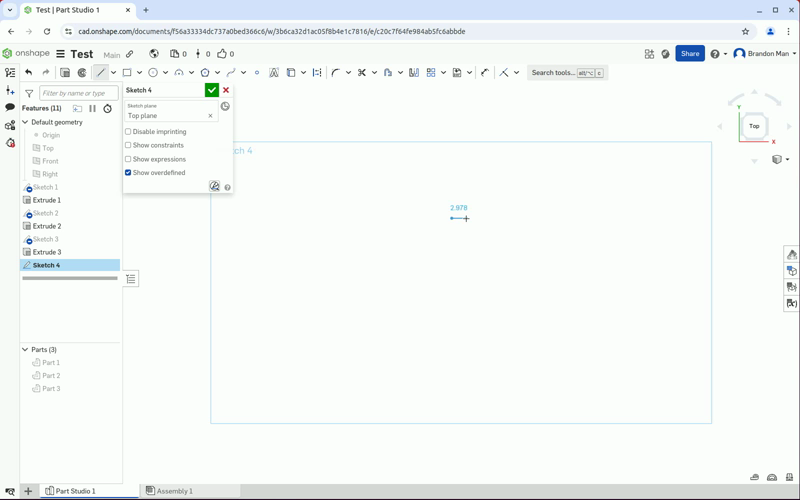
click(466, 218)
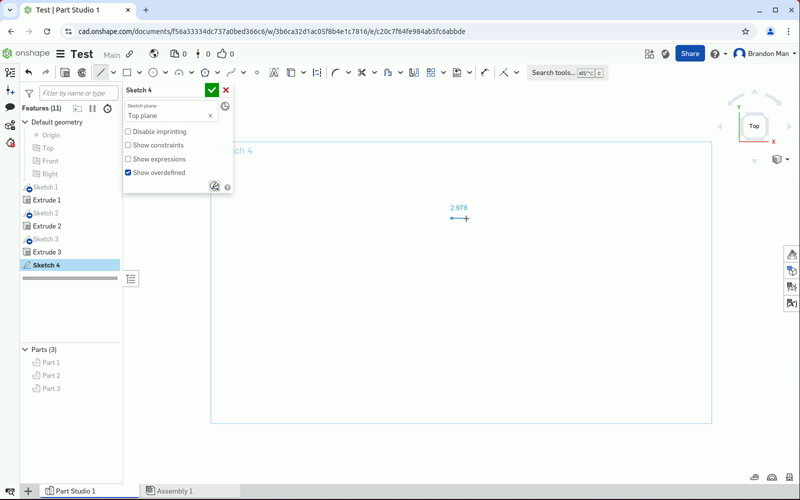
key_up(shift)
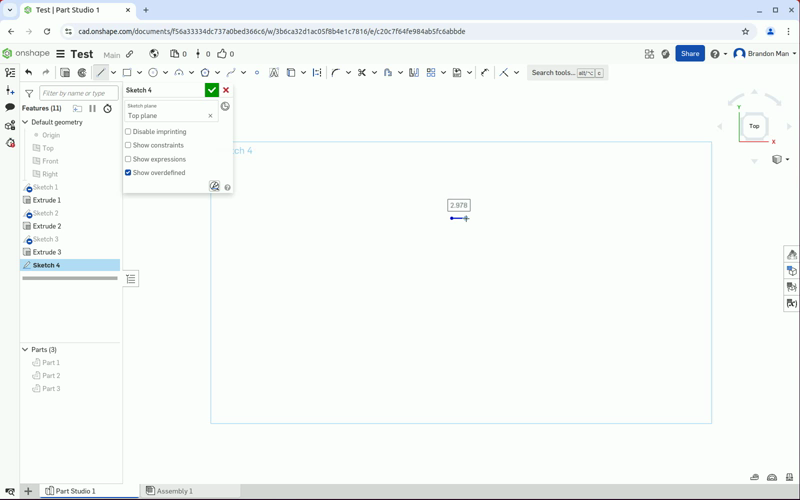
key_down(shift)
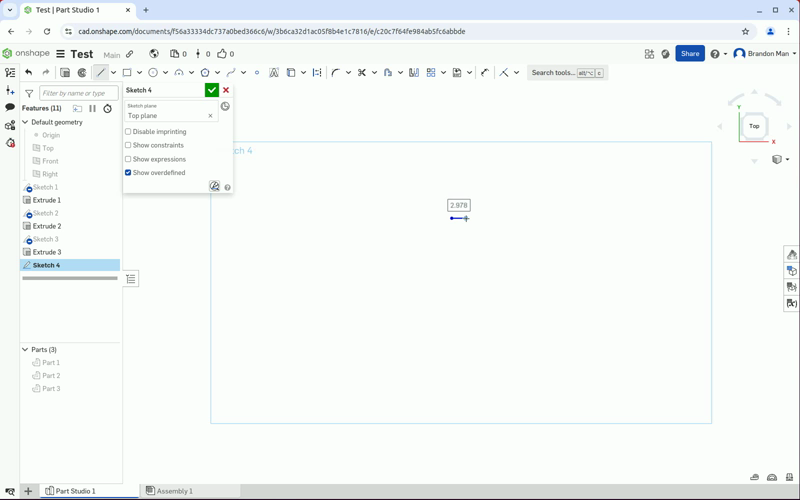
mouse_move(496, 218)
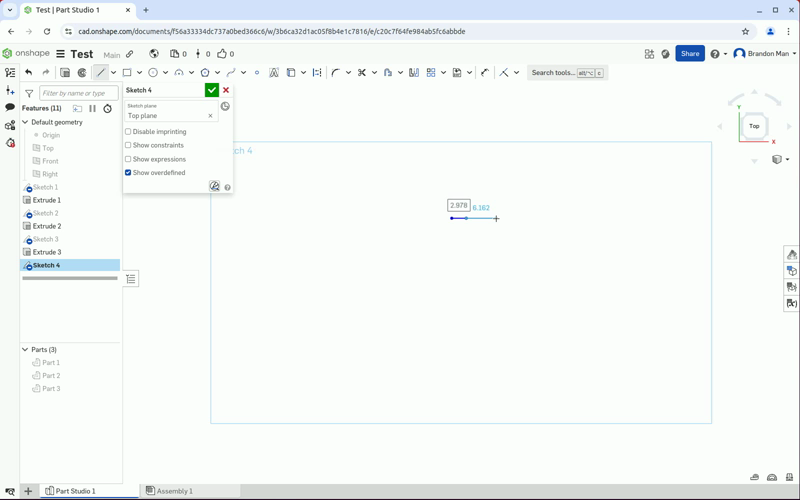
mouse_move(466, 195)
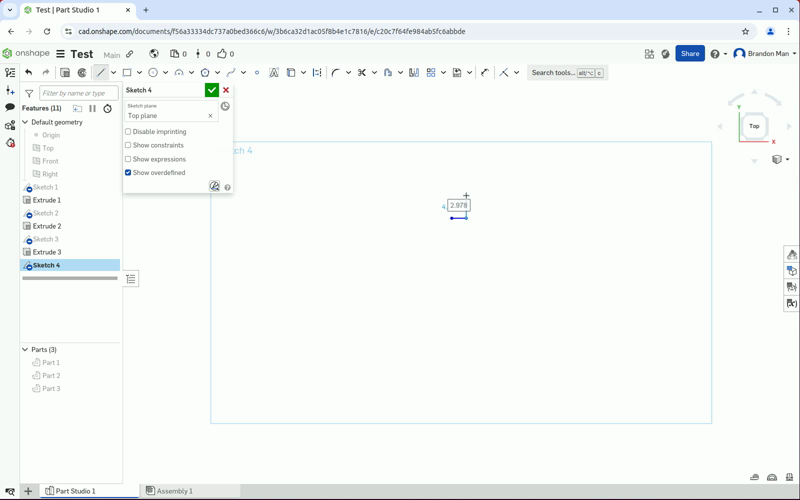
click(466, 195)
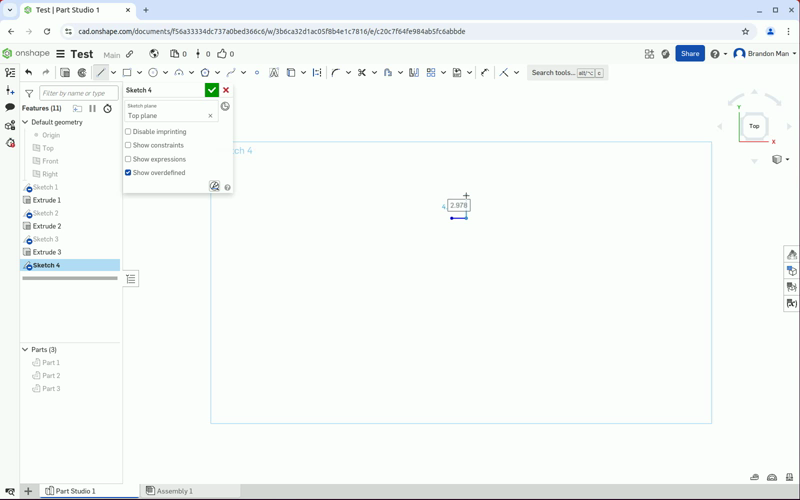
key_up(shift)
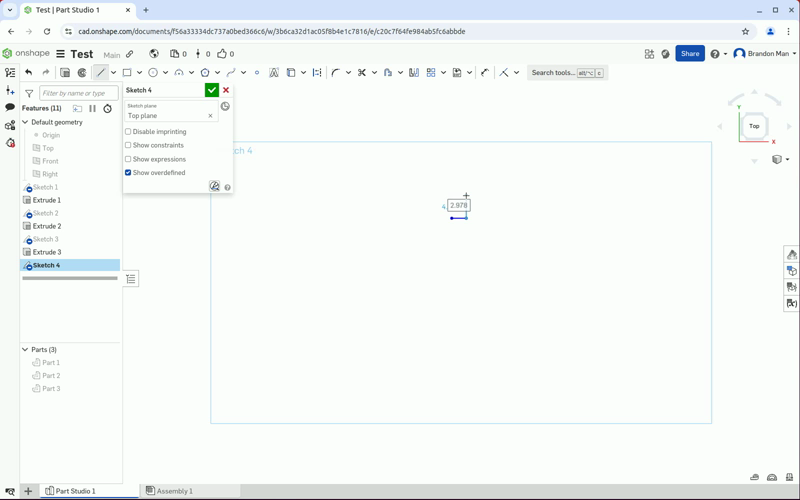
key_down(shift)
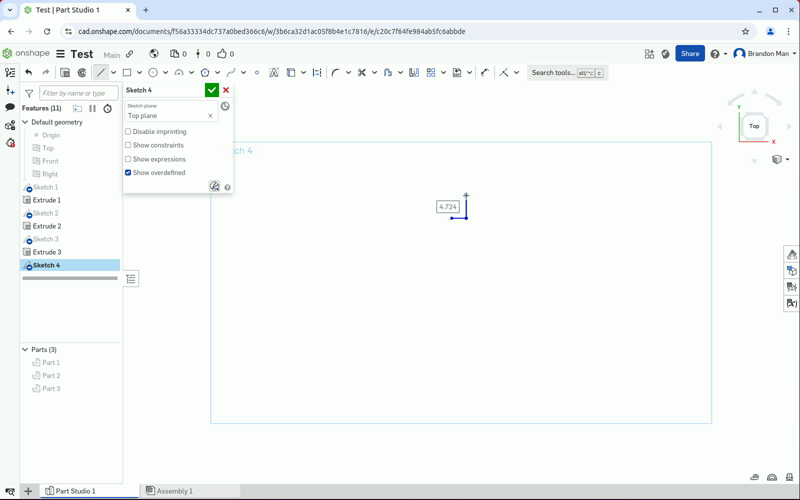
mouse_move(496, 195)
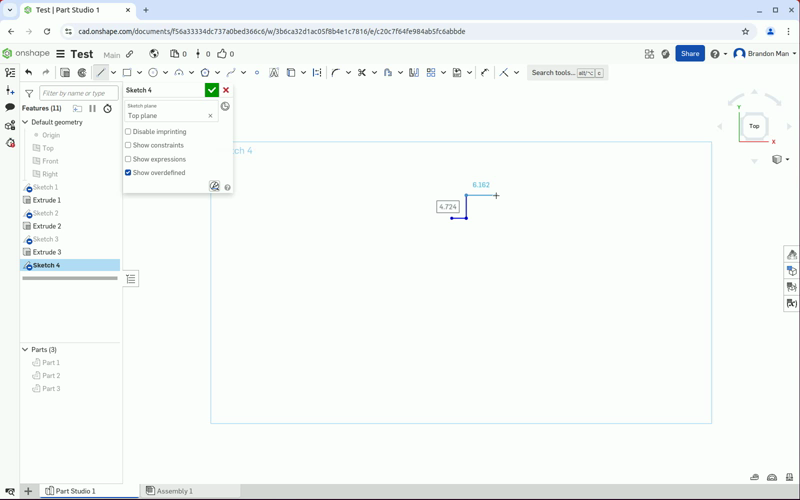
mouse_move(451, 195)
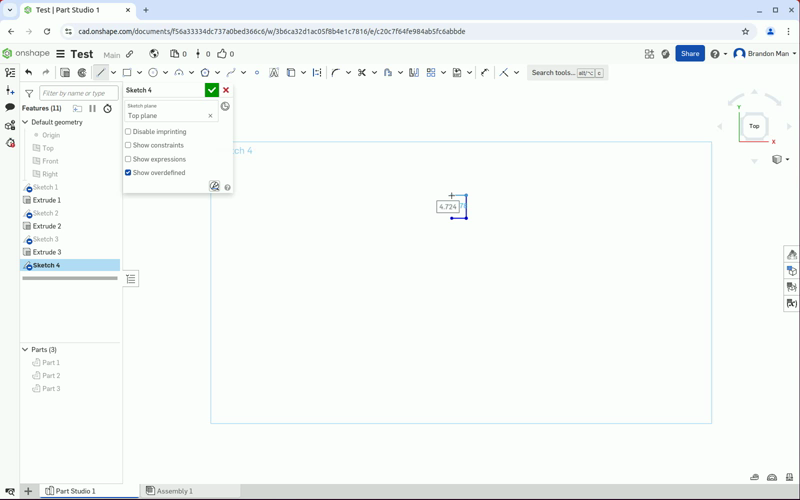
click(451, 195)
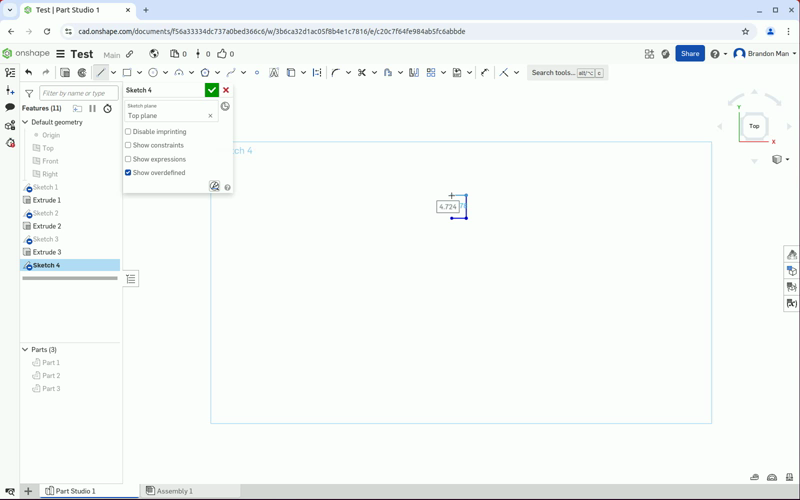
key_up(shift)
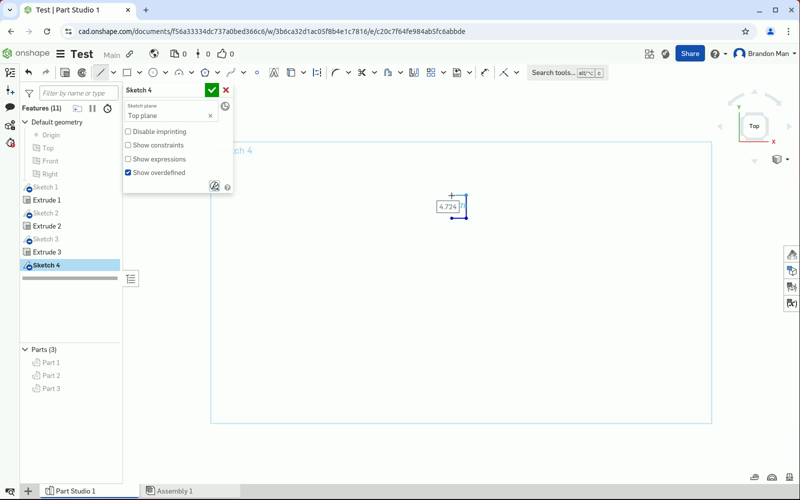
mouse_move(481, 195)
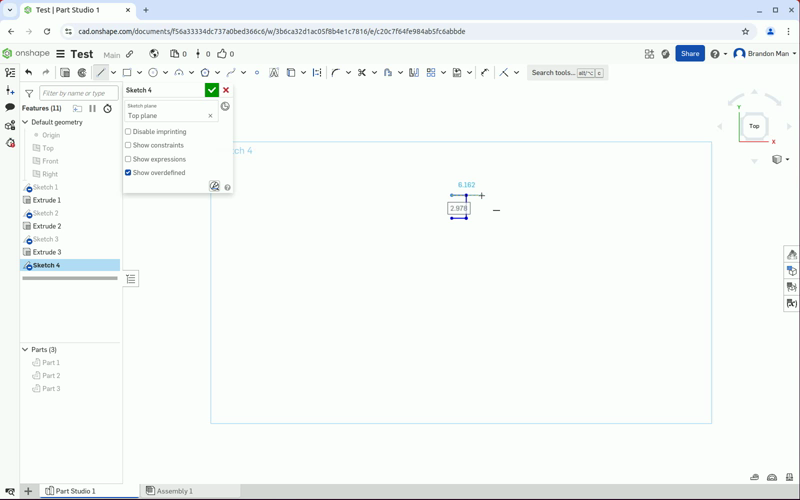
key_down(shift)
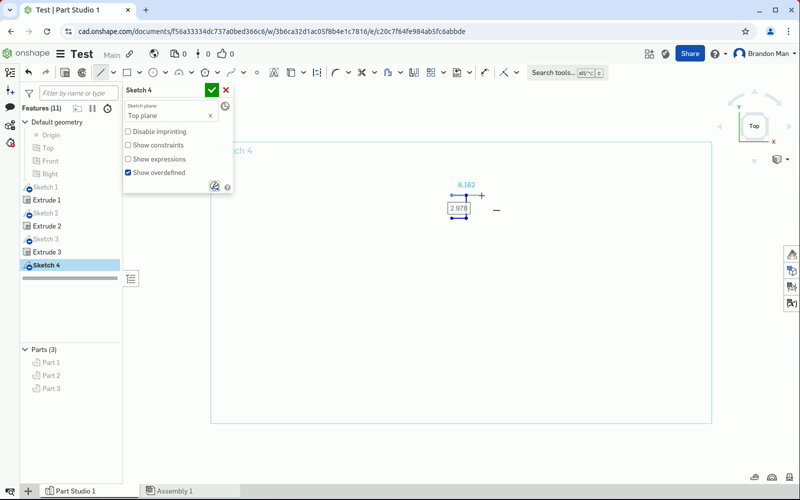
mouse_move(451, 218)
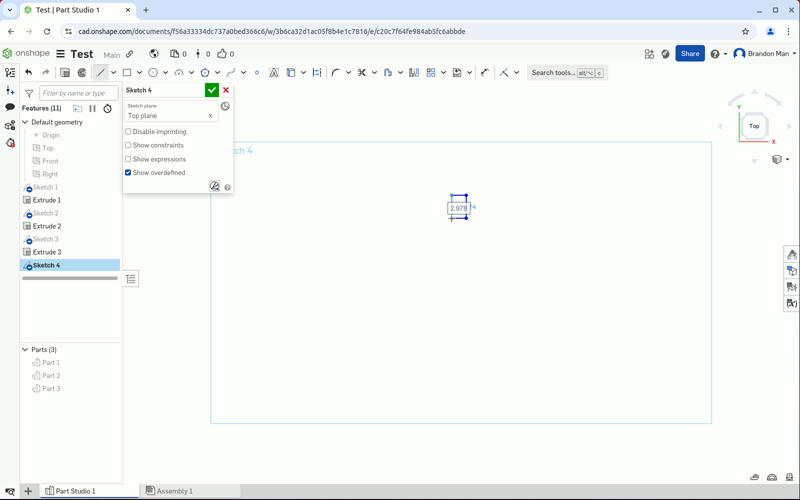
key_up(shift)
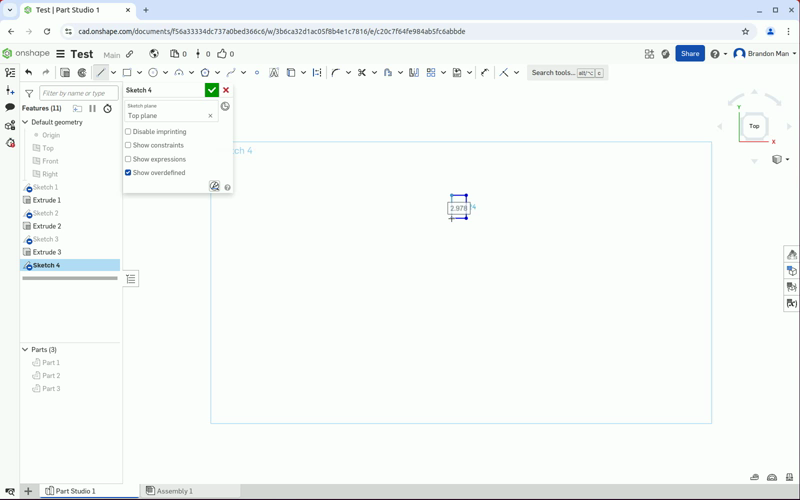
click(451, 218)
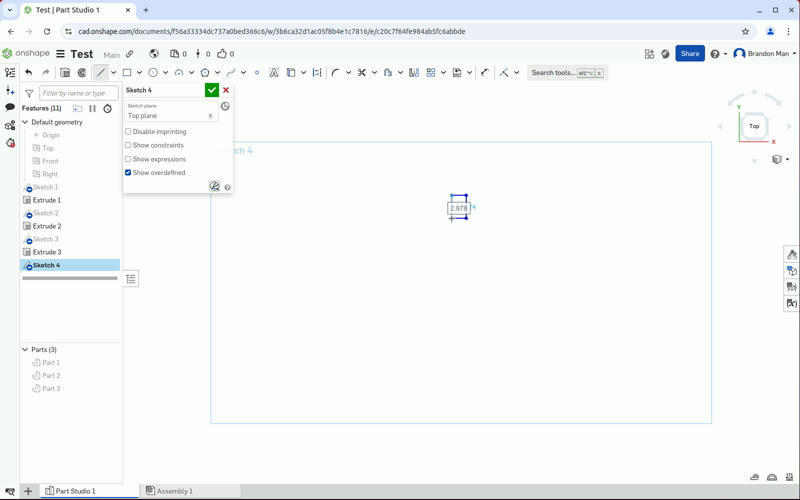
key(esc)
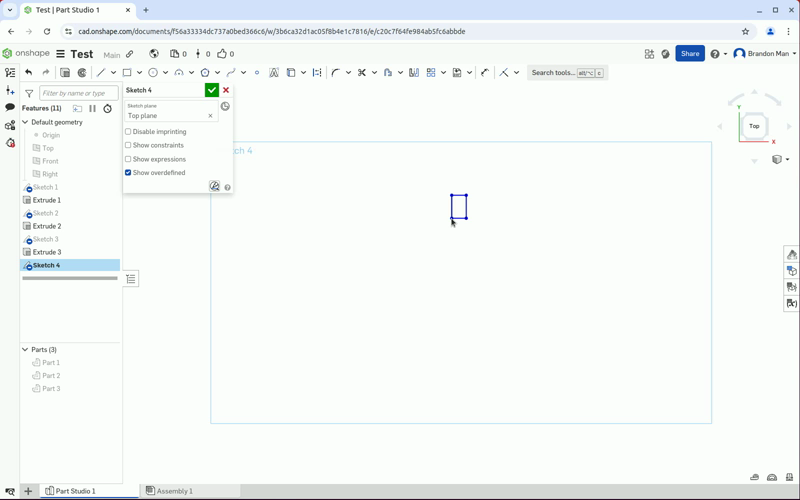
mouse_move(455, 209)
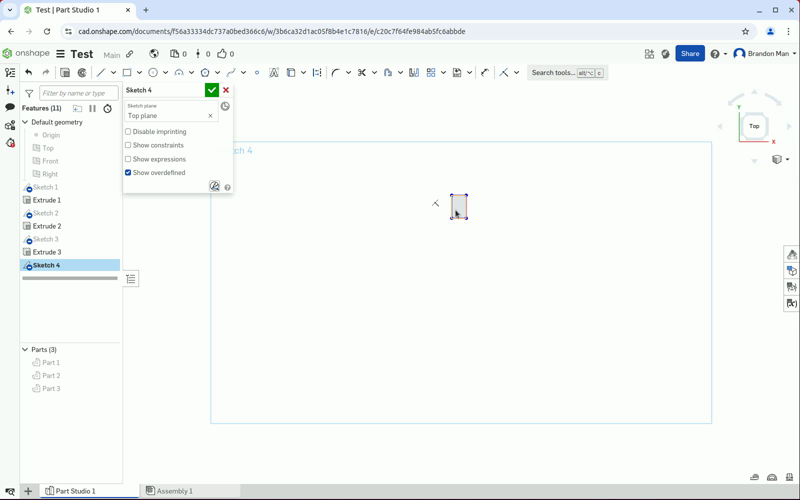
scroll(6)
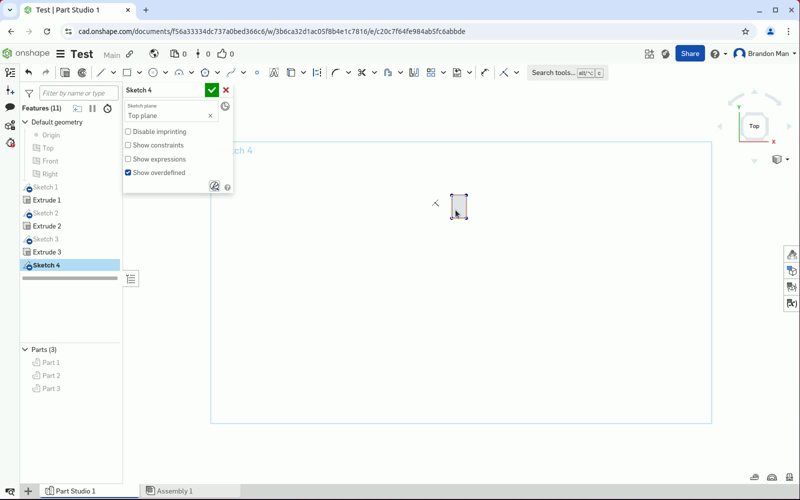
scroll(6)
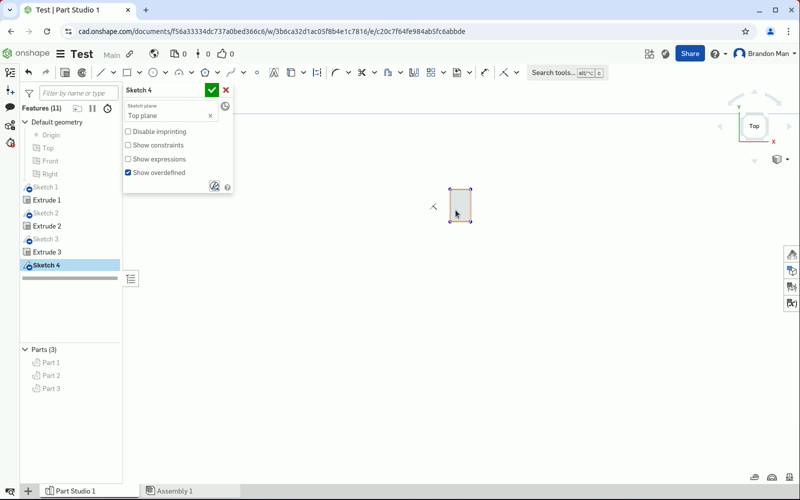
scroll(6)
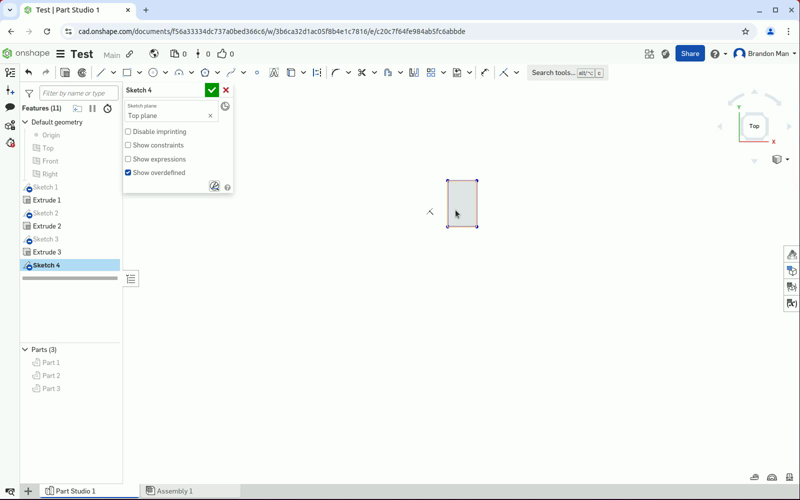
scroll(6)
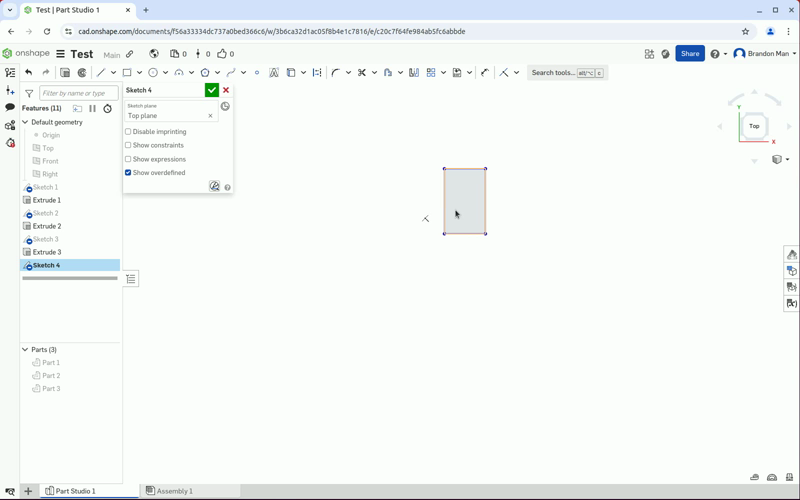
scroll(6)
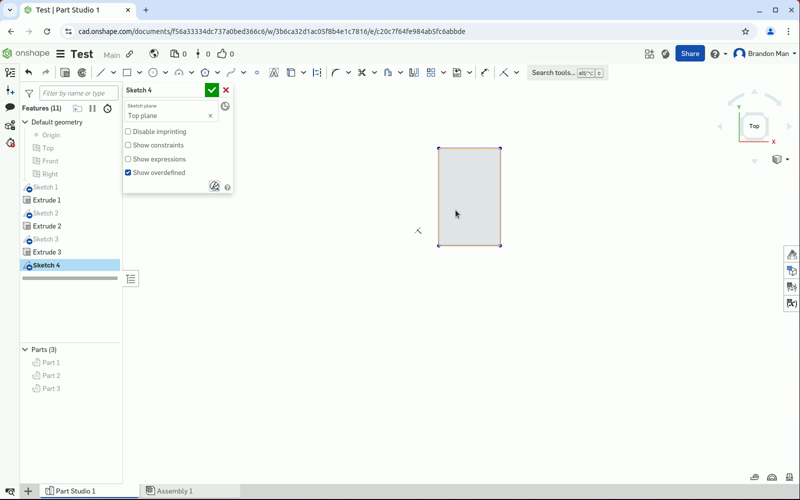
scroll(6)
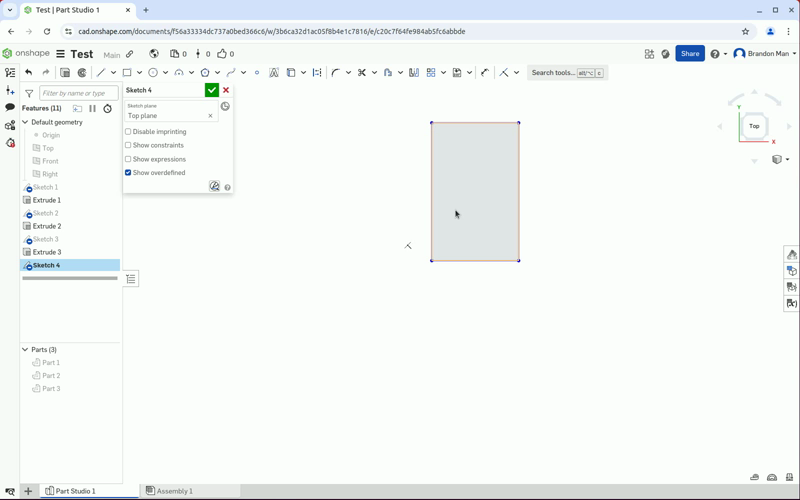
scroll(6)
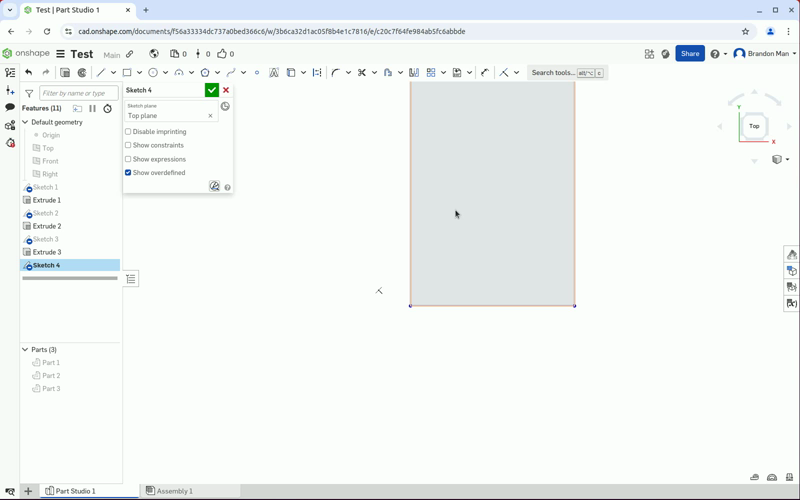
click(455, 209)
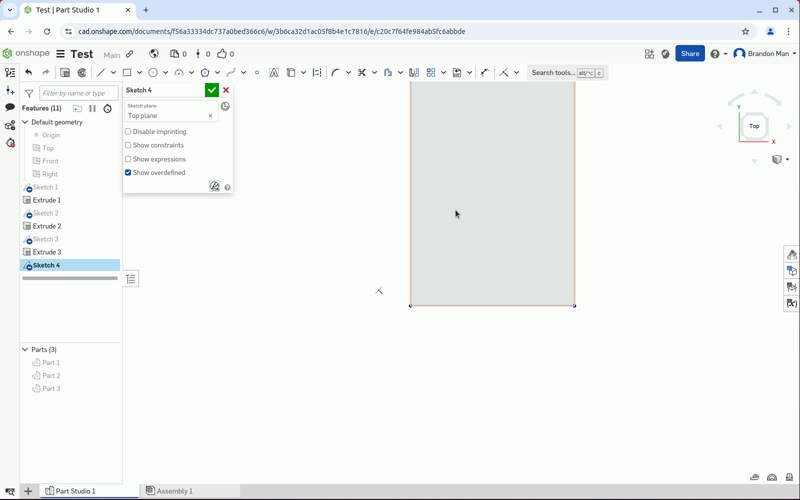
scroll(-6)
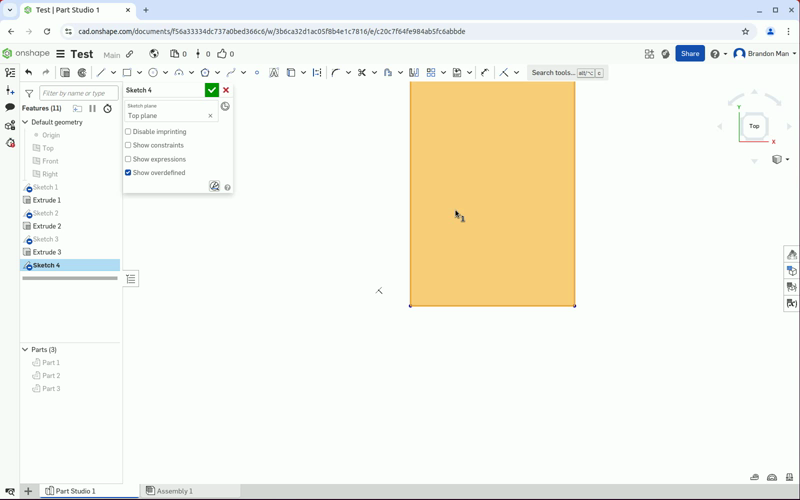
scroll(-6)
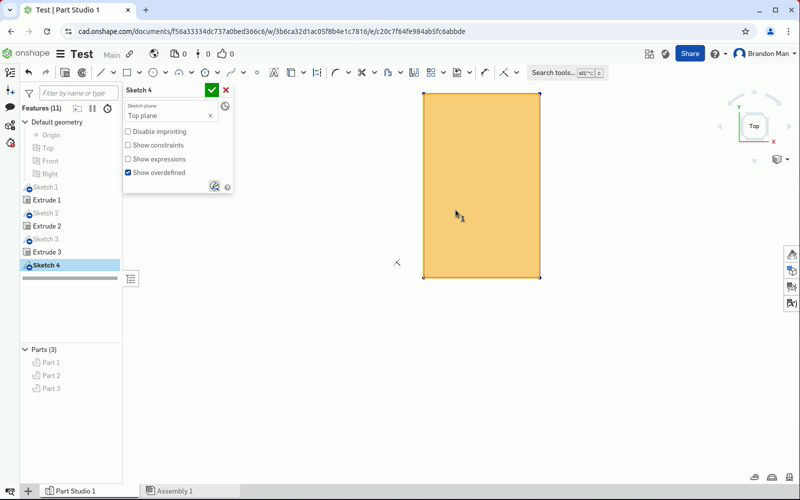
scroll(-6)
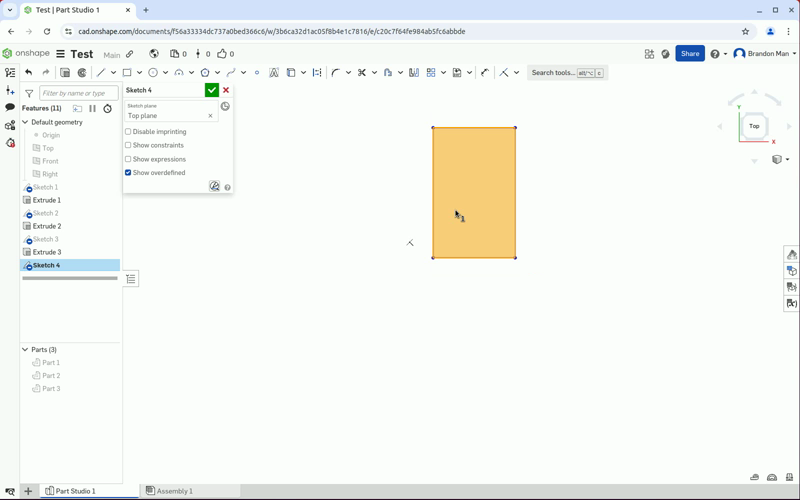
scroll(-6)
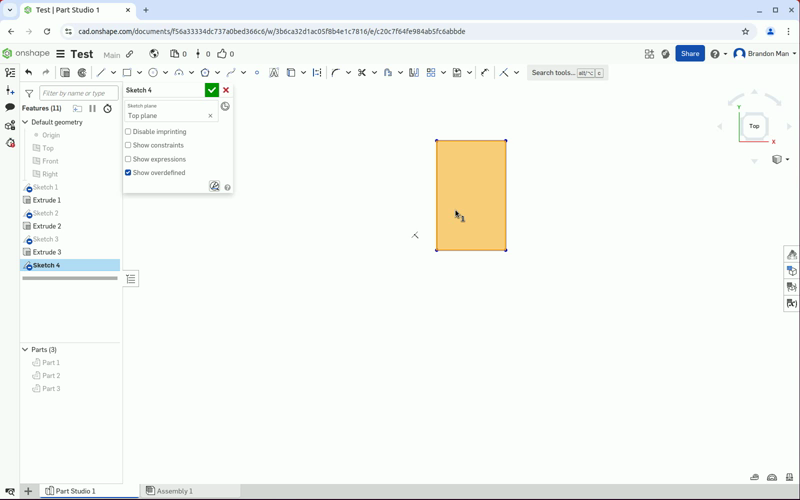
scroll(-6)
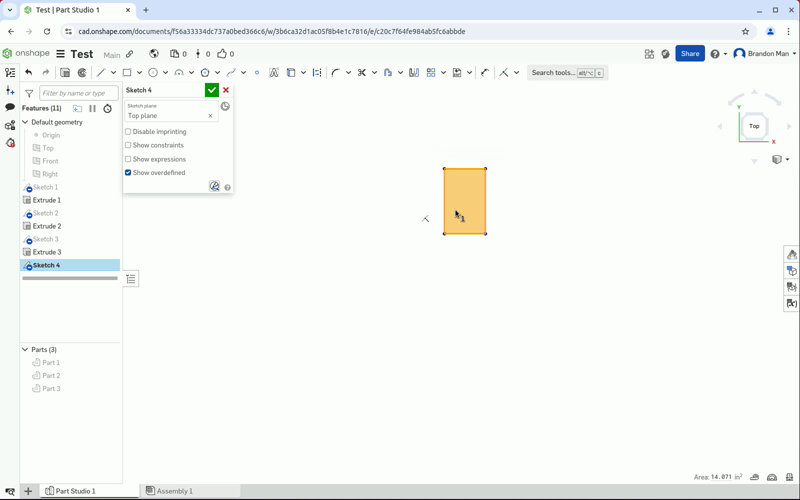
scroll(-6)
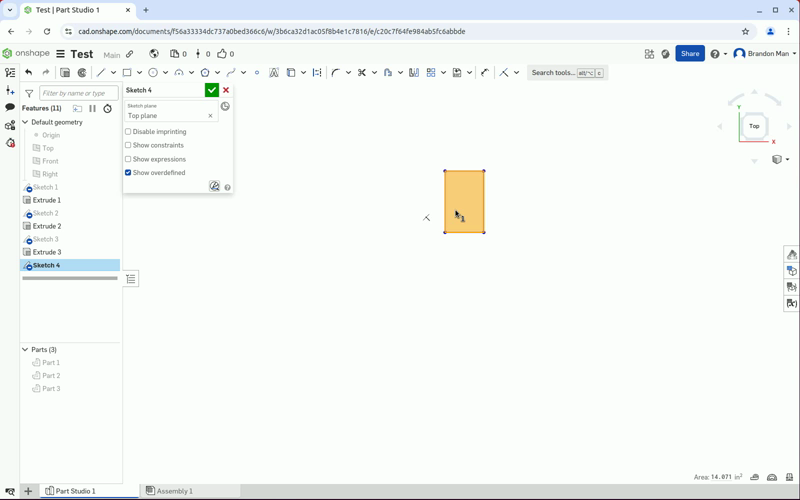
scroll(-6)
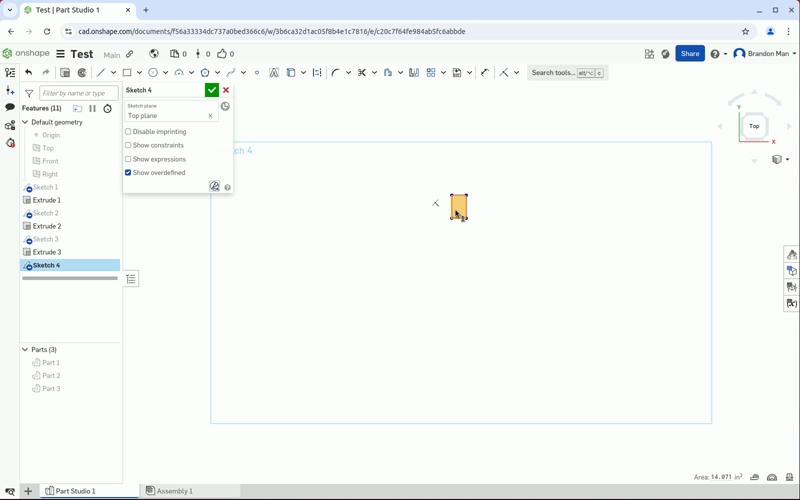
mouse_move(73, 352)
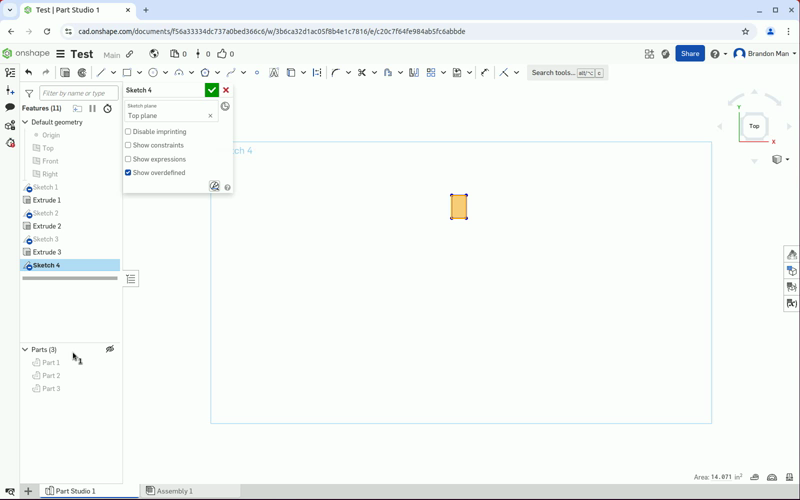
key(shift+y)
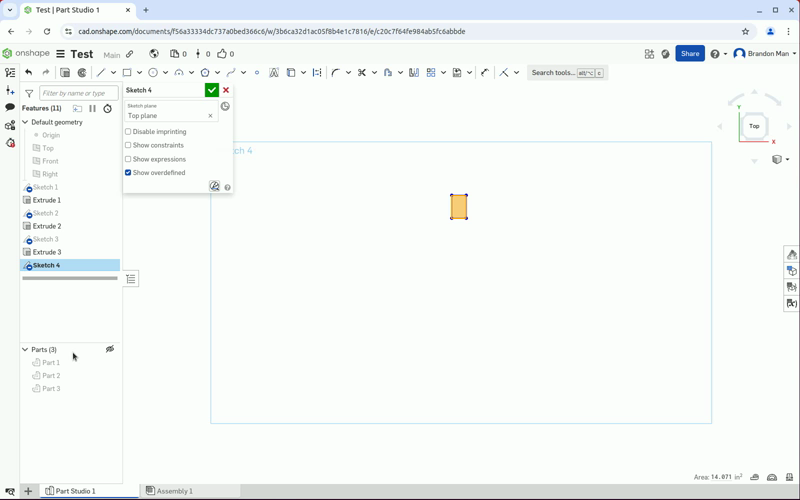
key(shift+e)
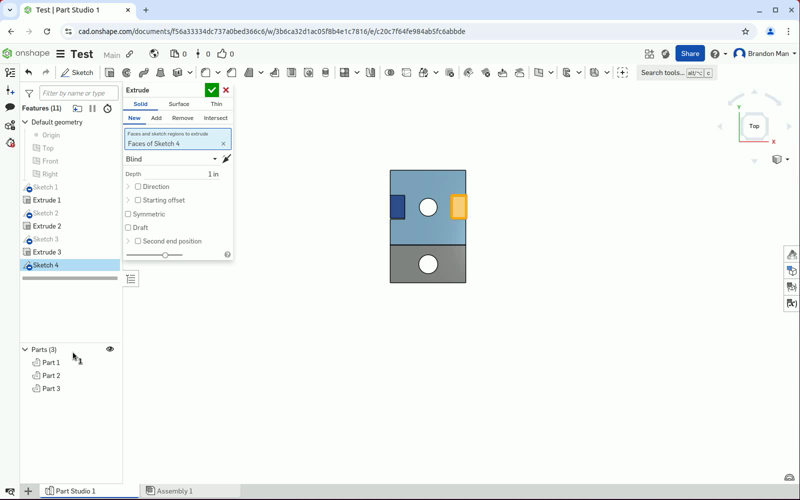
mouse_move(143, 106)
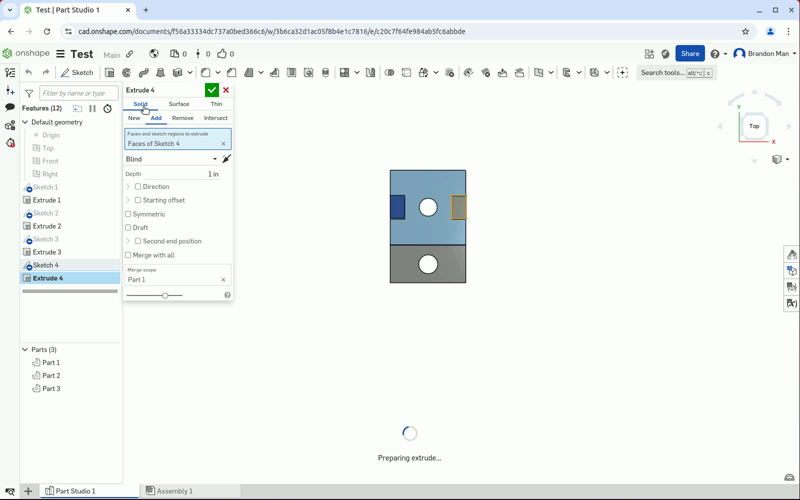
click(143, 106)
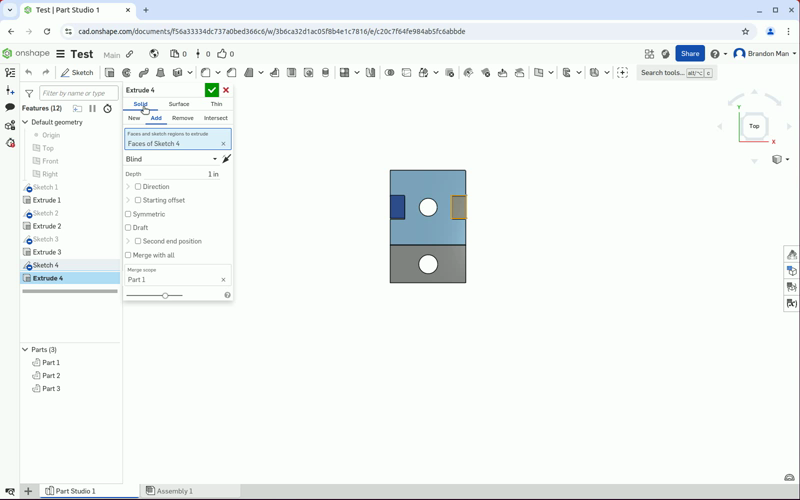
mouse_move(137, 120)
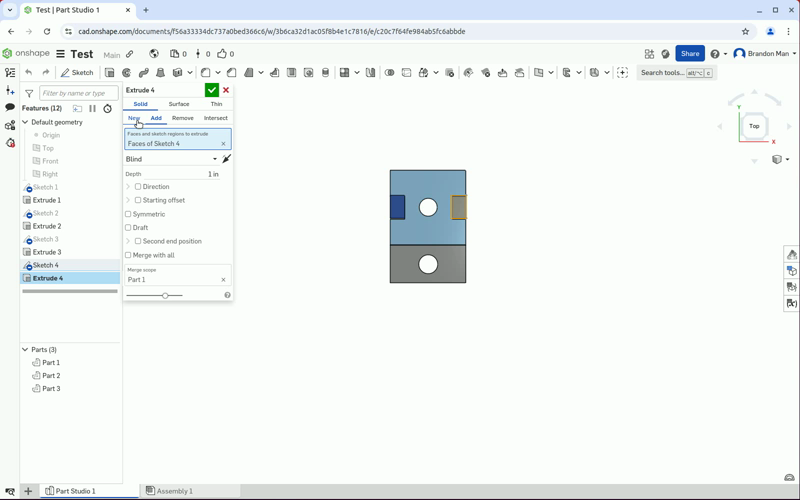
click(137, 120)
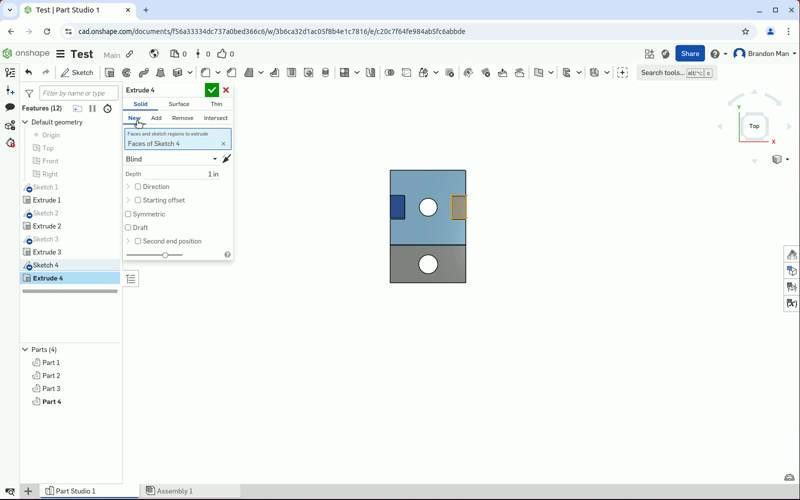
key(tab, 4)
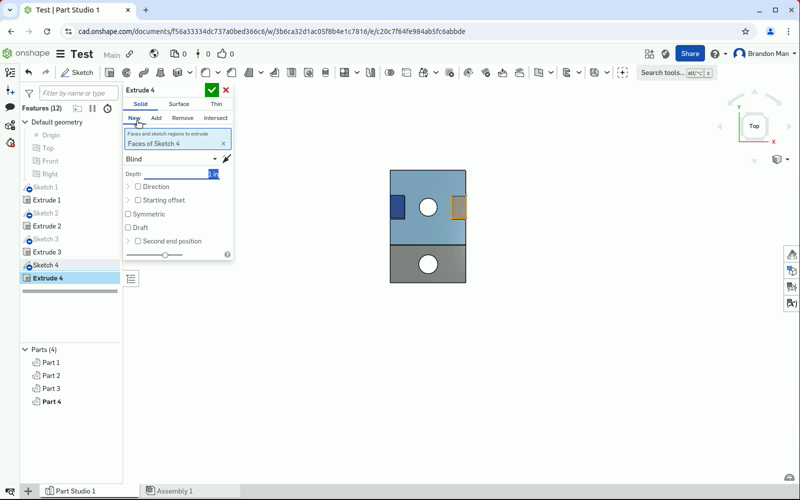
text(7.703)
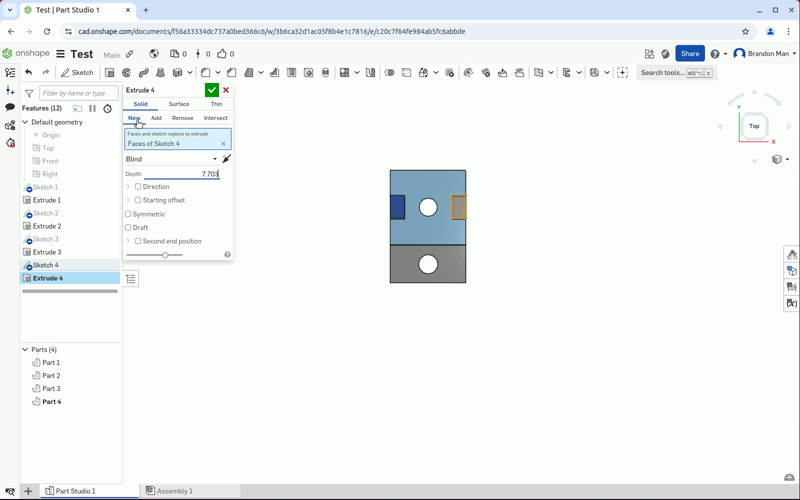
key(enter)
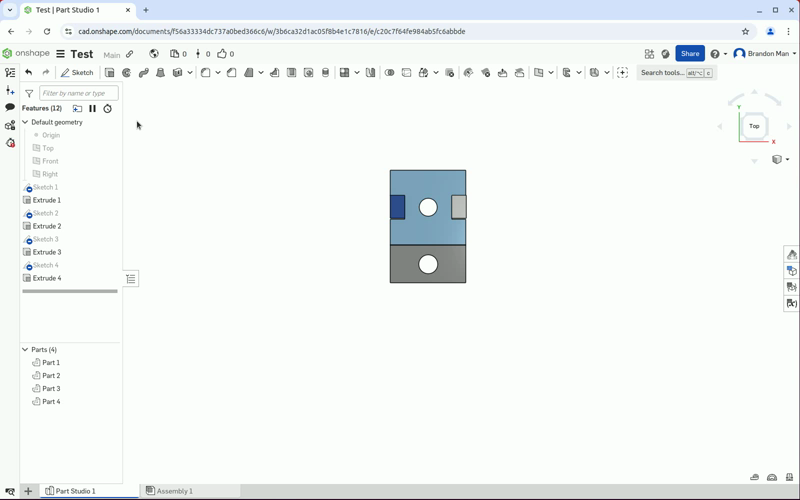
key(shift+h)
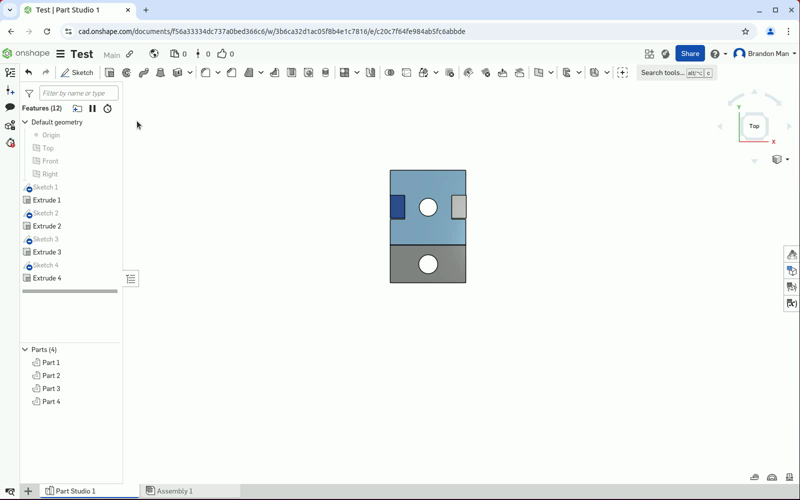
key(shift+h)
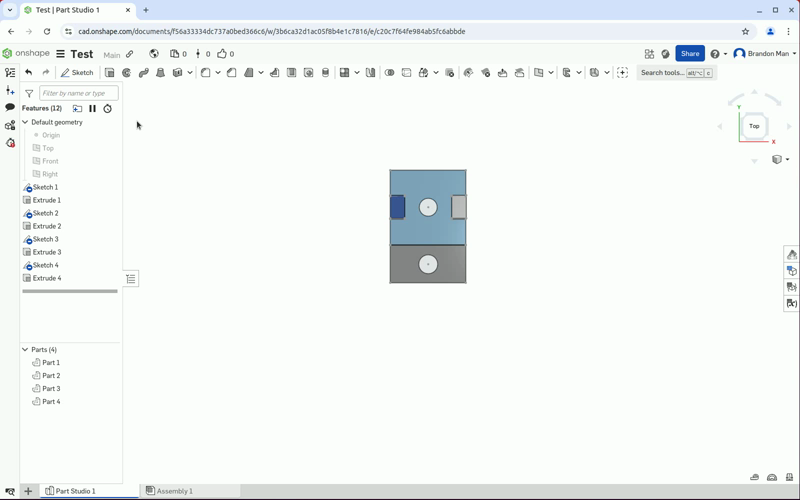
key(shift+7)
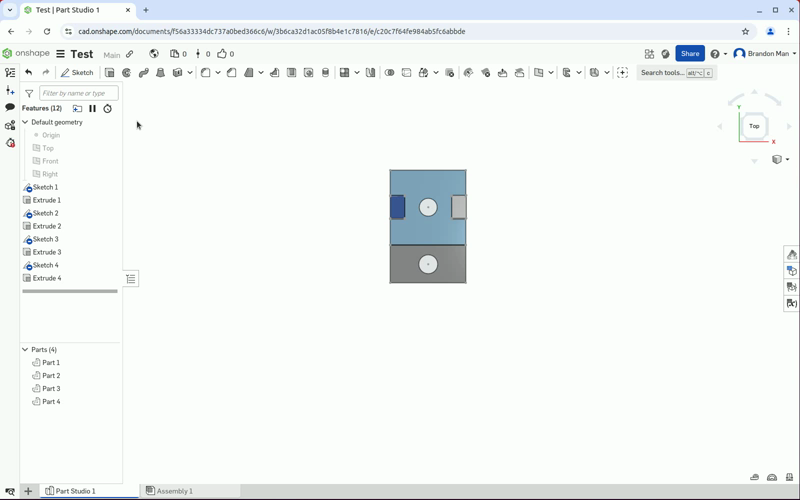
key(up, 3)
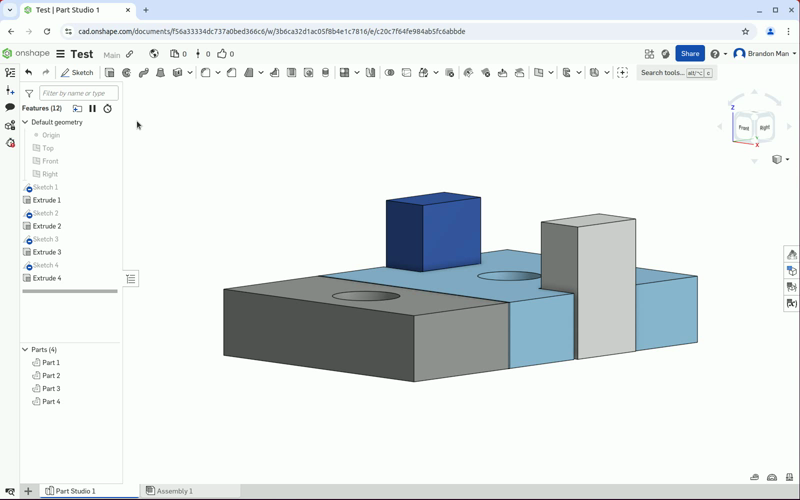
key(left, 3)
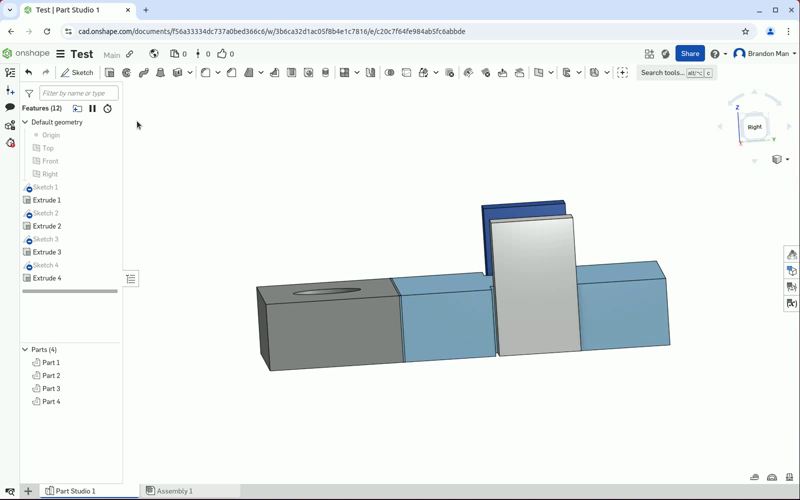
key(right, 3)
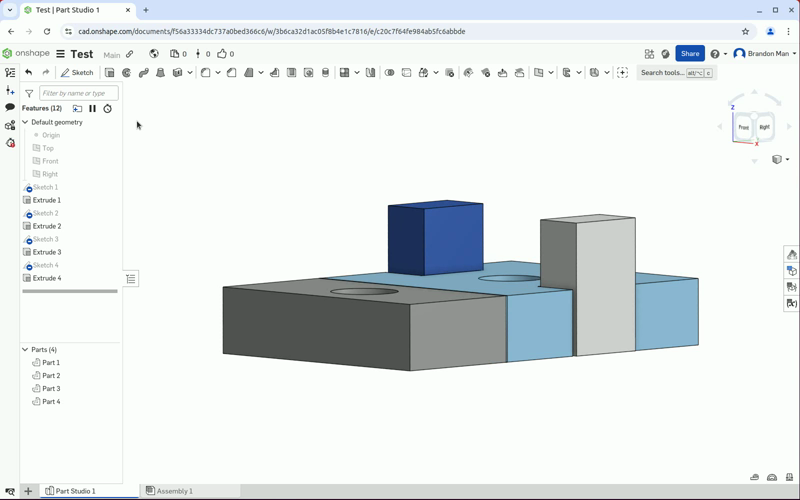
key(down, 3)
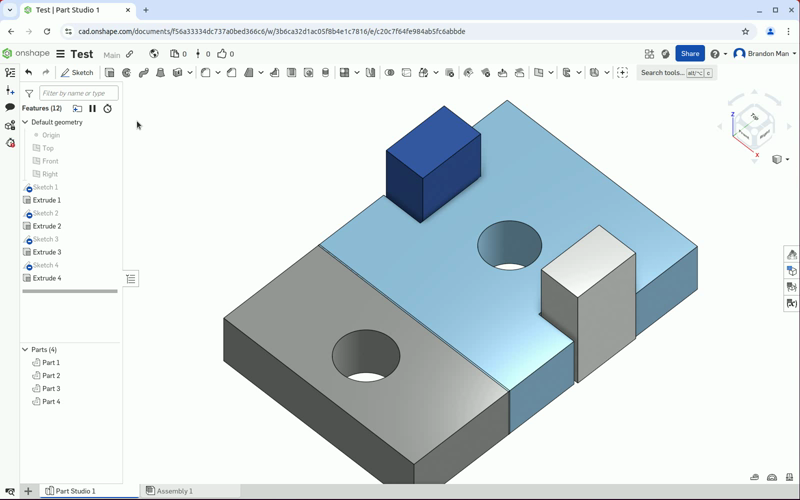
mouse_move(73, 189)
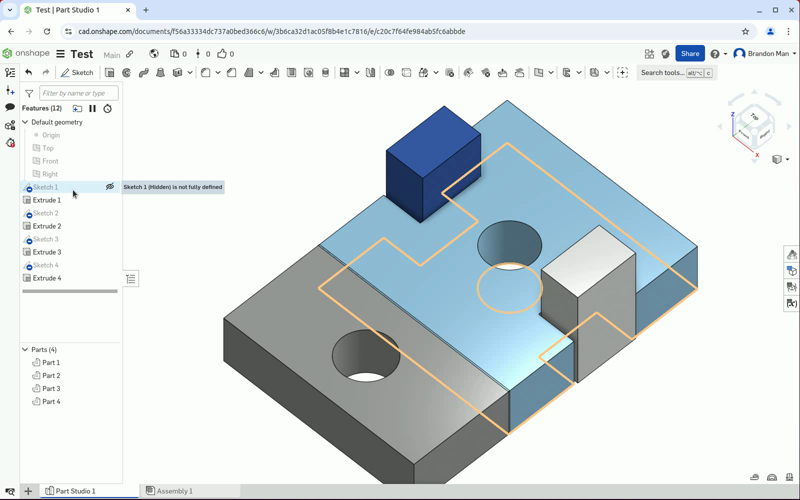
click(73, 189)